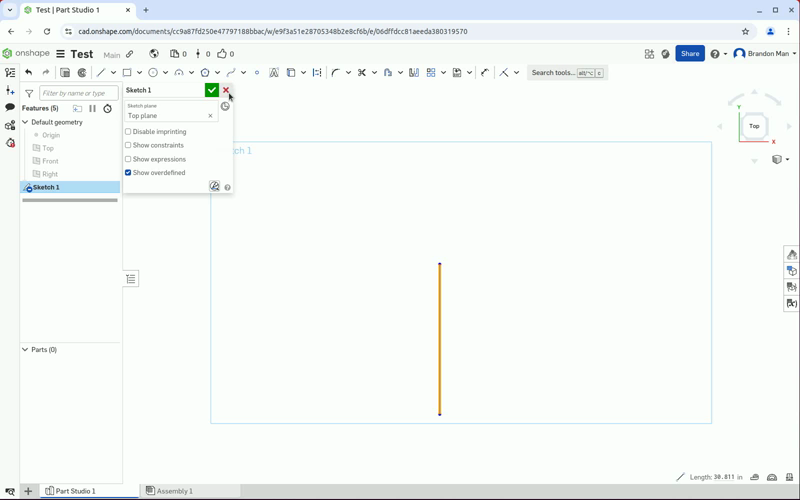
key(shift+h)
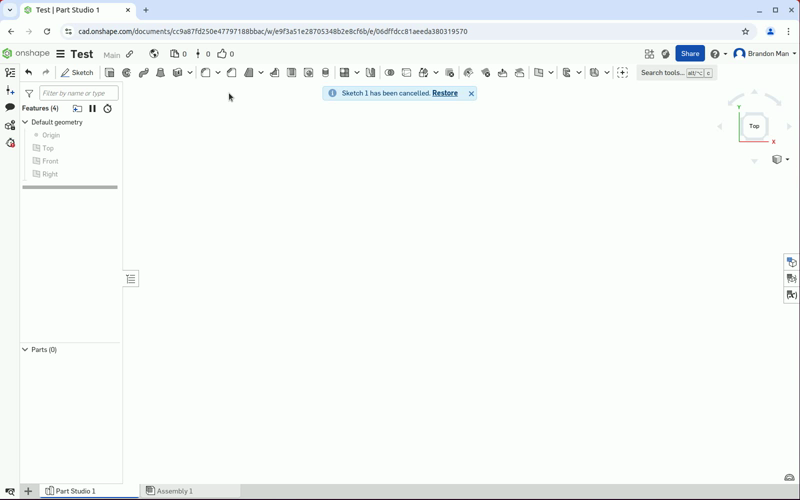
mouse_move(73, 352)
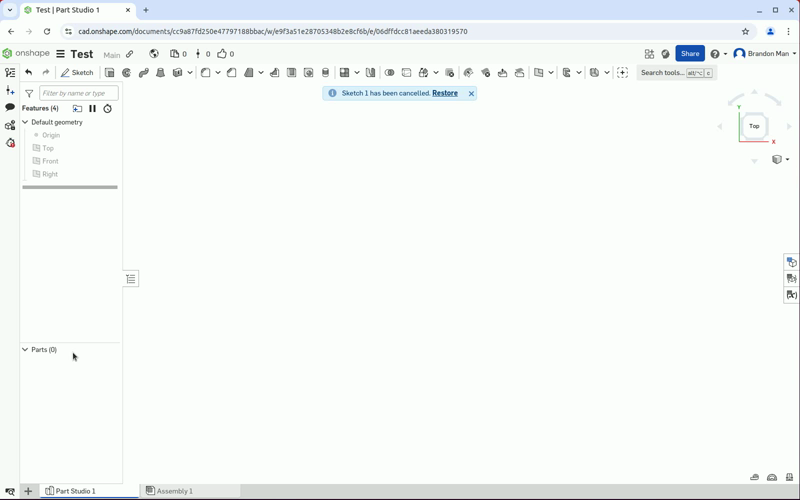
key(y)
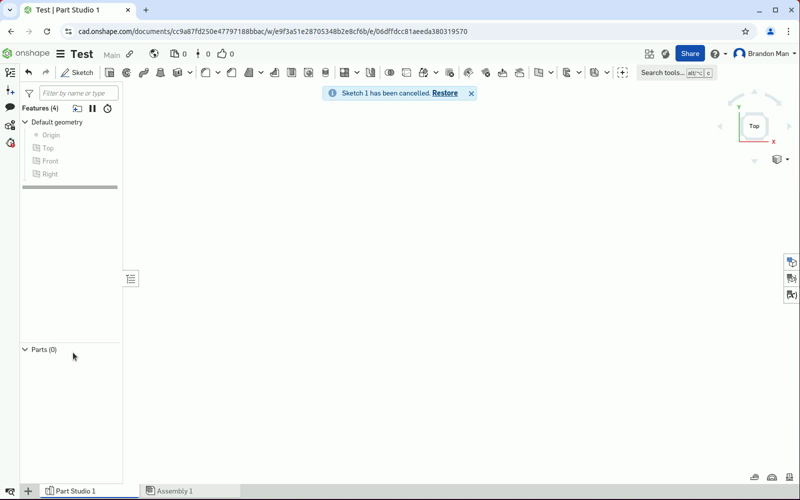
key(shift+p)
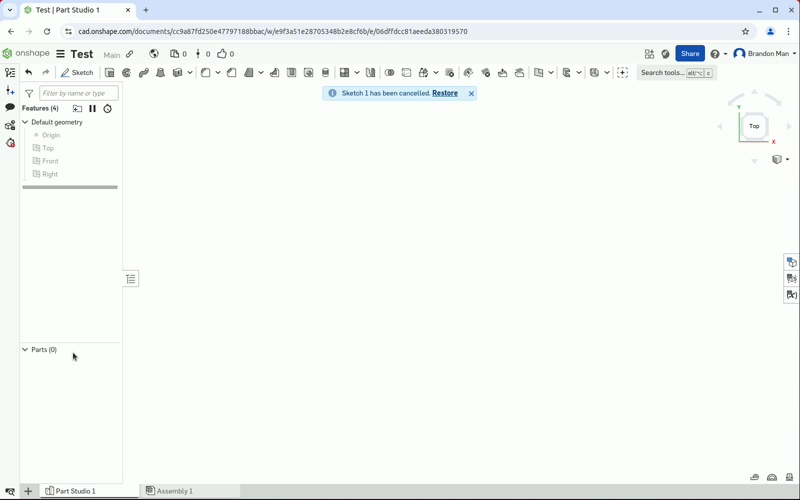
key(space)
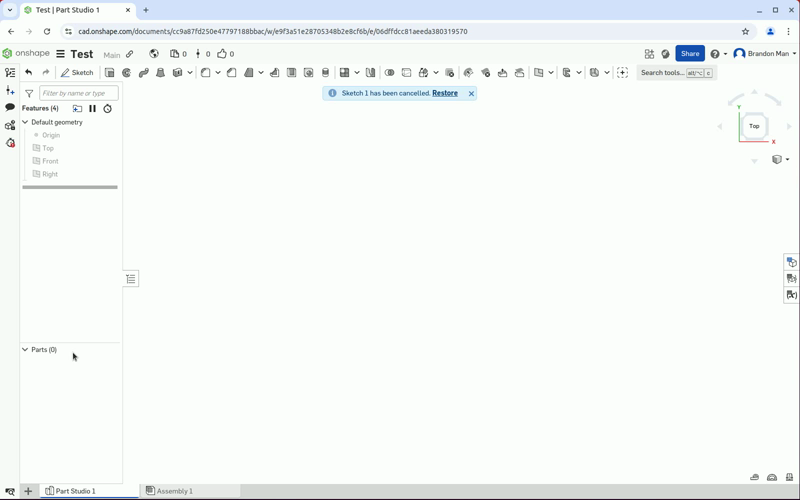
key_down(shift)
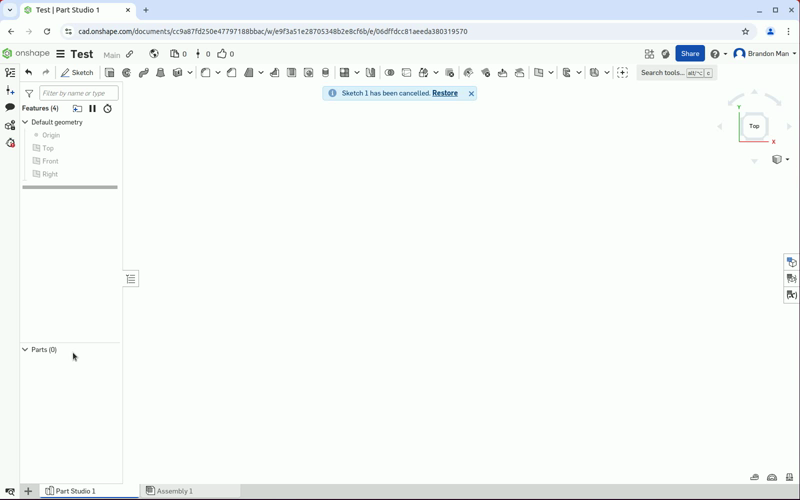
key(up)
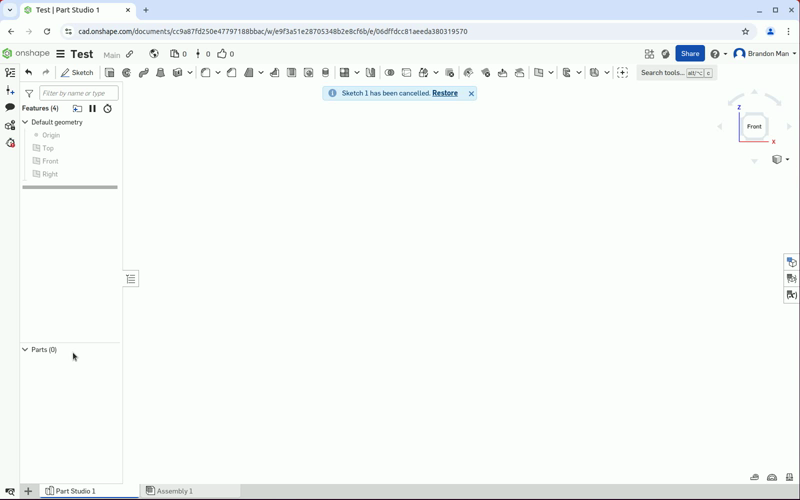
key_up(shift)
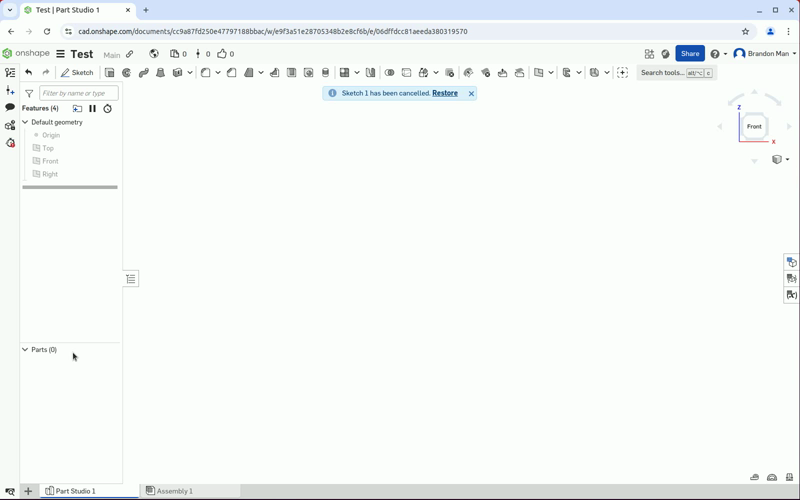
mouse_move(73, 352)
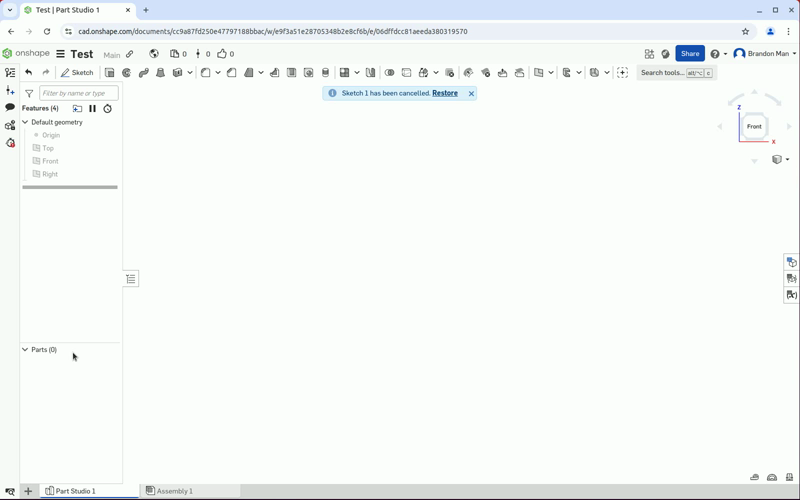
key(shift+y)
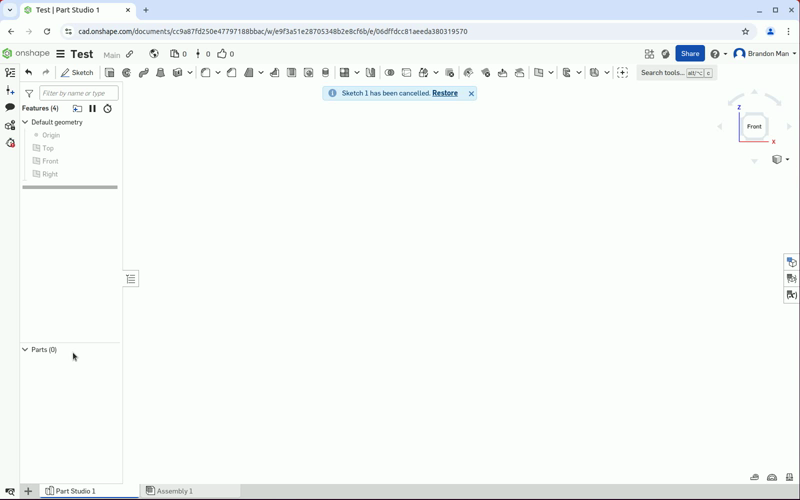
key(shift+s)
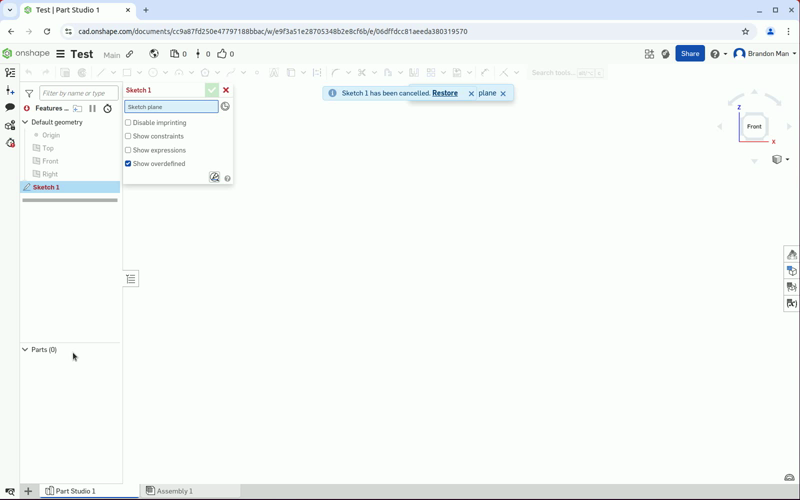
mouse_move(73, 163)
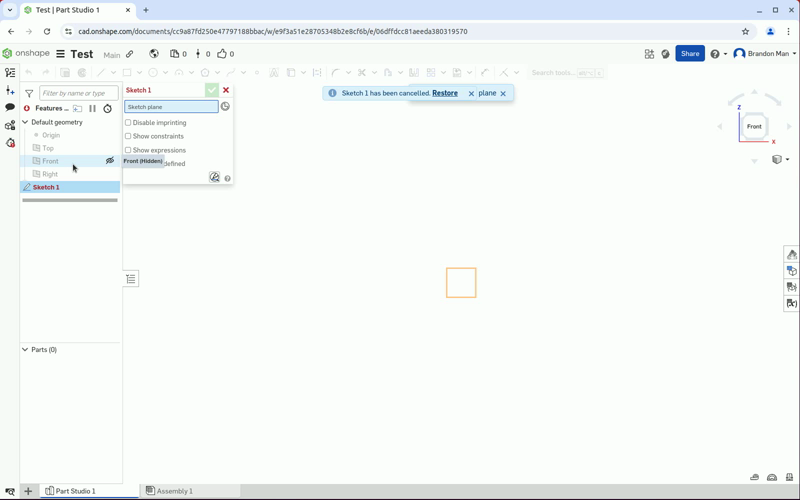
click(73, 163)
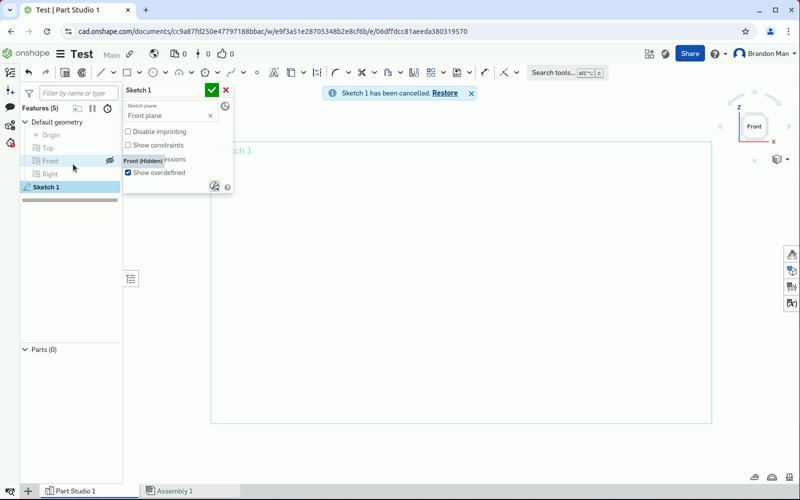
mouse_move(73, 352)
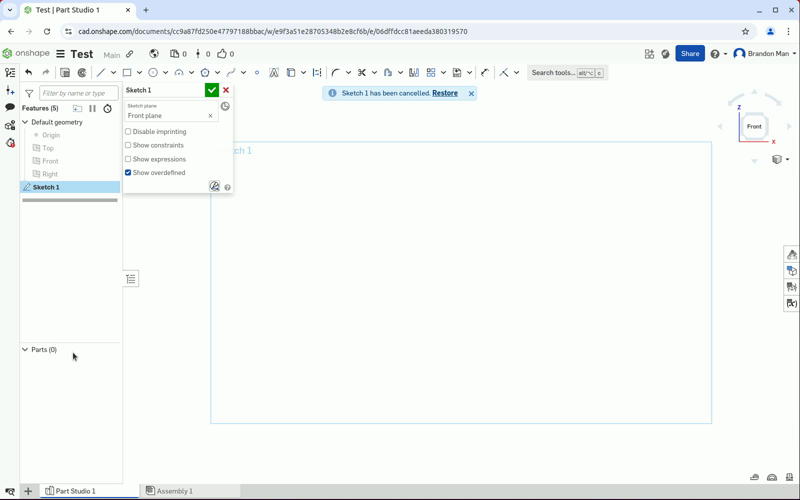
key(y)
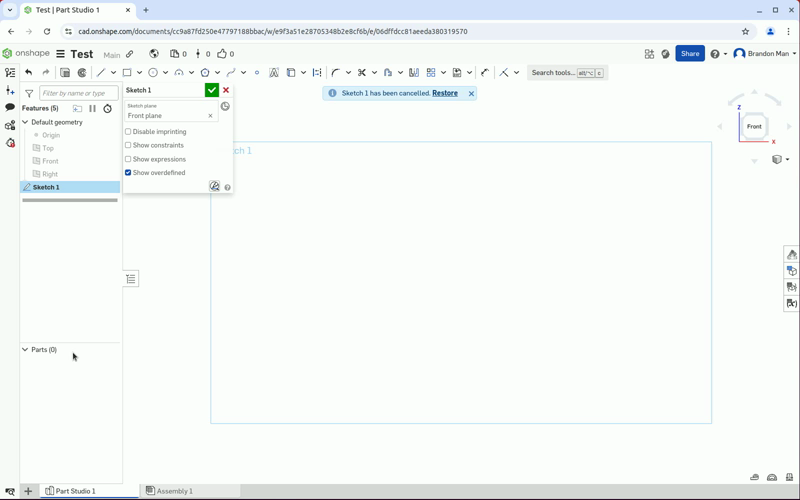
key(l)
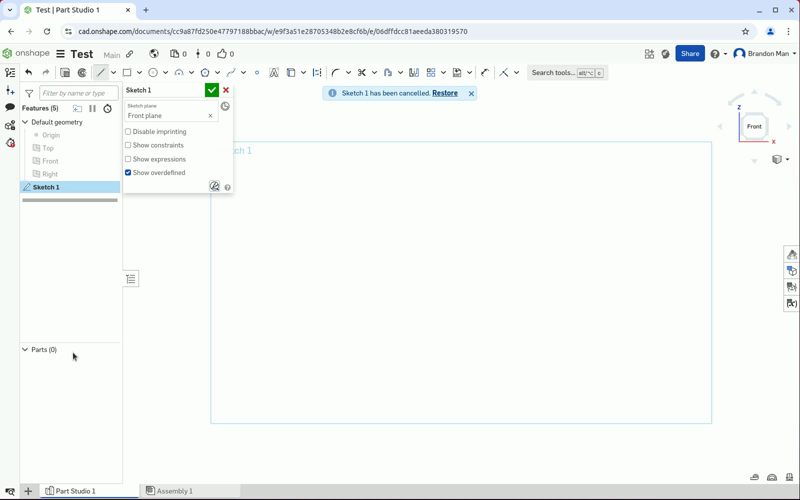
key_down(shift)
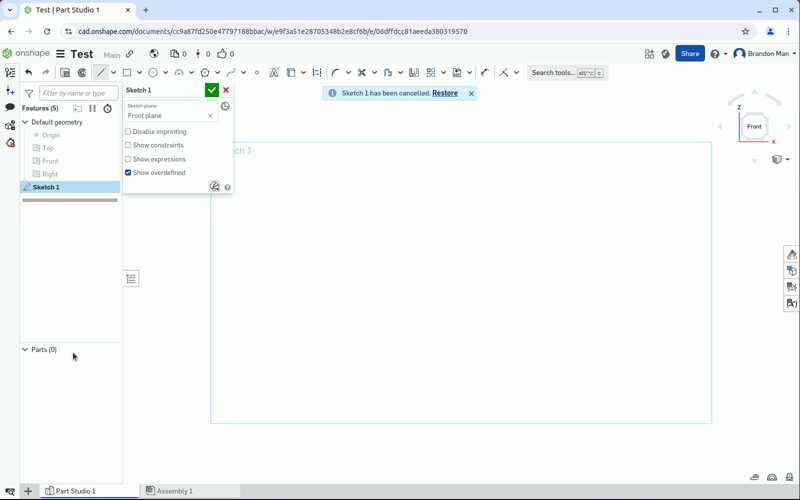
mouse_move(366, 293)
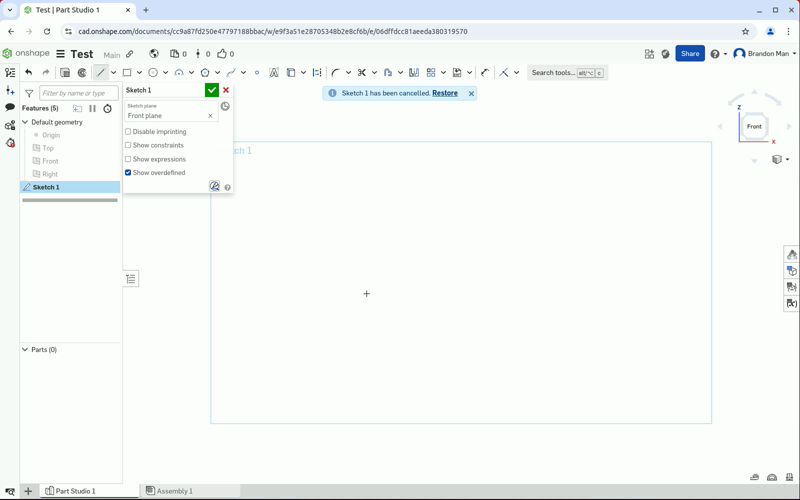
click(366, 293)
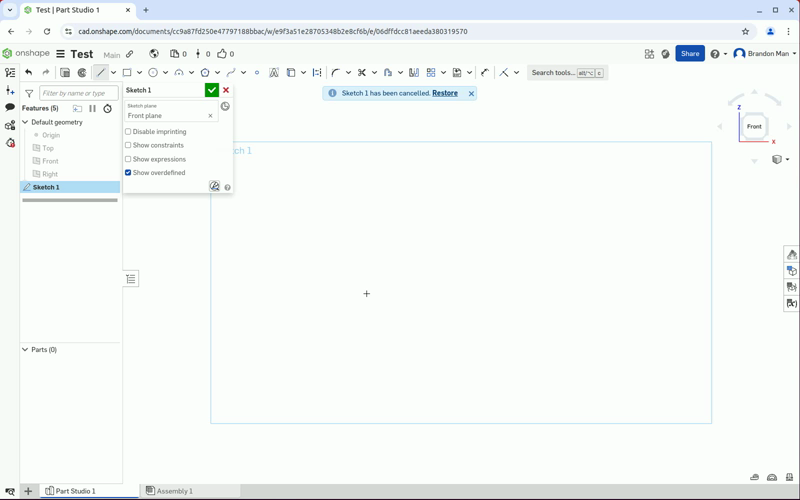
key_up(shift)
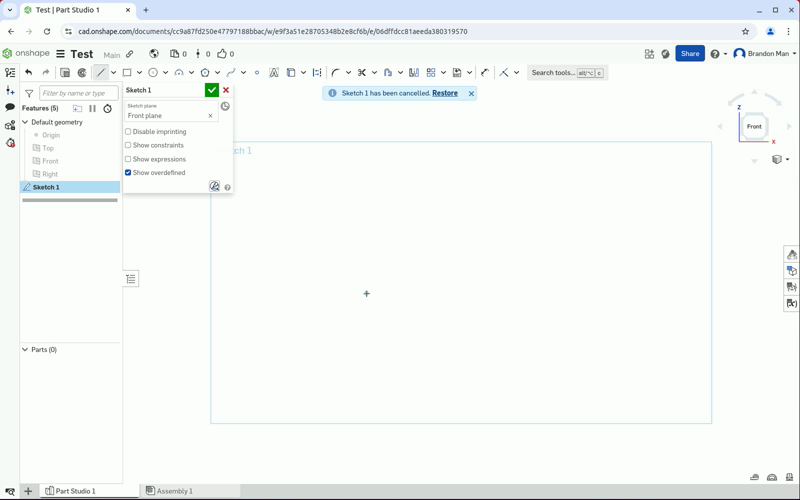
key_down(shift)
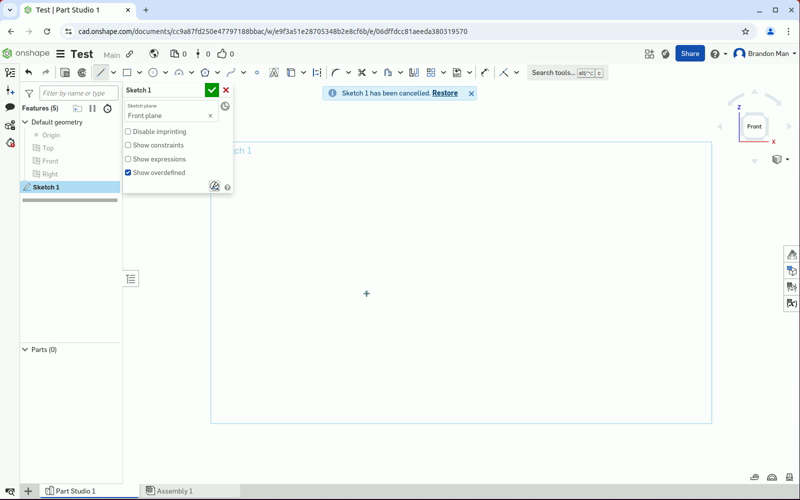
mouse_move(396, 293)
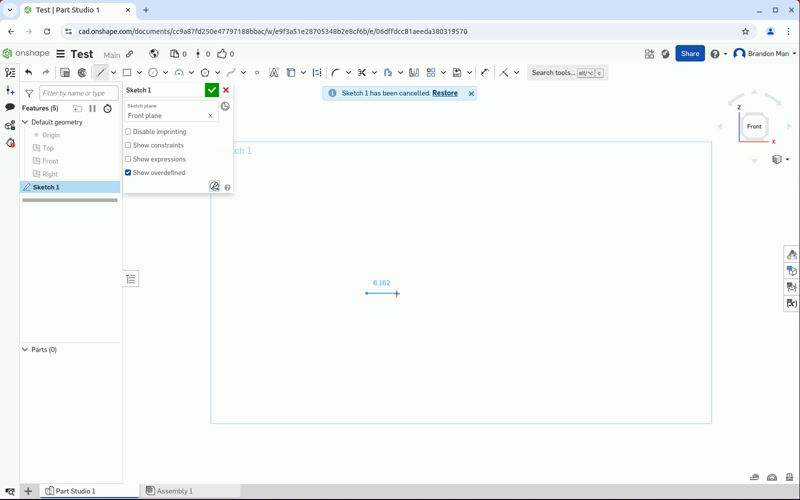
mouse_move(391, 293)
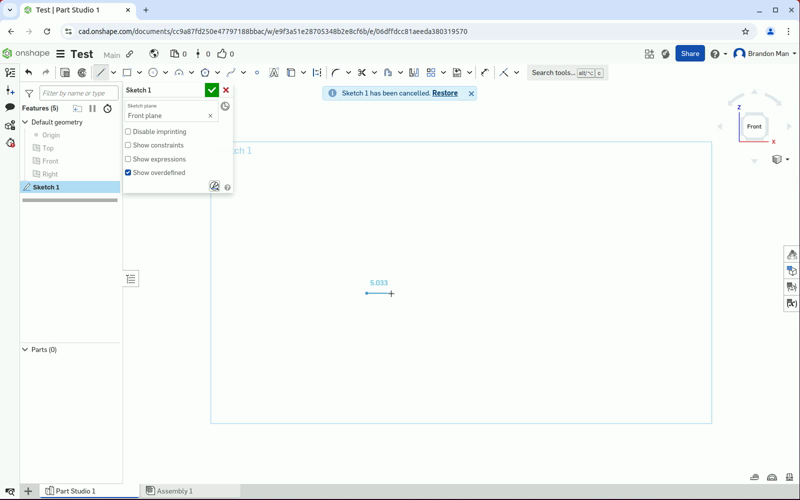
click(391, 293)
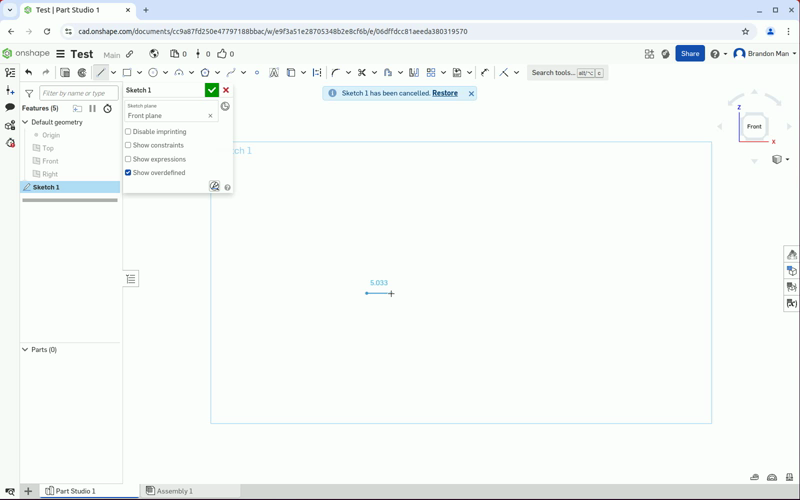
key_up(shift)
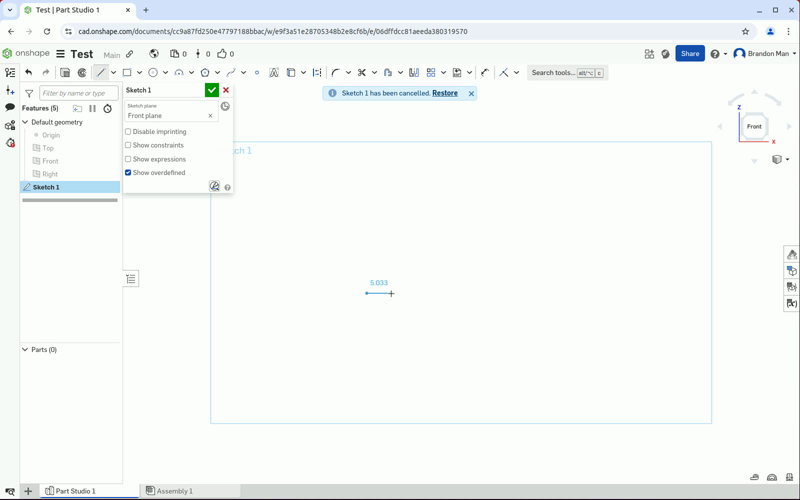
key_down(shift)
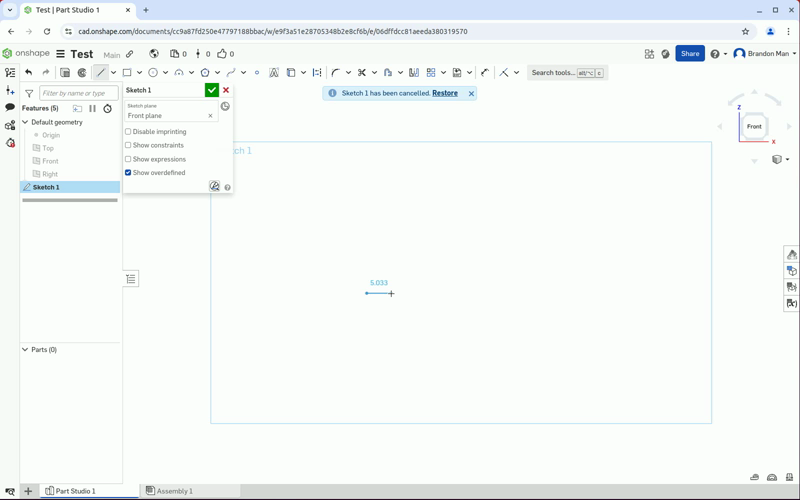
mouse_move(421, 293)
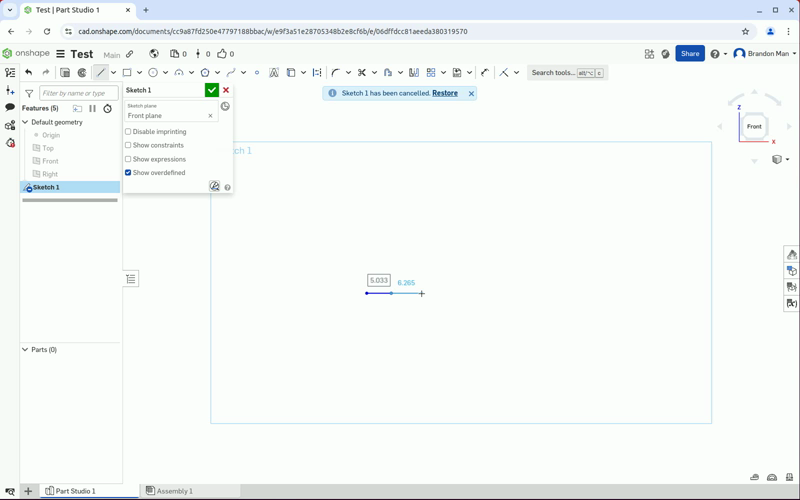
mouse_move(391, 269)
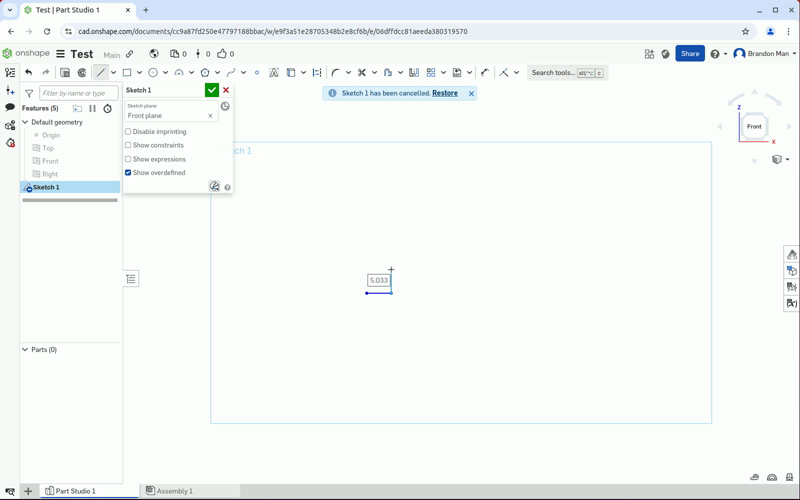
click(391, 269)
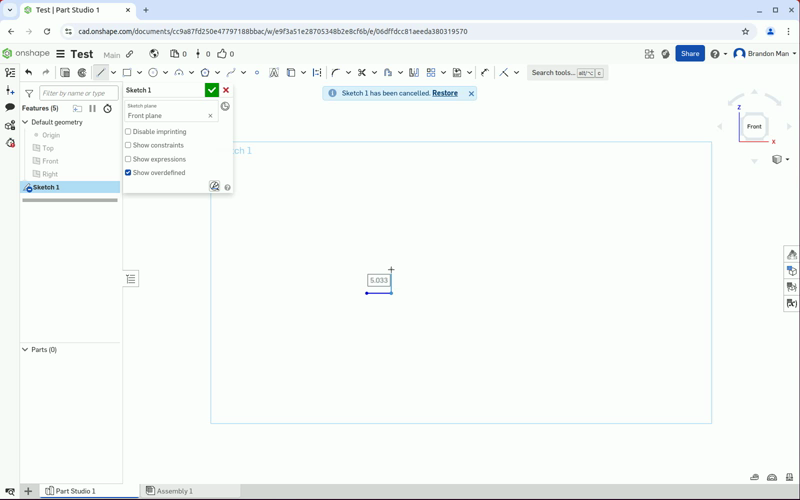
key_up(shift)
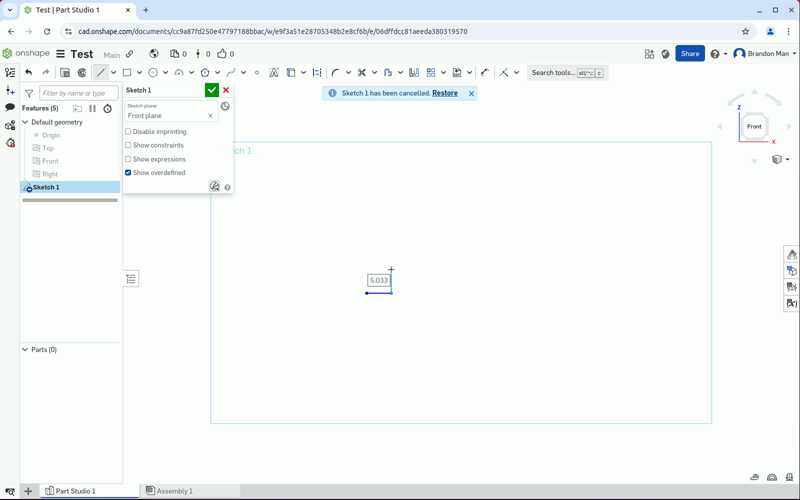
key_down(shift)
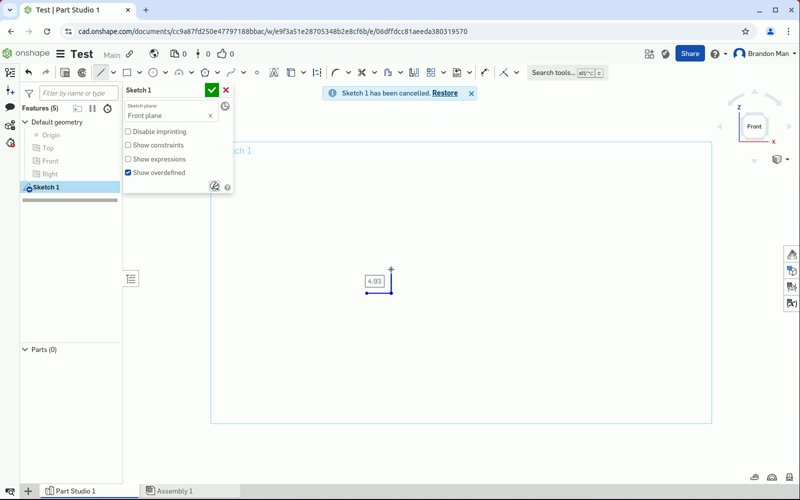
mouse_move(421, 269)
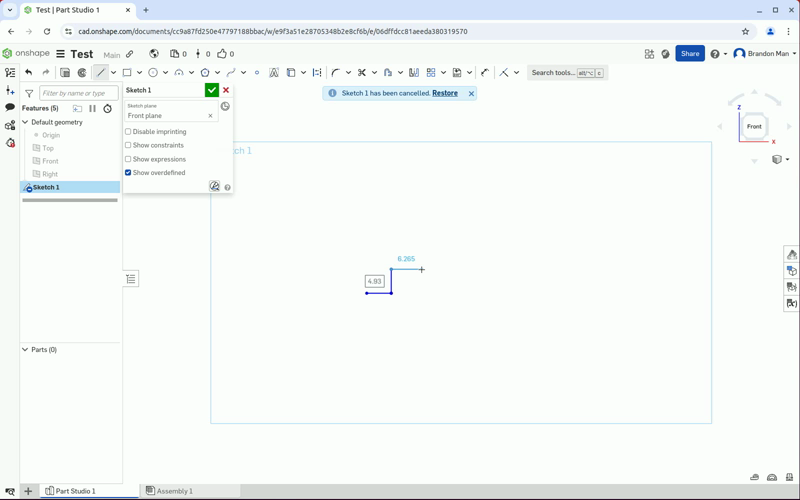
mouse_move(366, 269)
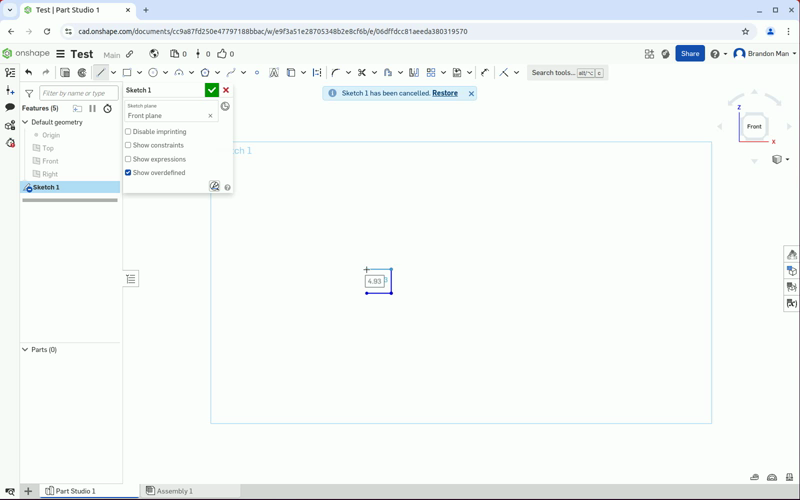
click(366, 269)
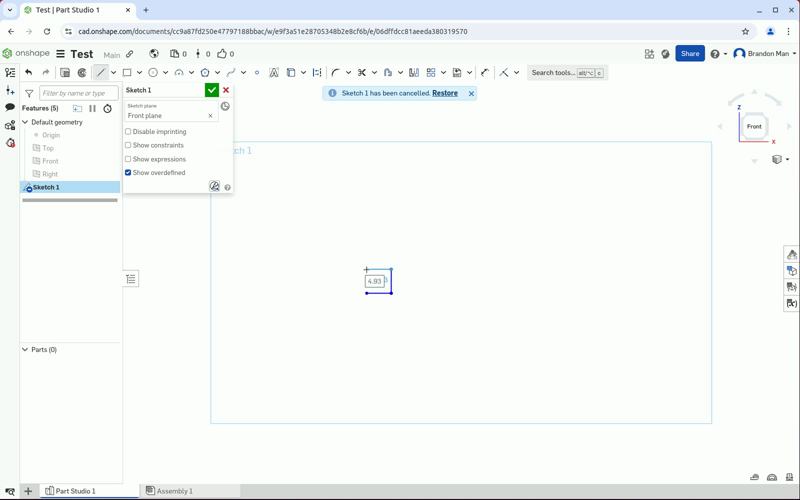
key_up(shift)
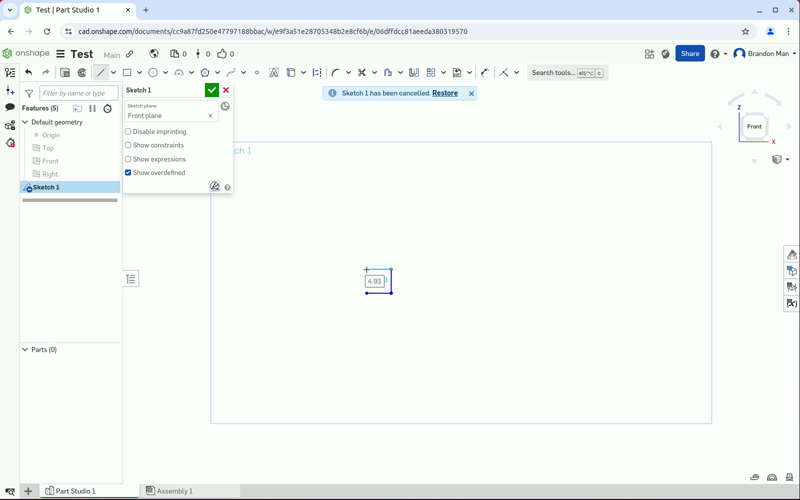
mouse_move(396, 269)
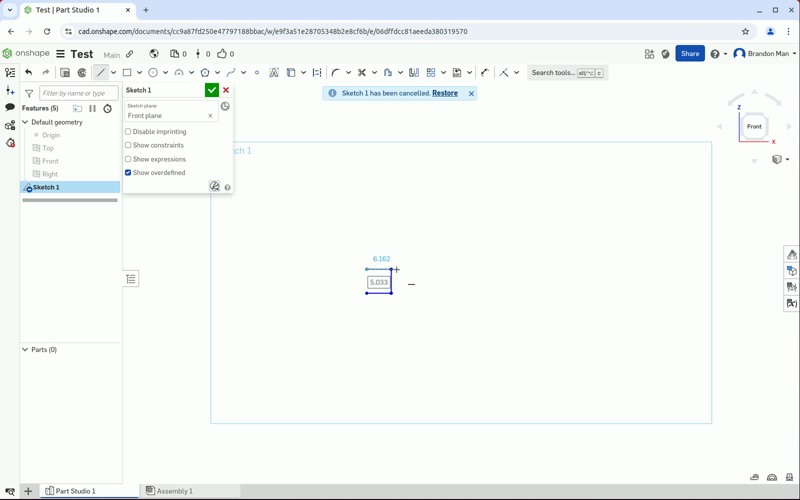
key_down(shift)
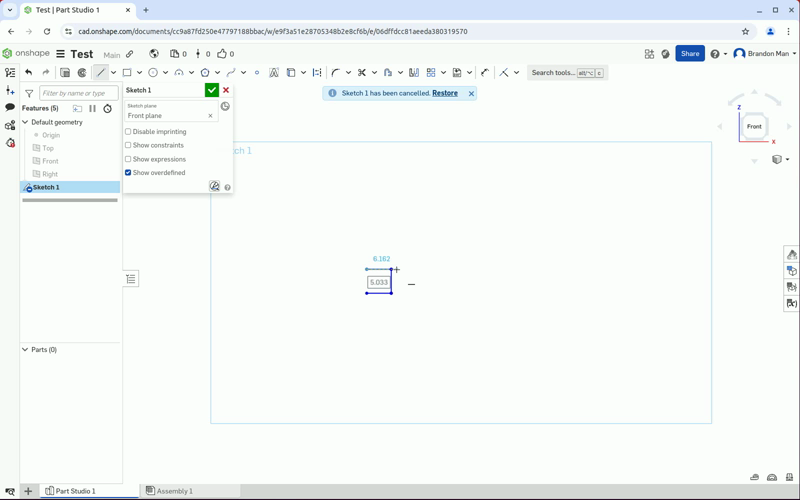
mouse_move(366, 293)
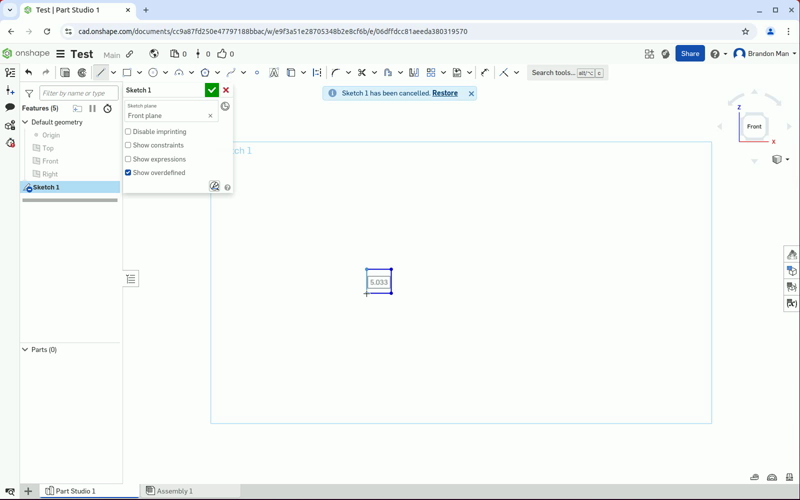
key_up(shift)
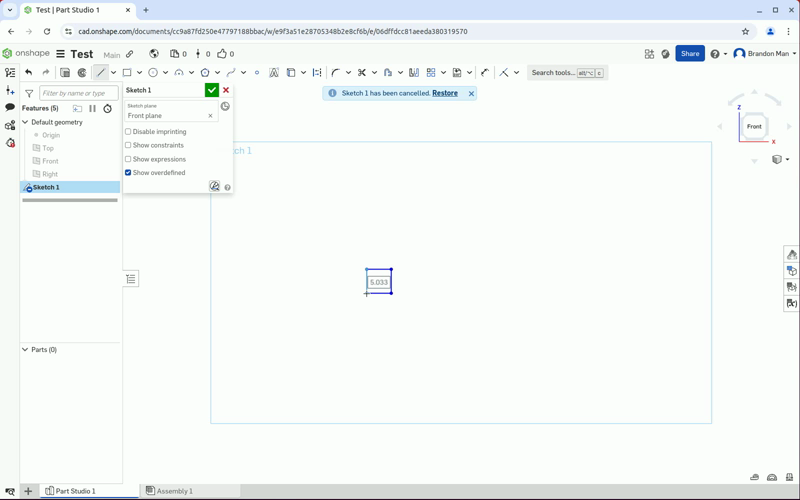
click(366, 293)
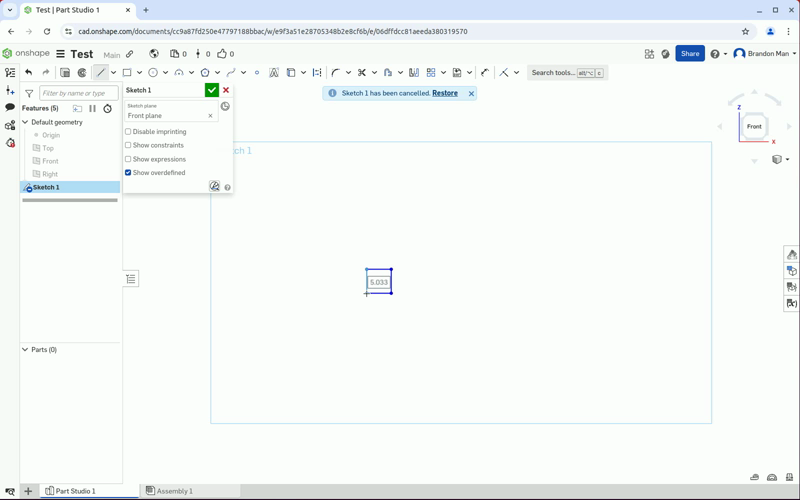
key(esc)
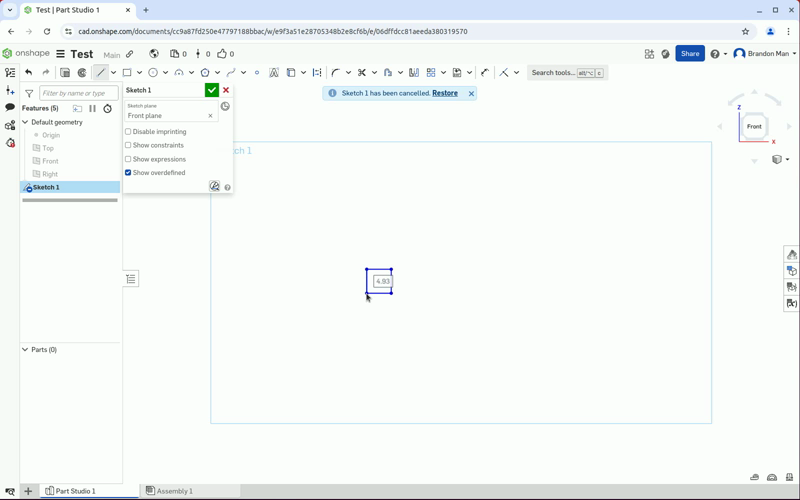
mouse_move(378, 274)
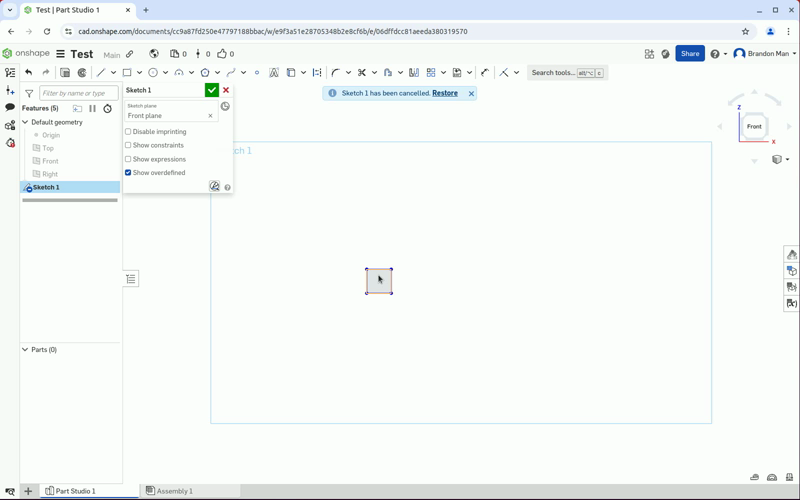
scroll(6)
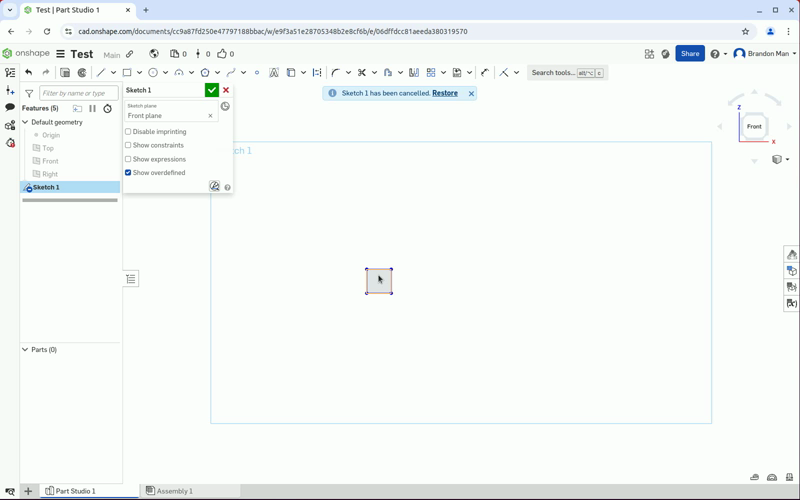
scroll(6)
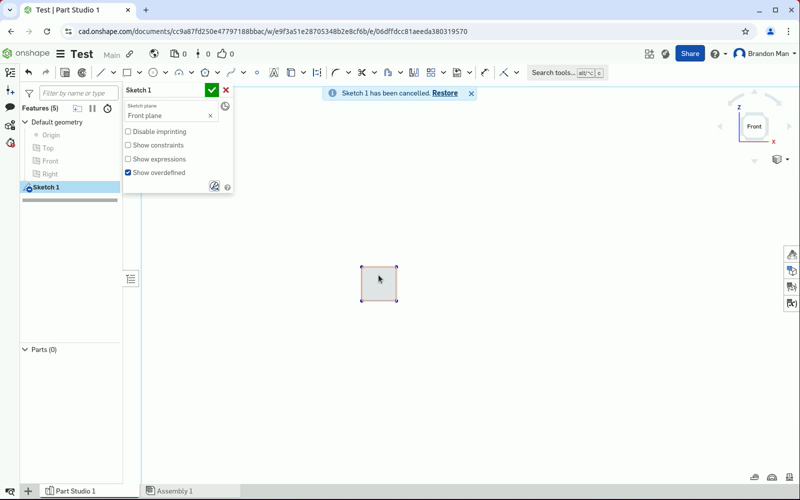
scroll(6)
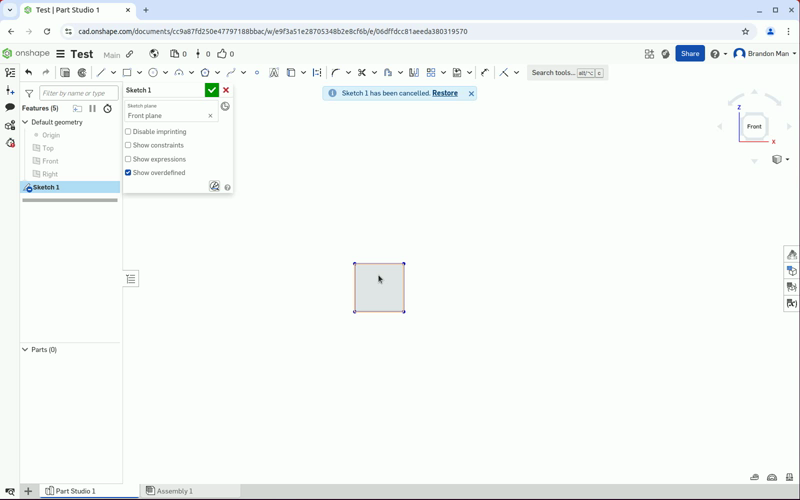
scroll(6)
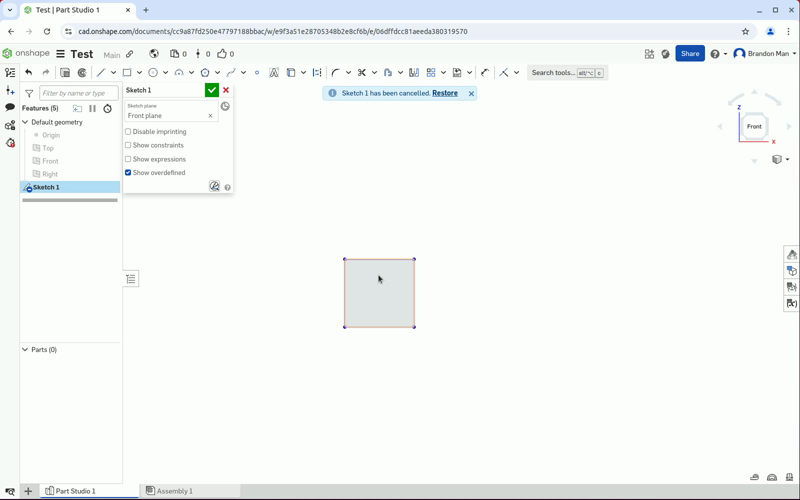
scroll(6)
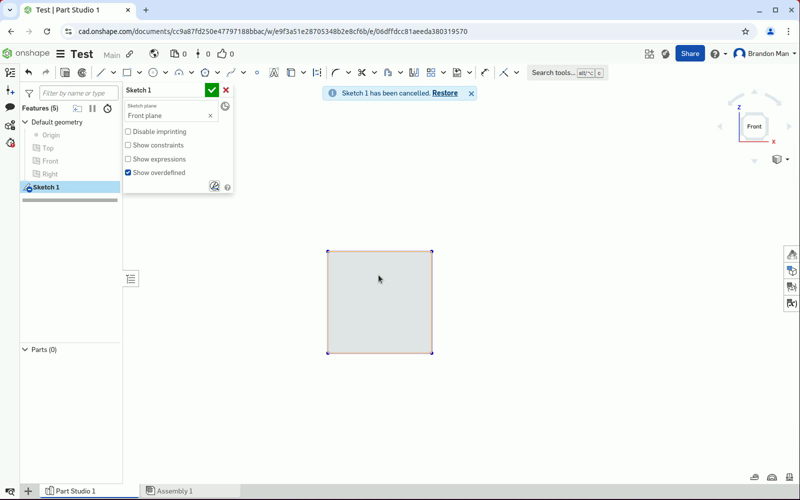
scroll(6)
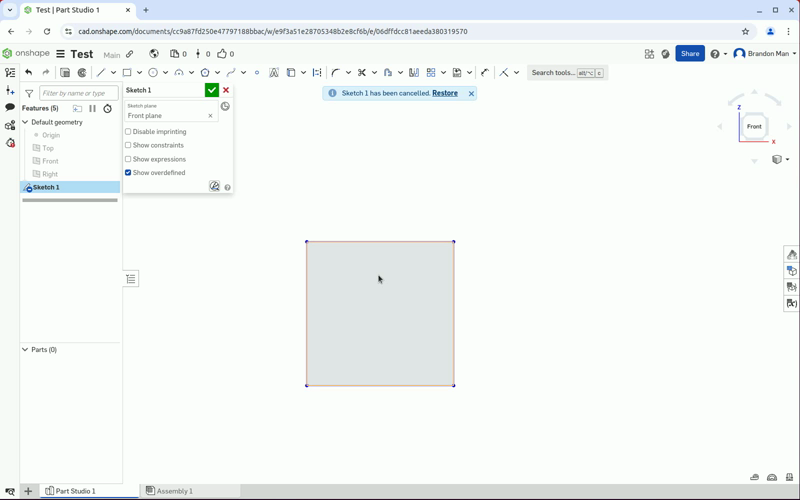
scroll(6)
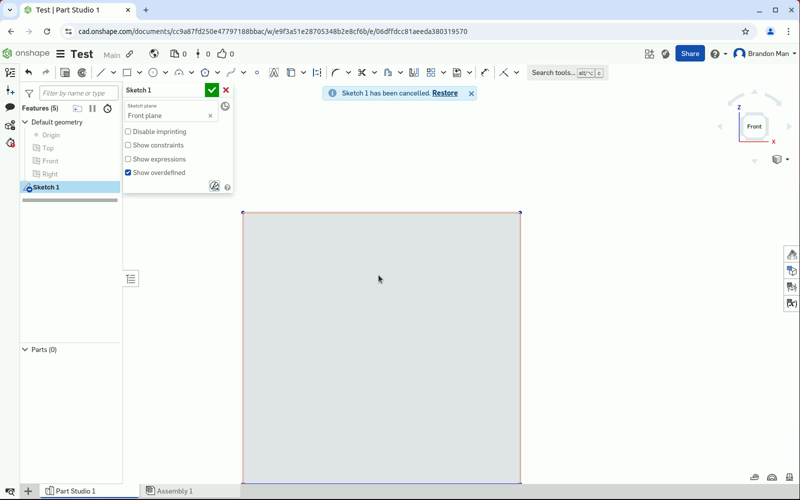
click(378, 274)
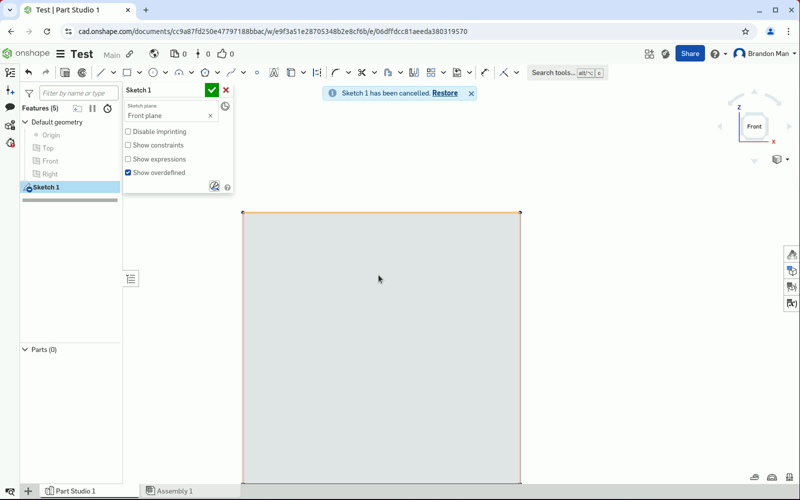
scroll(-6)
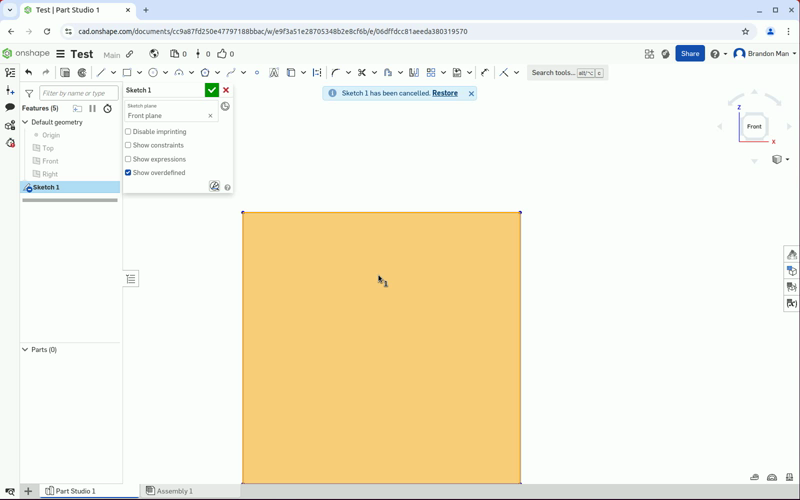
scroll(-6)
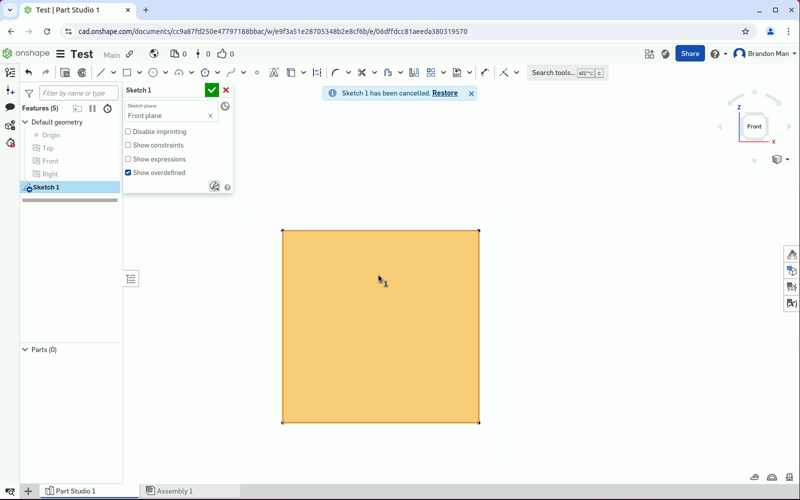
scroll(-6)
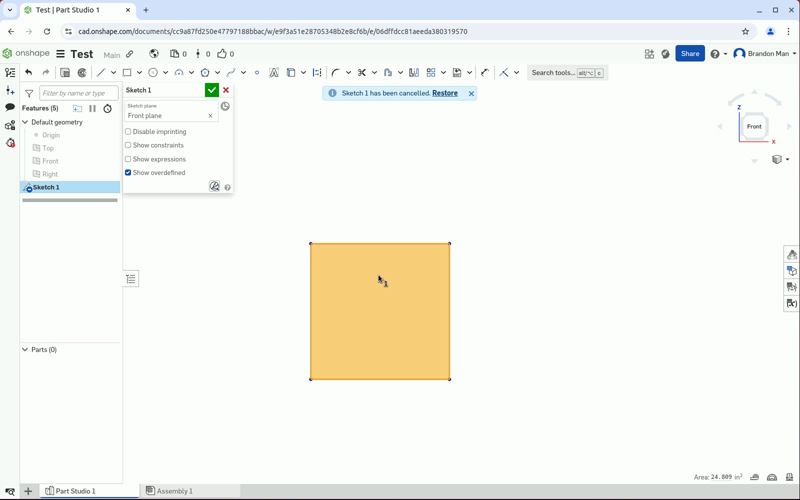
scroll(-6)
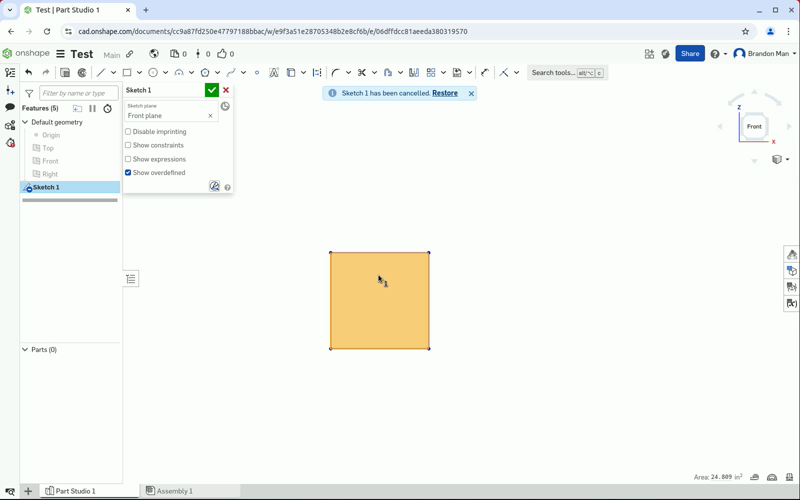
scroll(-6)
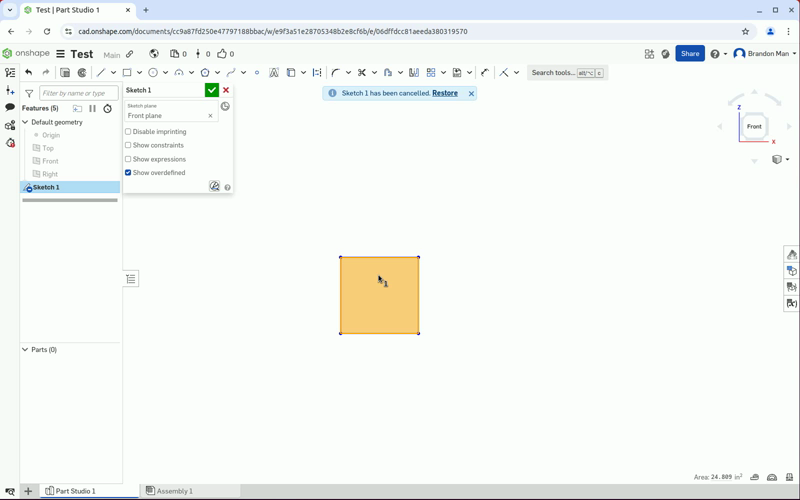
scroll(-6)
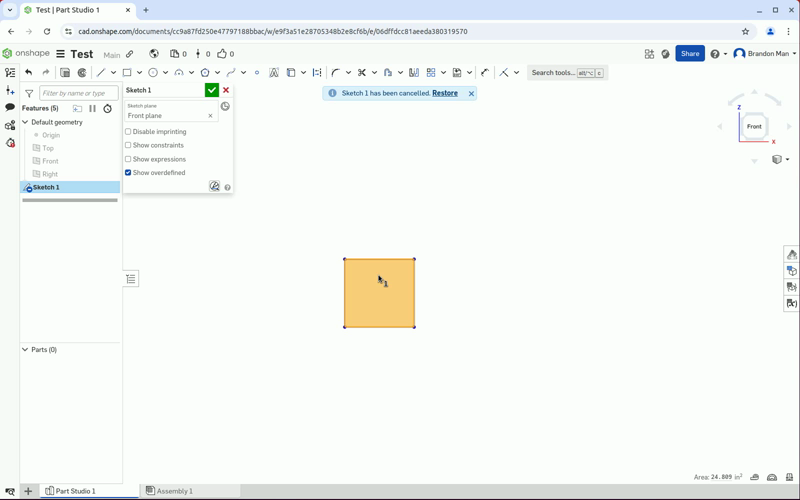
scroll(-6)
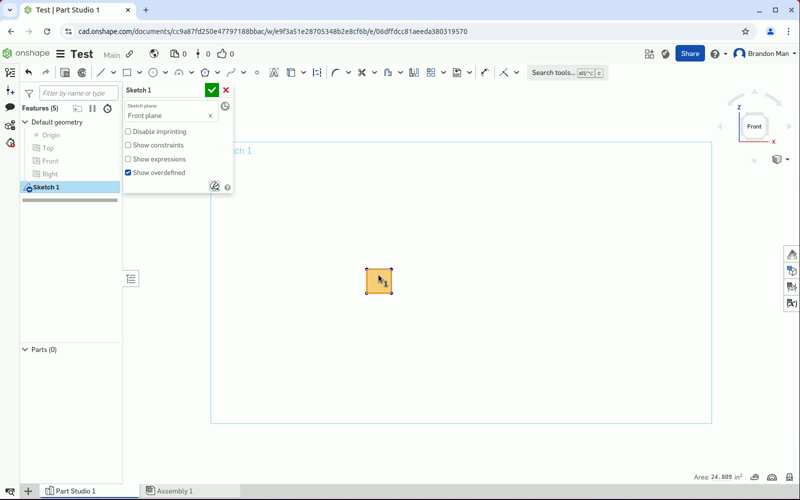
mouse_move(73, 352)
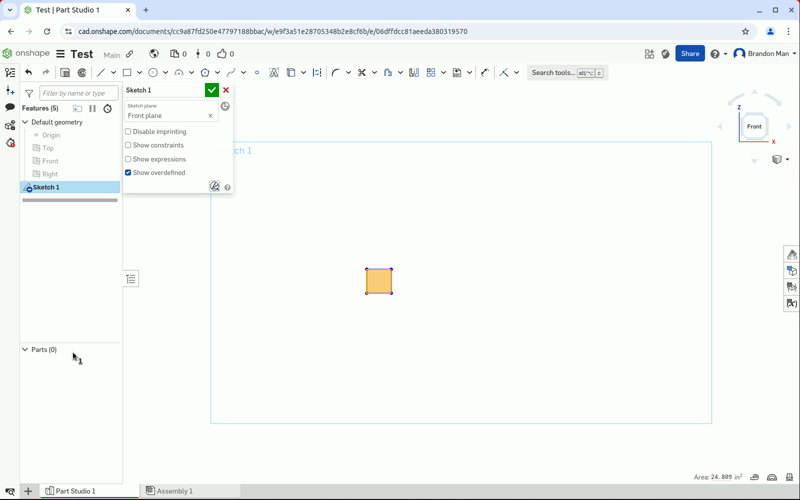
key(shift+y)
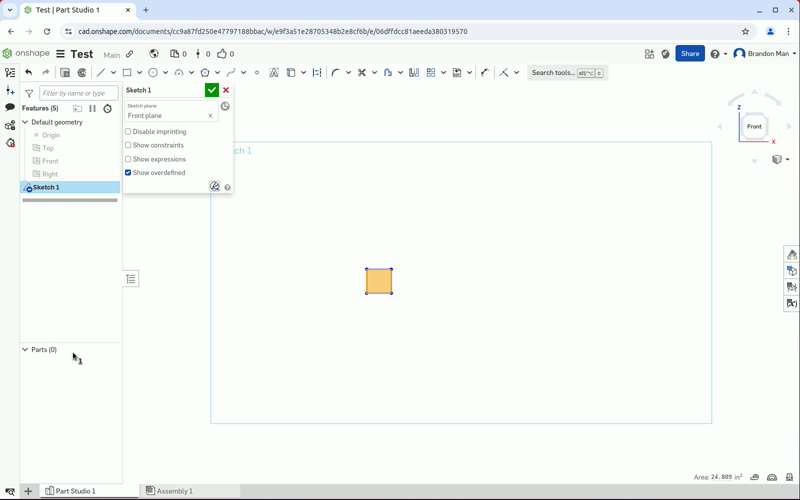
key(shift+e)
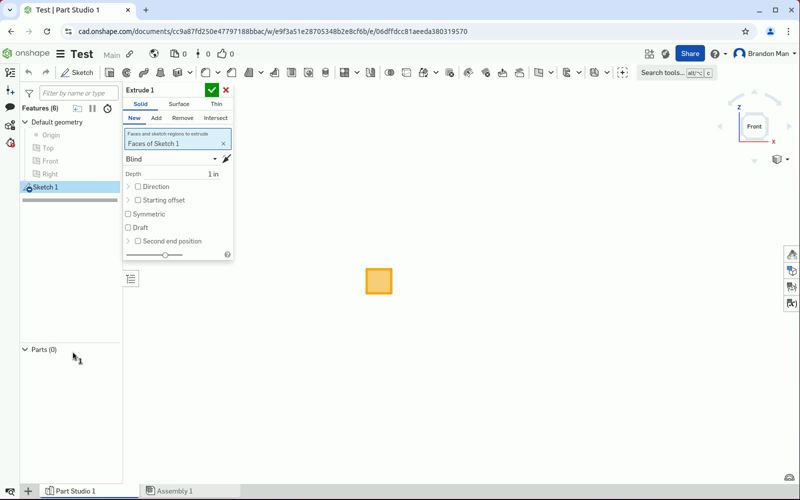
mouse_move(143, 106)
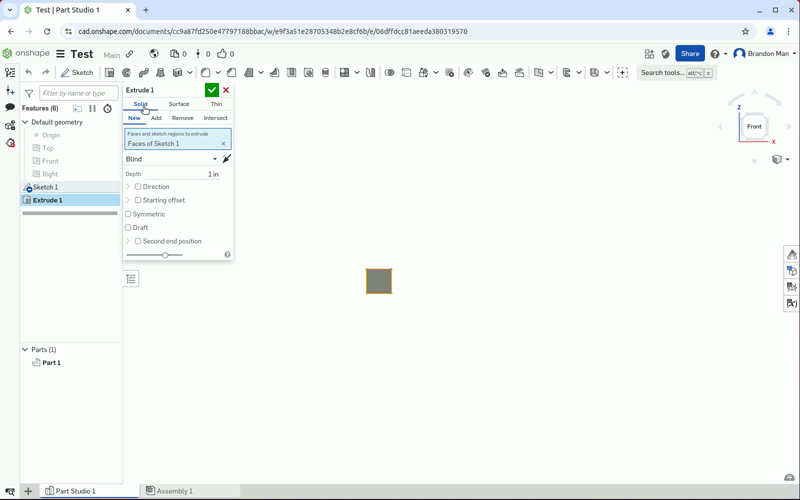
click(143, 106)
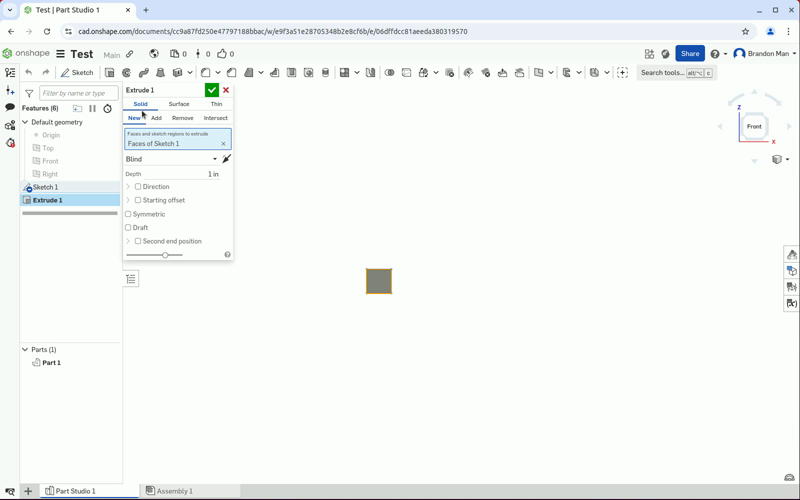
mouse_move(137, 120)
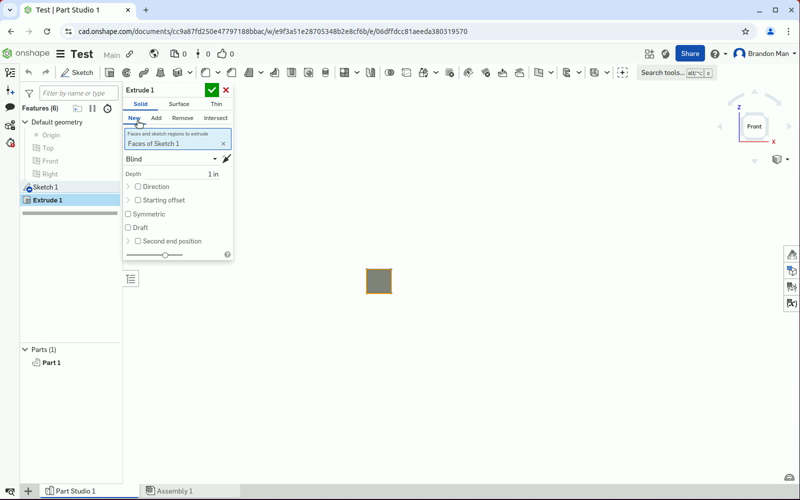
click(137, 120)
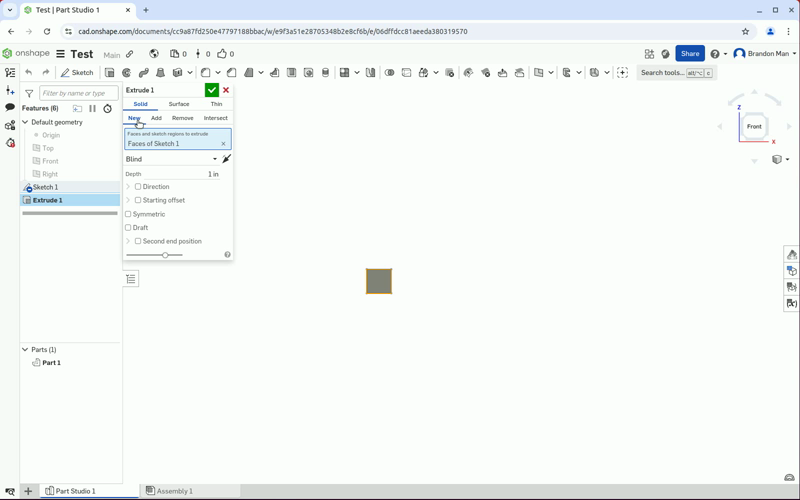
key(tab, 4)
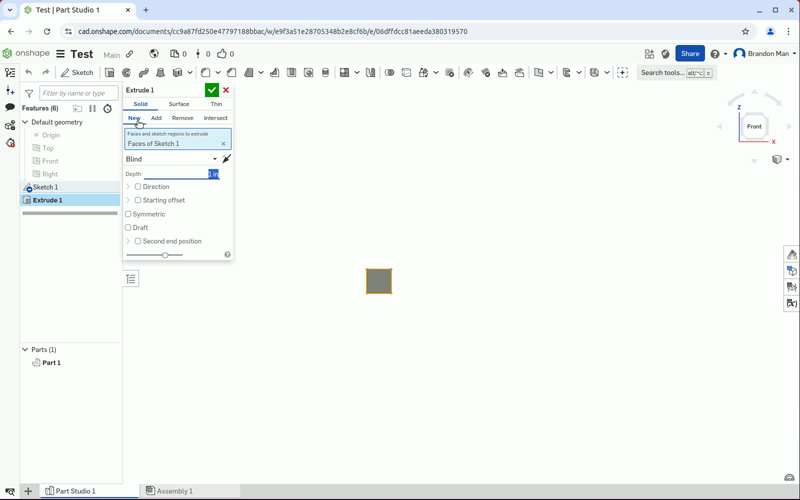
text(1.685)
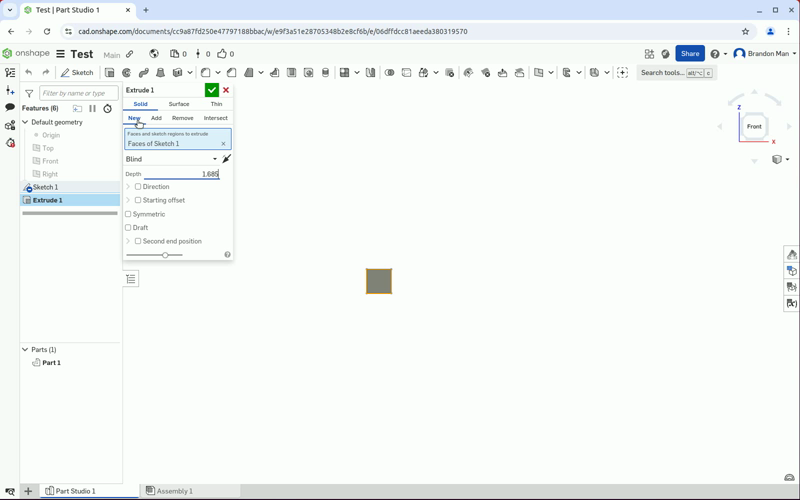
key(enter)
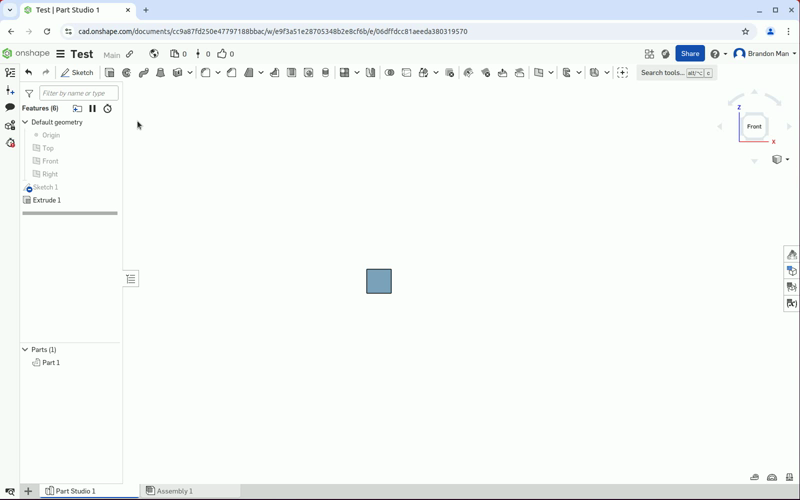
key(shift+h)
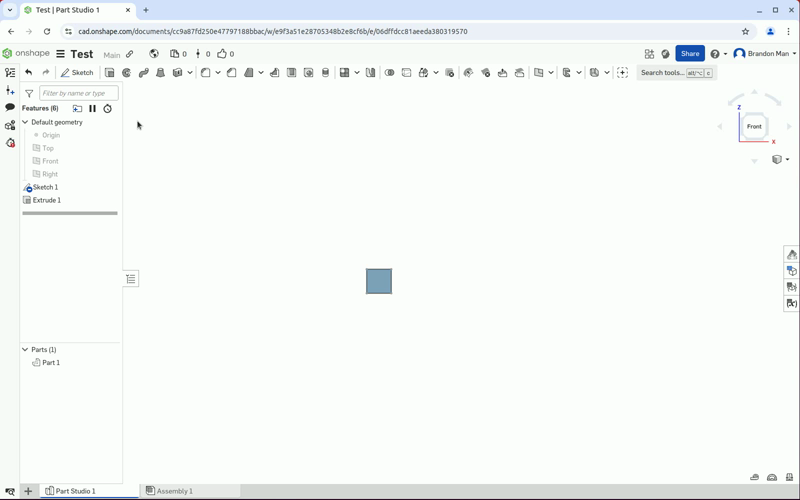
key(shift+h)
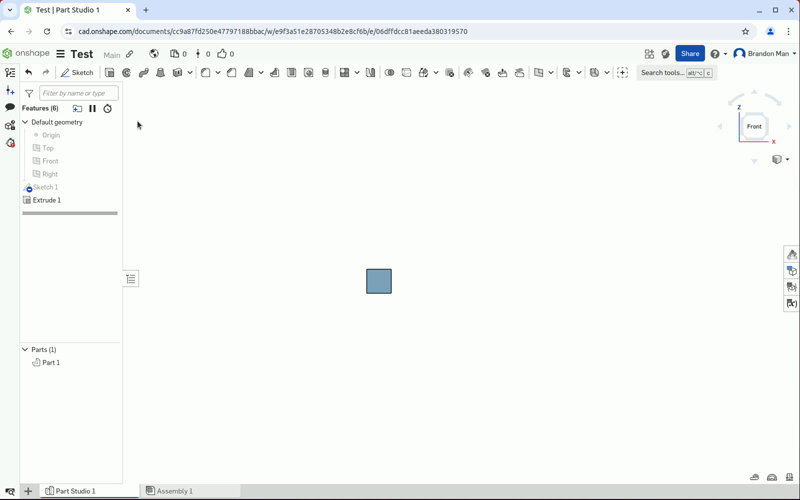
mouse_move(73, 189)
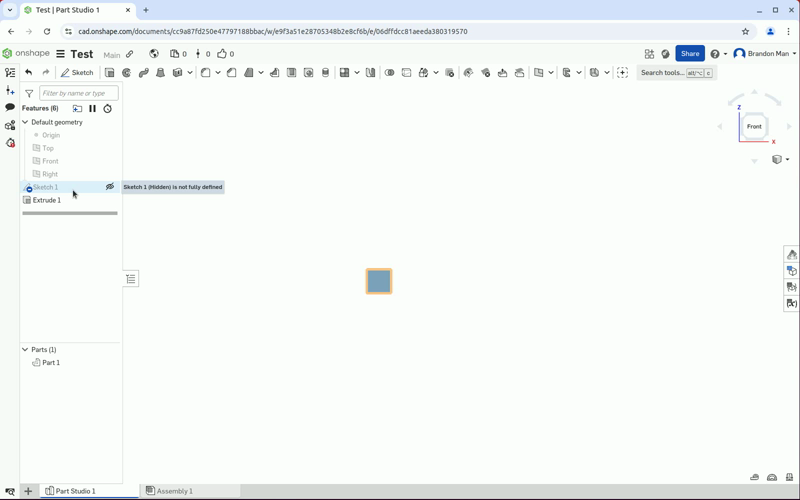
click(73, 189)
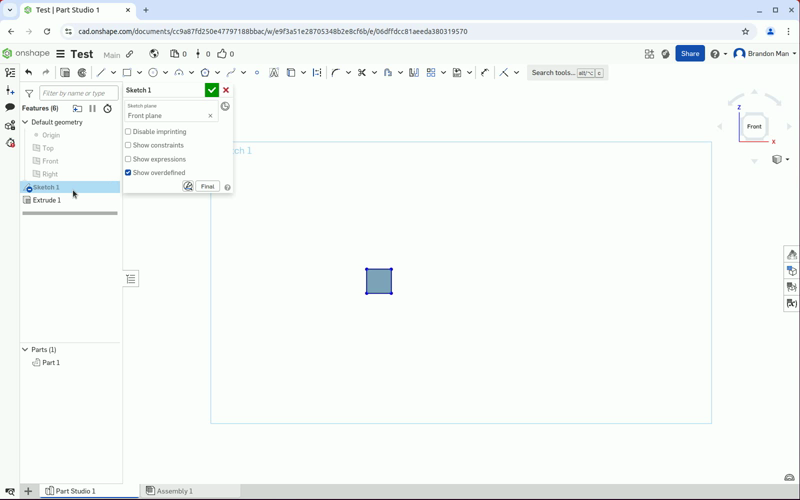
mouse_move(229, 92)
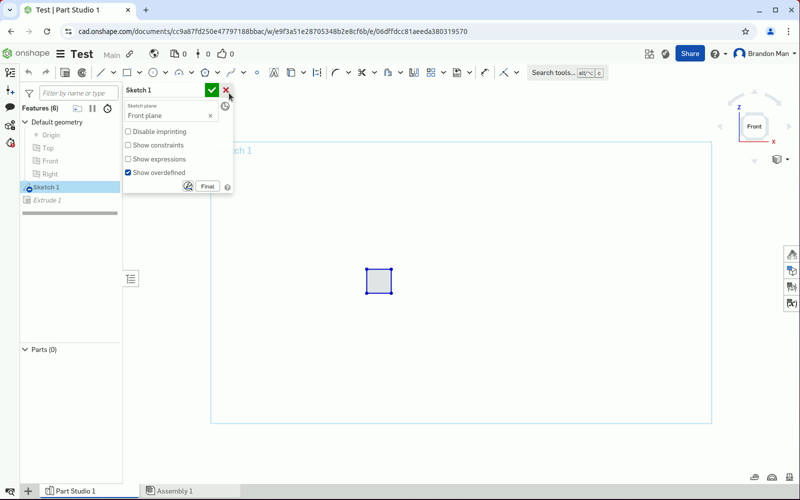
click(229, 92)
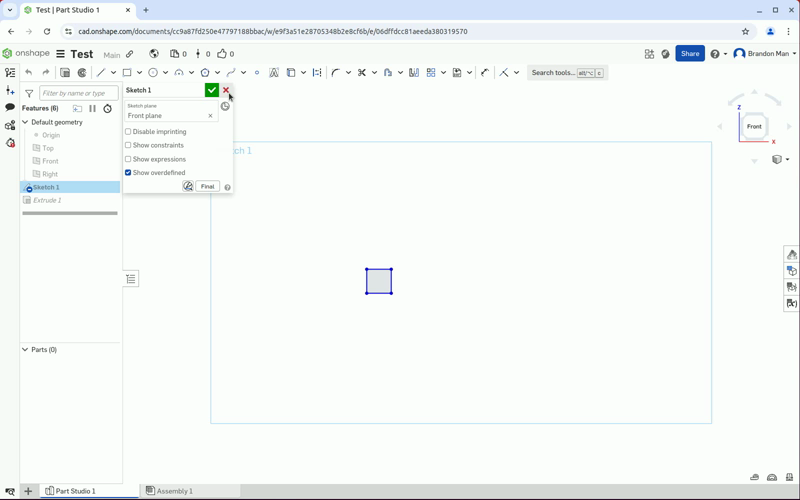
key(shift+s)
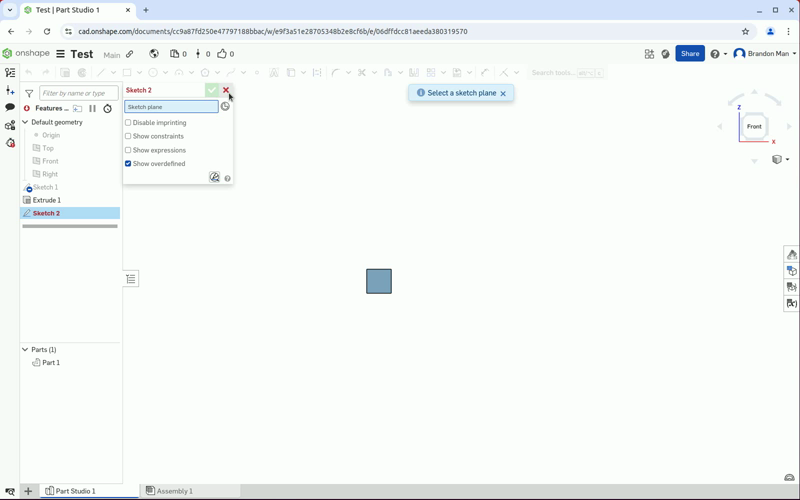
mouse_move(73, 163)
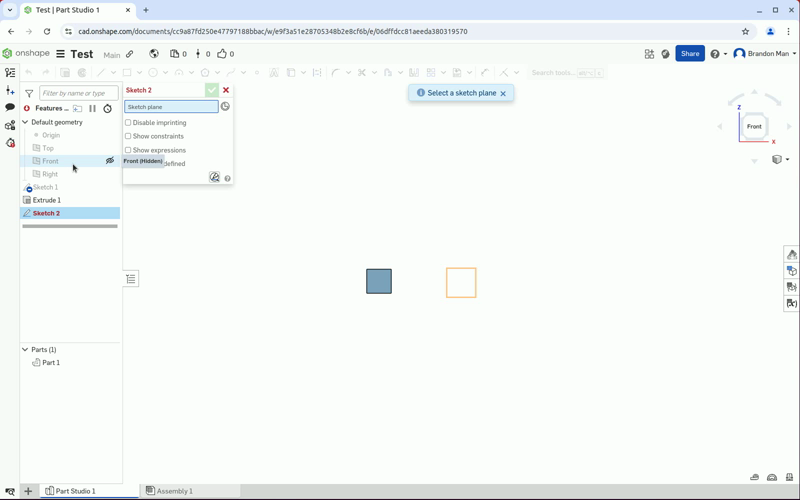
click(73, 163)
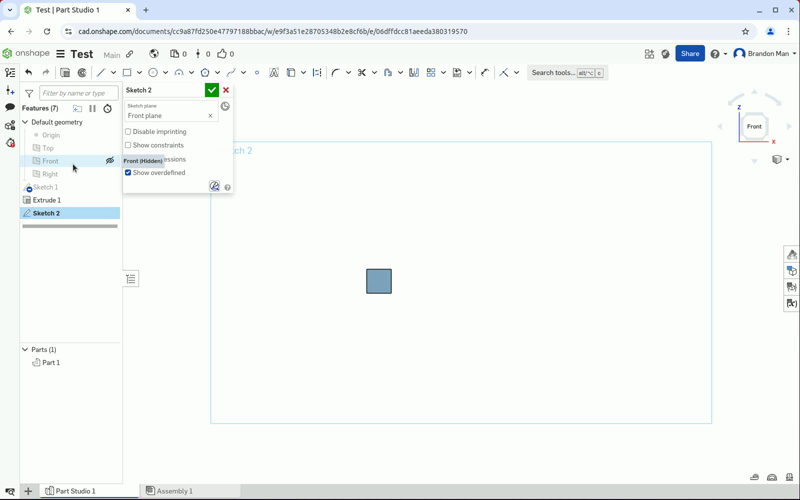
mouse_move(73, 352)
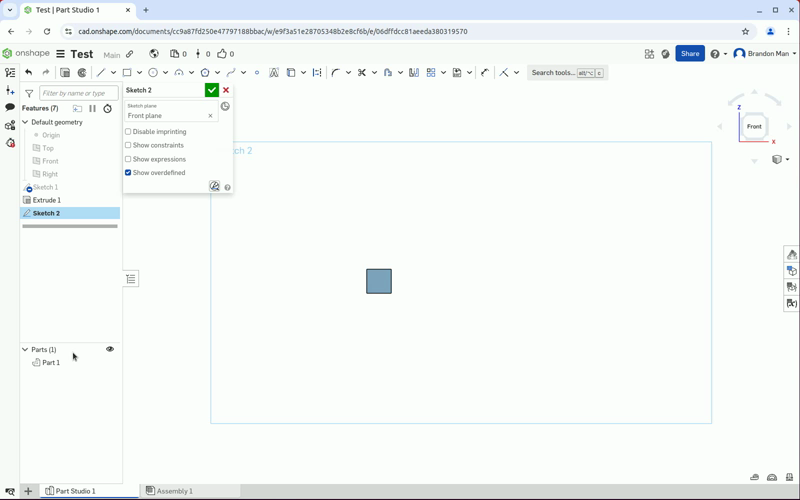
key(y)
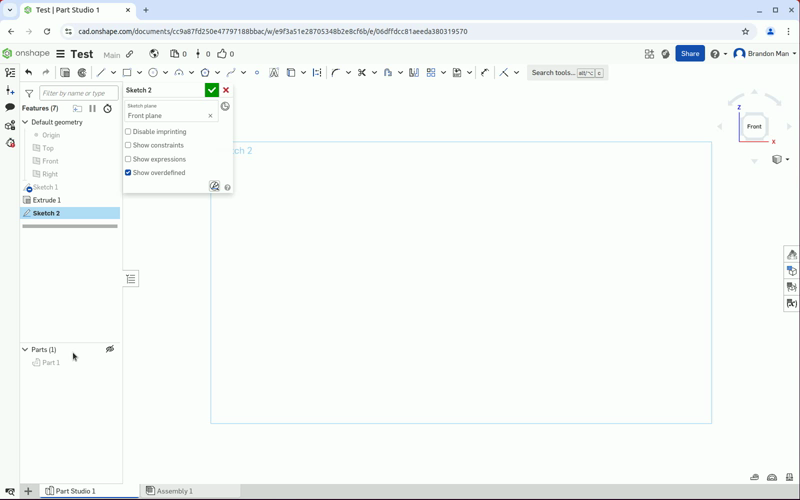
key(l)
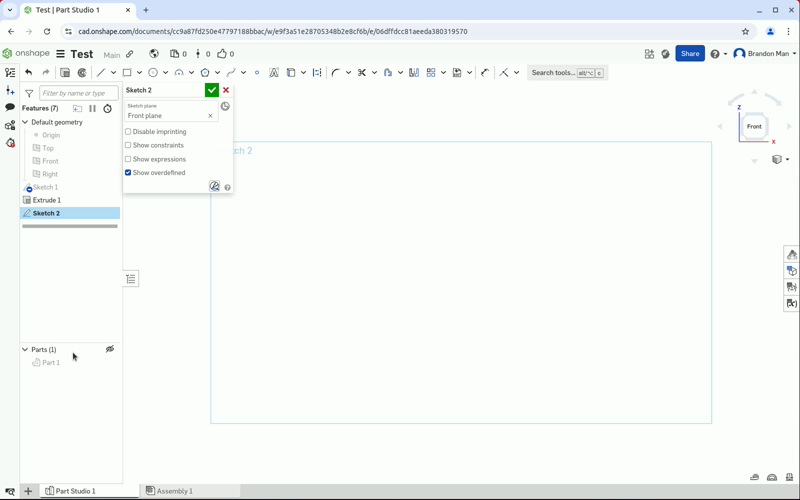
key_down(shift)
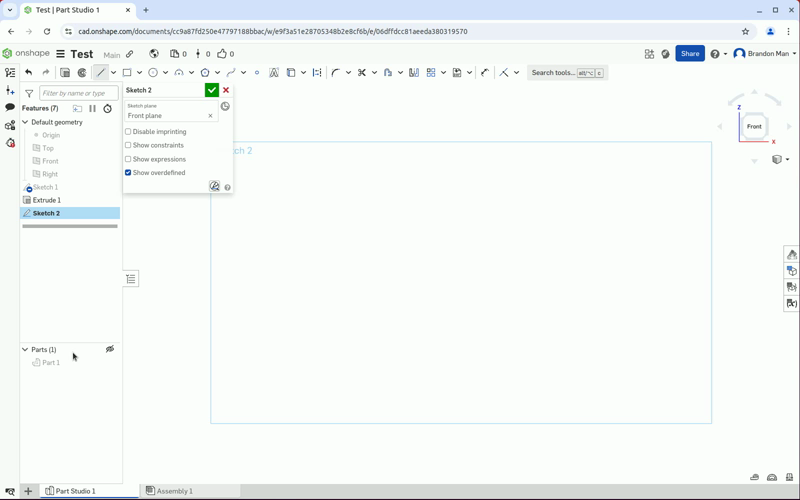
mouse_move(348, 324)
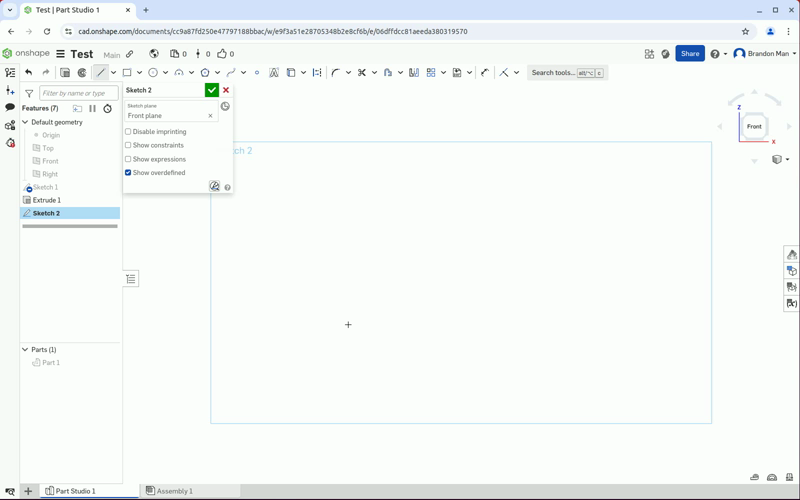
click(348, 324)
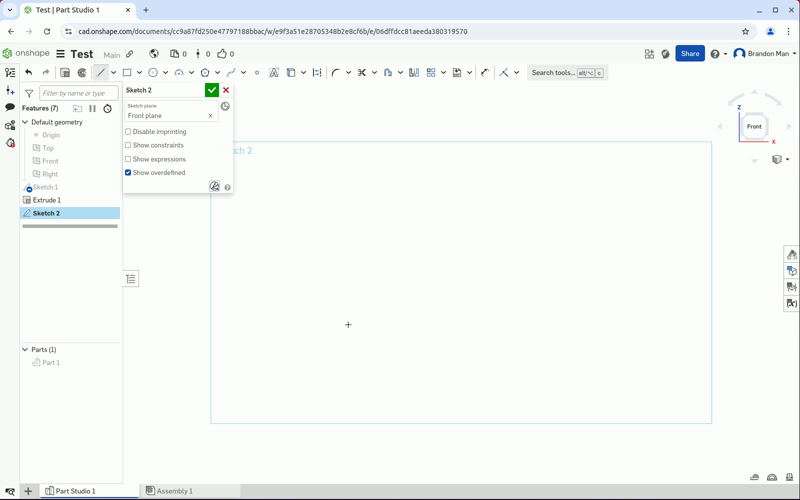
key_up(shift)
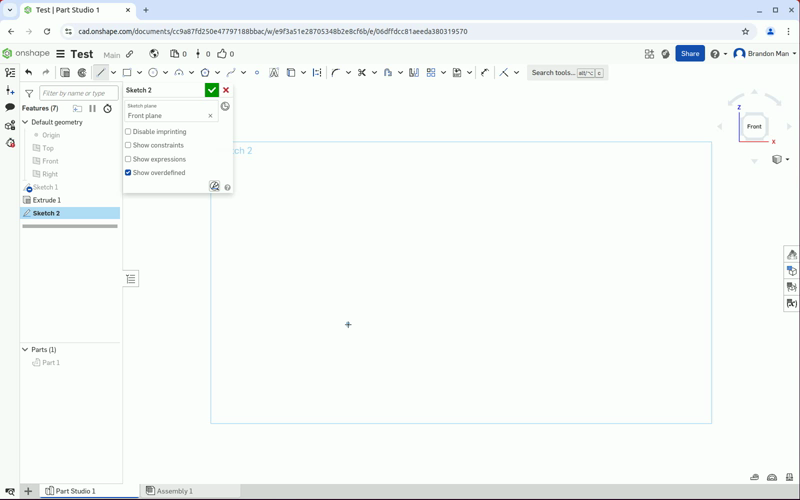
key_down(shift)
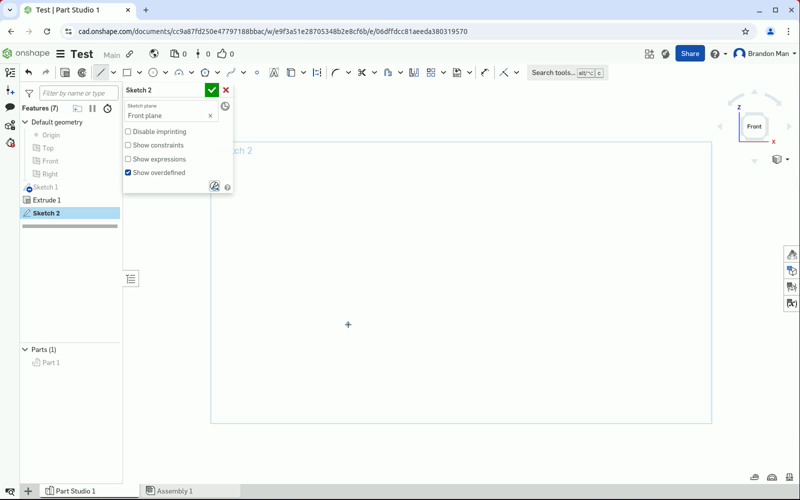
mouse_move(378, 324)
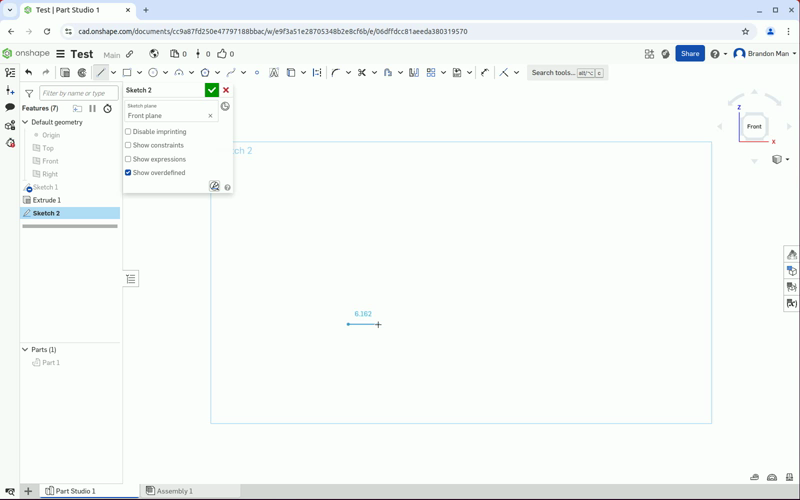
mouse_move(350, 333)
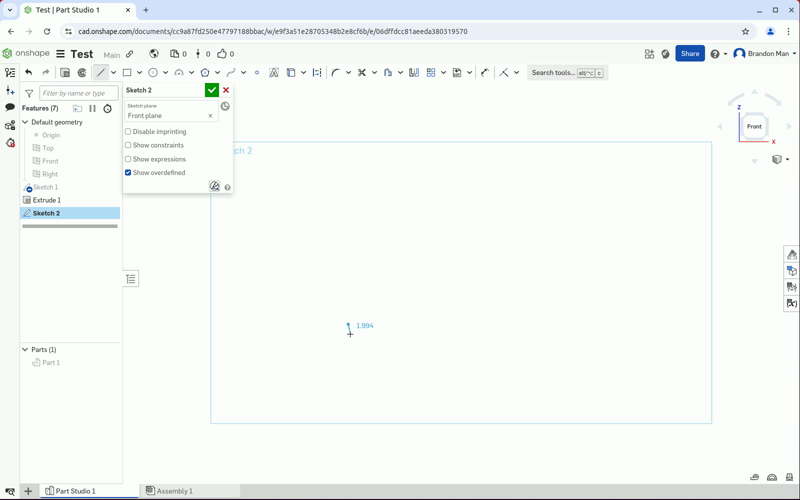
click(350, 333)
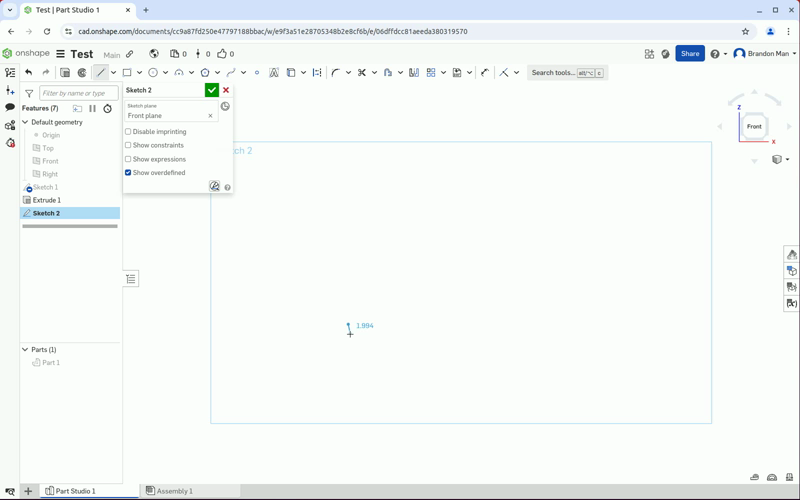
key_up(shift)
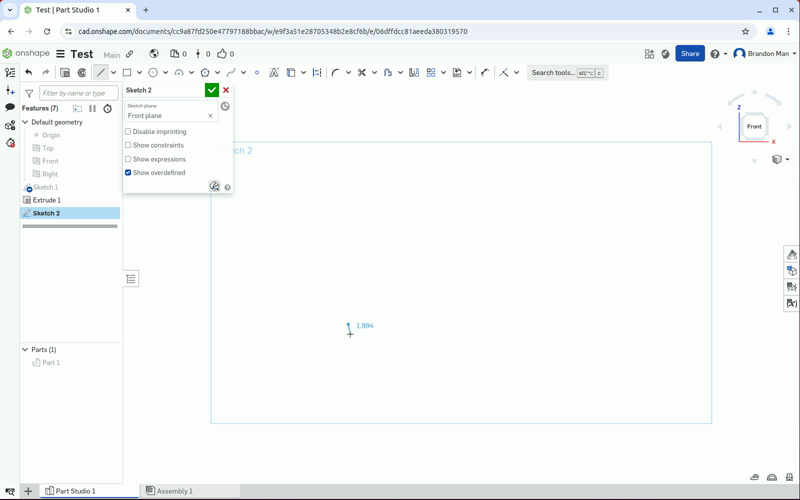
key_down(shift)
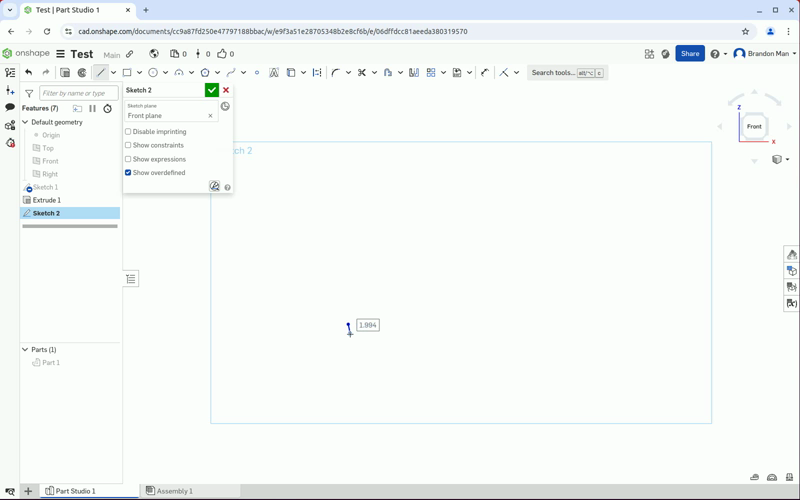
mouse_move(380, 333)
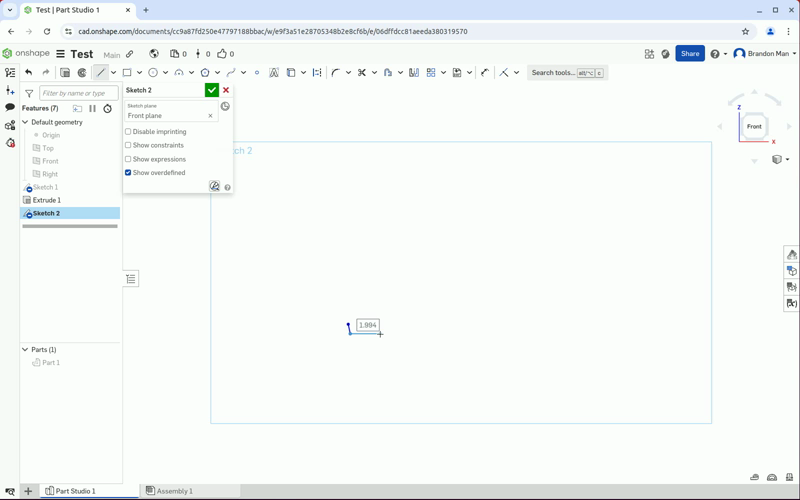
mouse_move(356, 341)
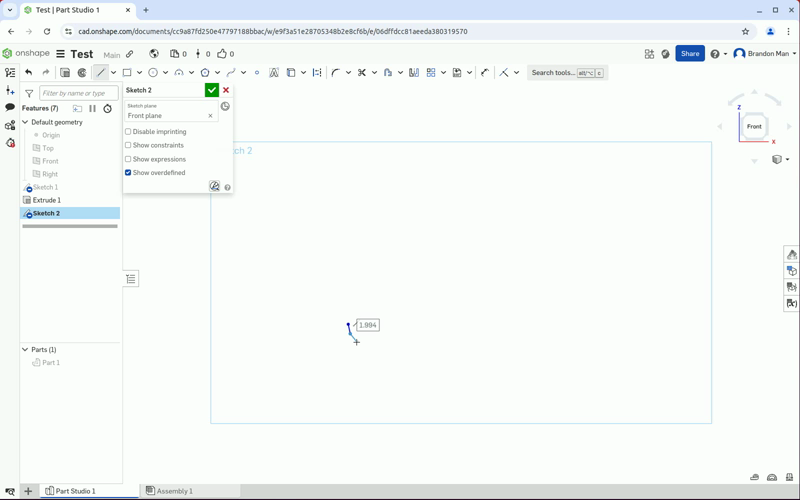
click(356, 341)
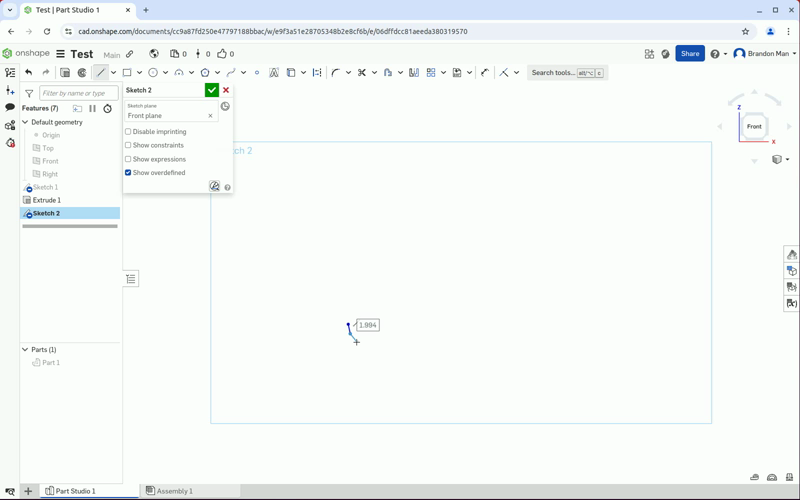
key_up(shift)
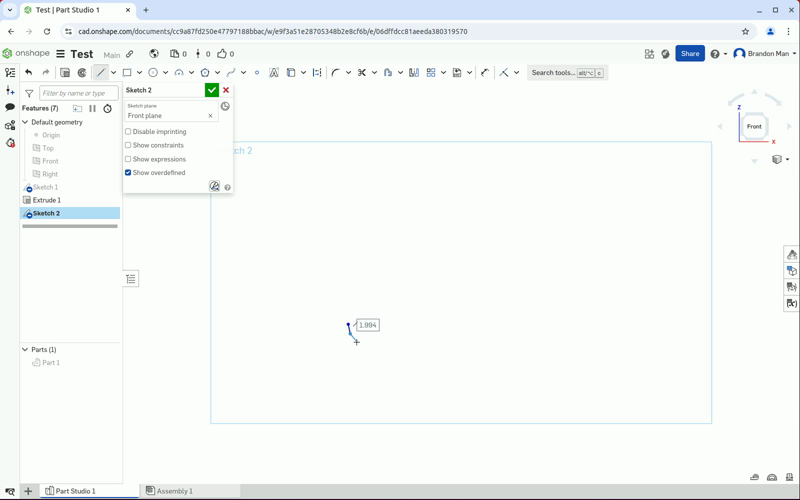
key_down(shift)
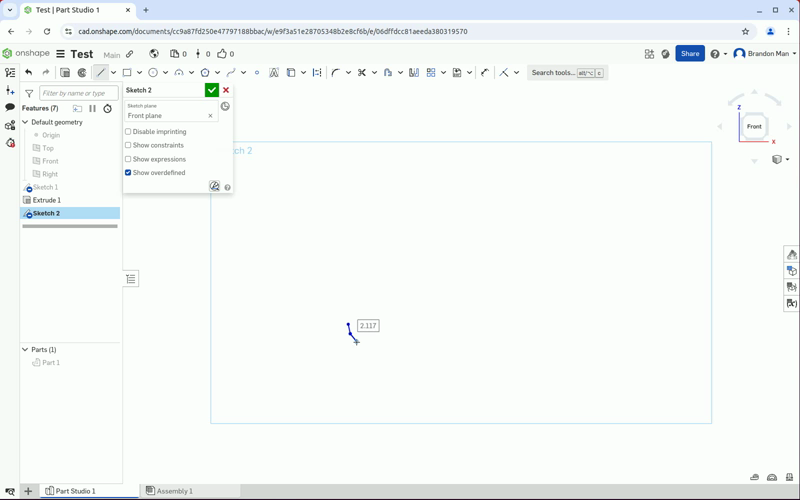
mouse_move(386, 341)
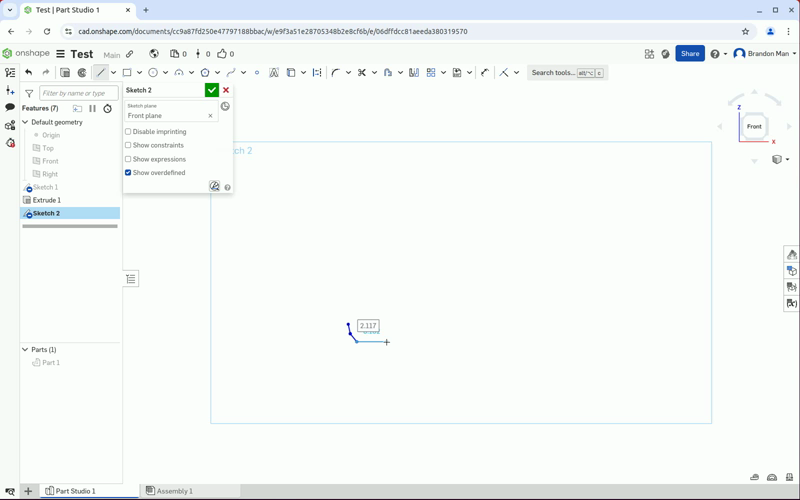
mouse_move(365, 345)
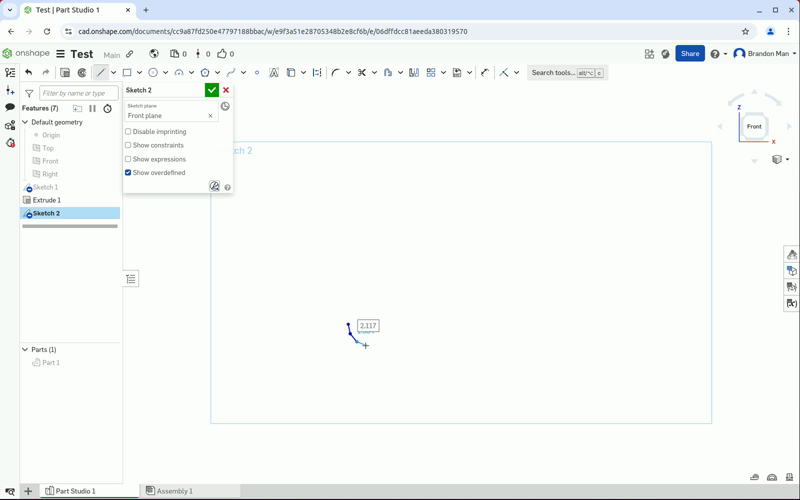
click(365, 345)
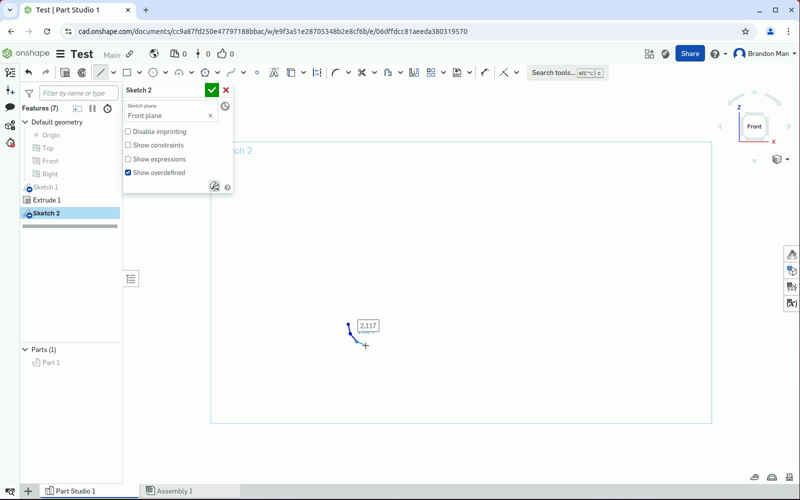
key_up(shift)
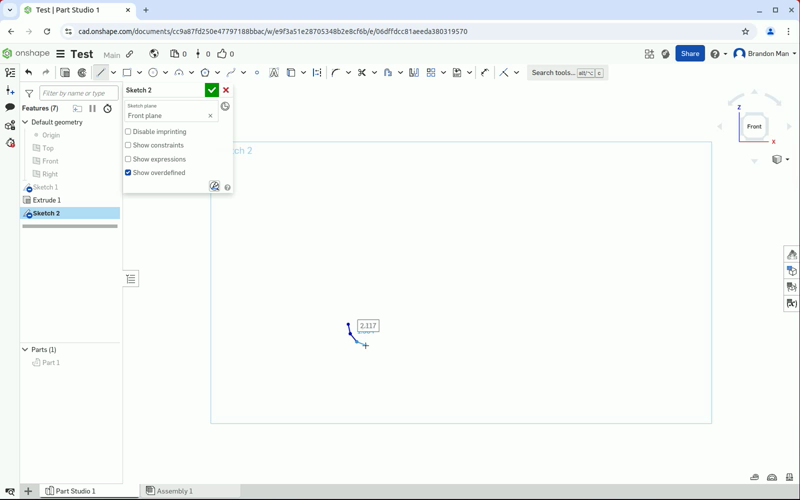
key_down(shift)
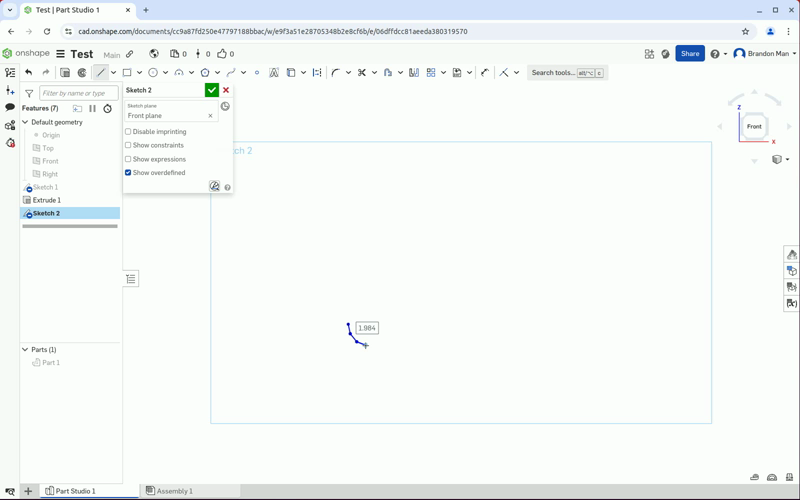
mouse_move(395, 345)
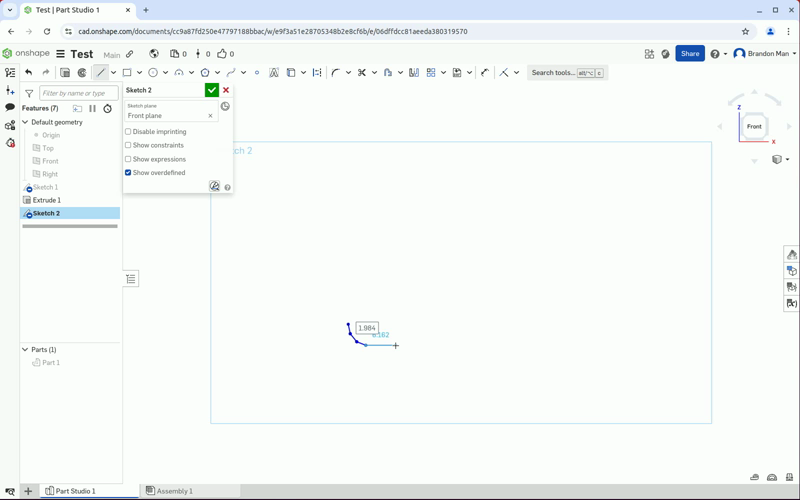
mouse_move(376, 343)
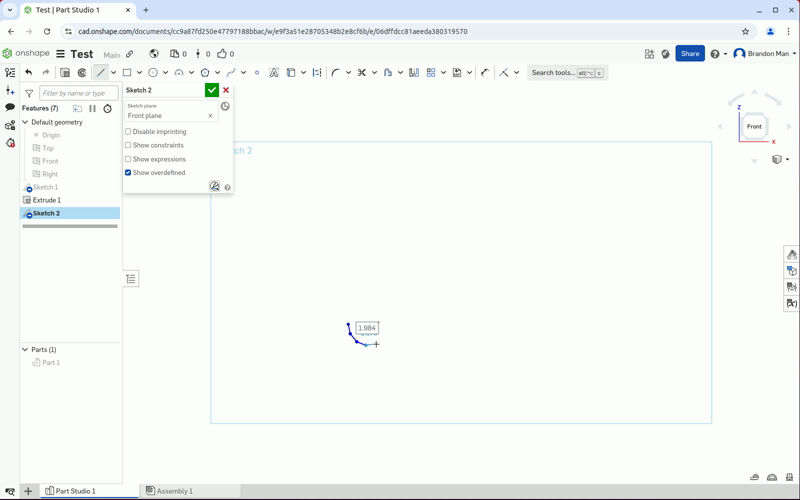
click(376, 343)
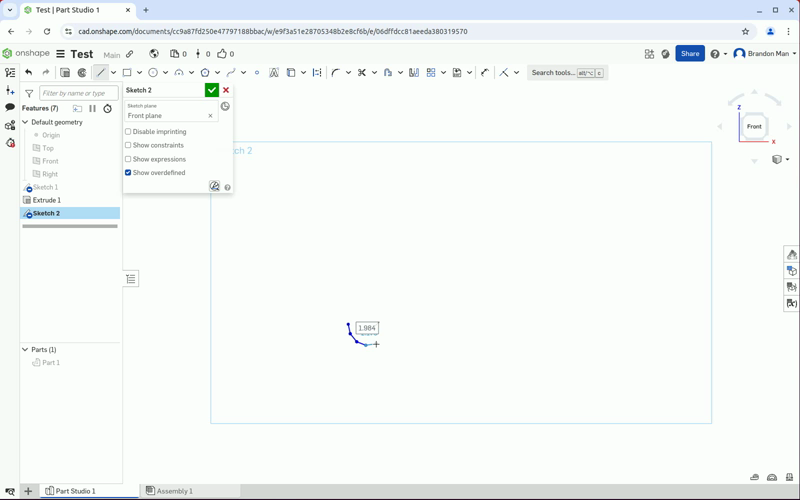
key_up(shift)
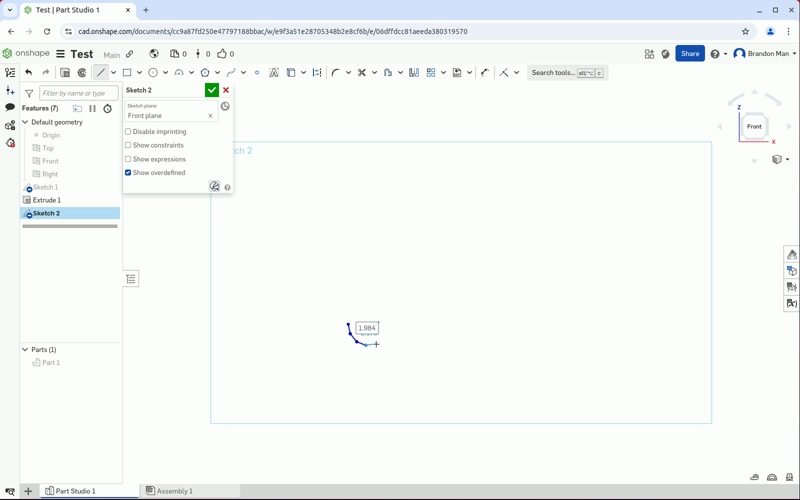
key_down(shift)
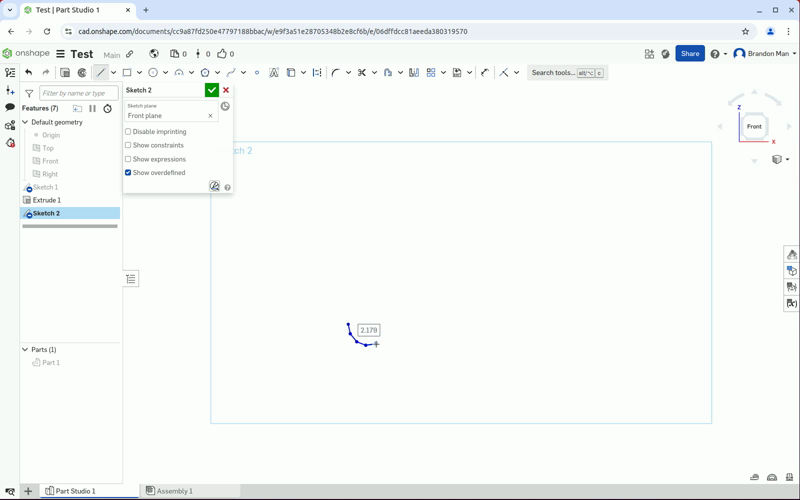
mouse_move(406, 343)
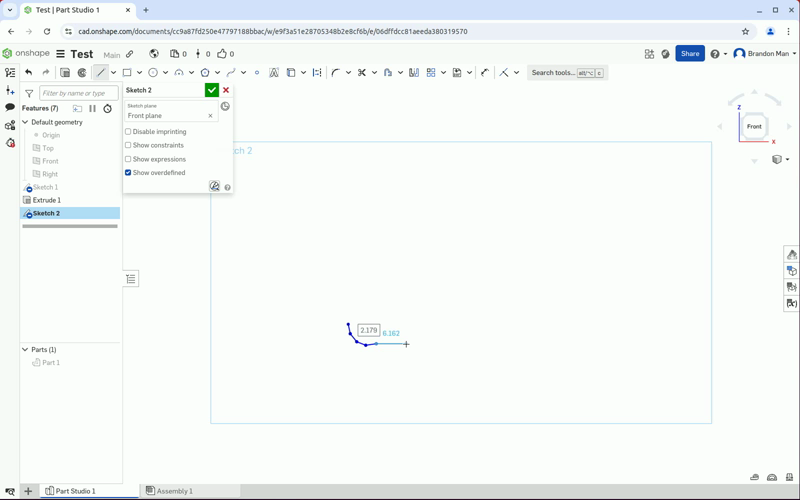
mouse_move(384, 337)
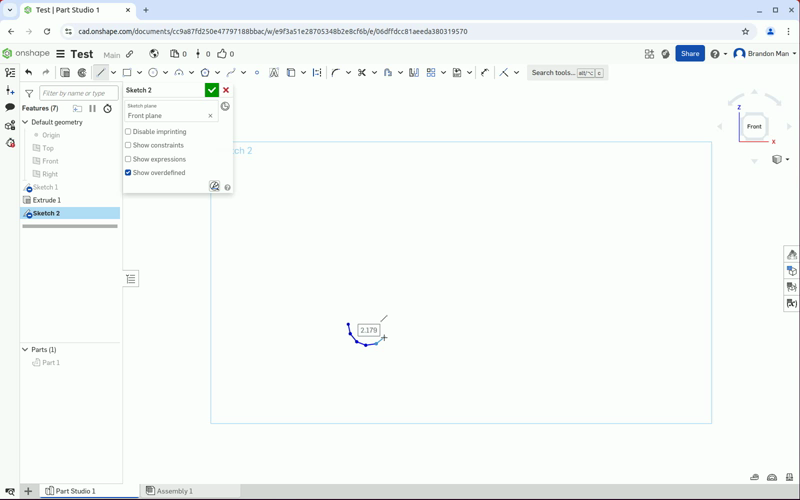
click(384, 337)
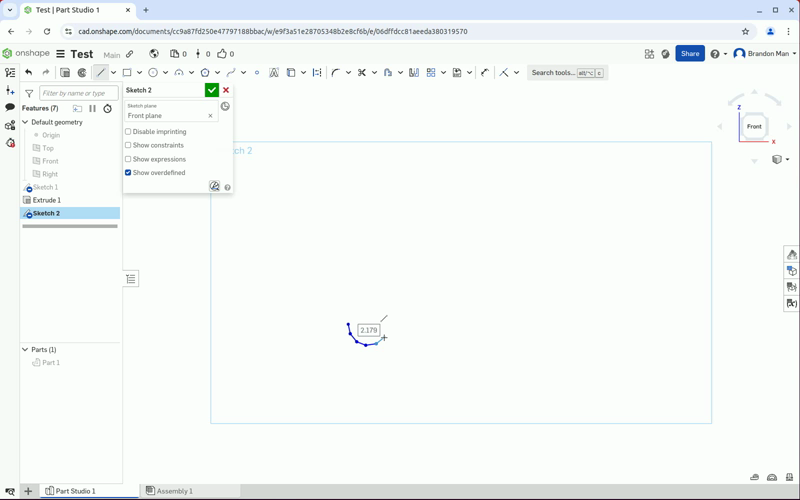
key_up(shift)
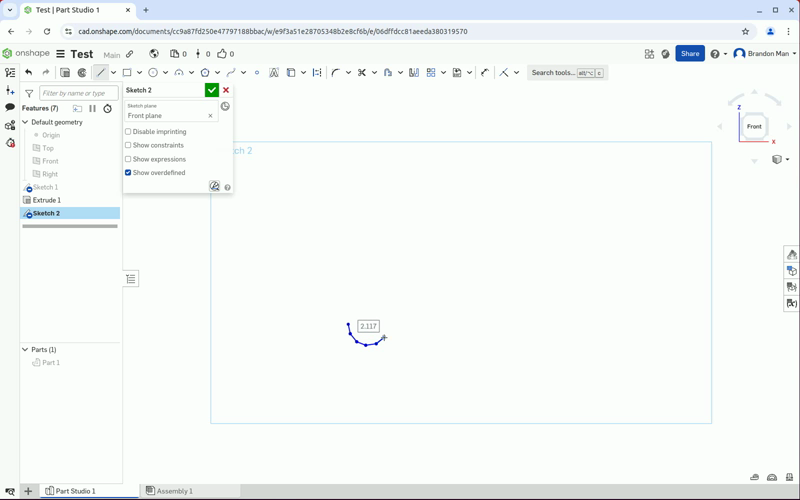
key_down(shift)
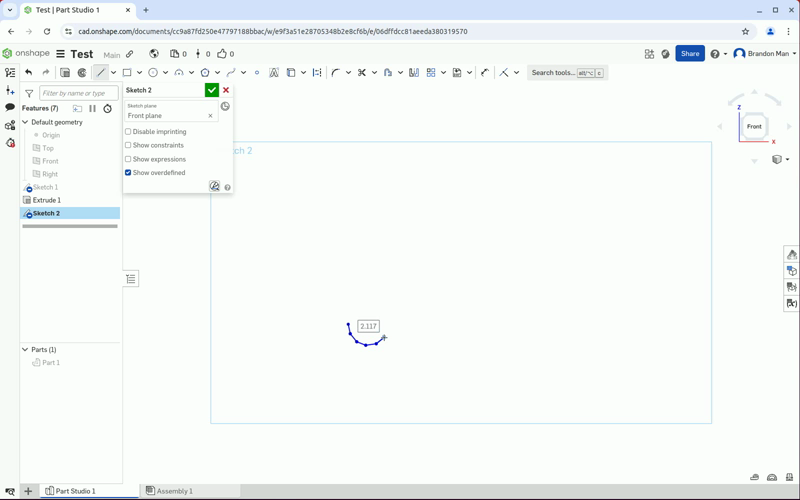
mouse_move(414, 337)
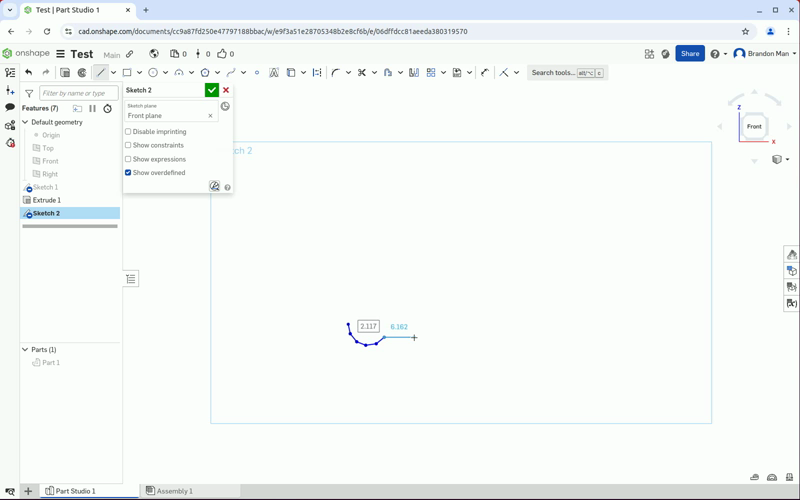
mouse_move(387, 327)
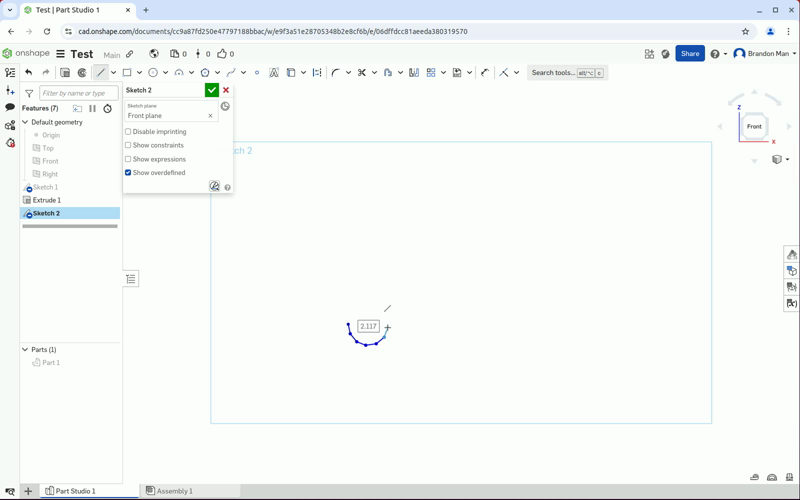
click(387, 327)
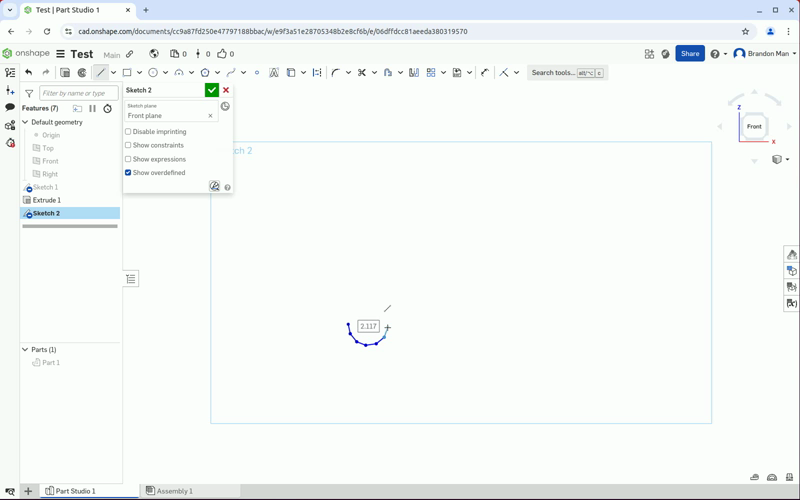
key_up(shift)
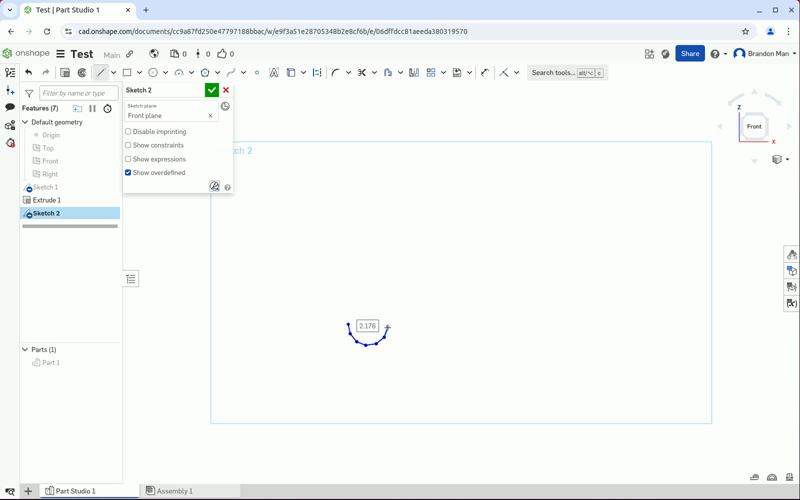
key_down(shift)
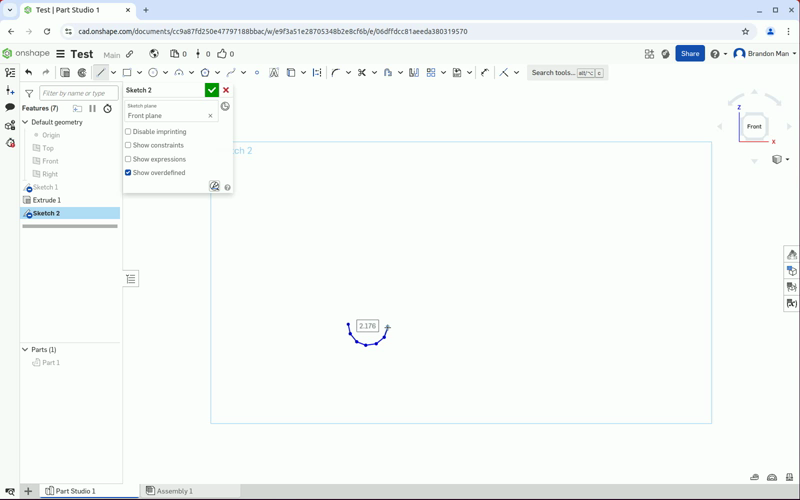
mouse_move(417, 327)
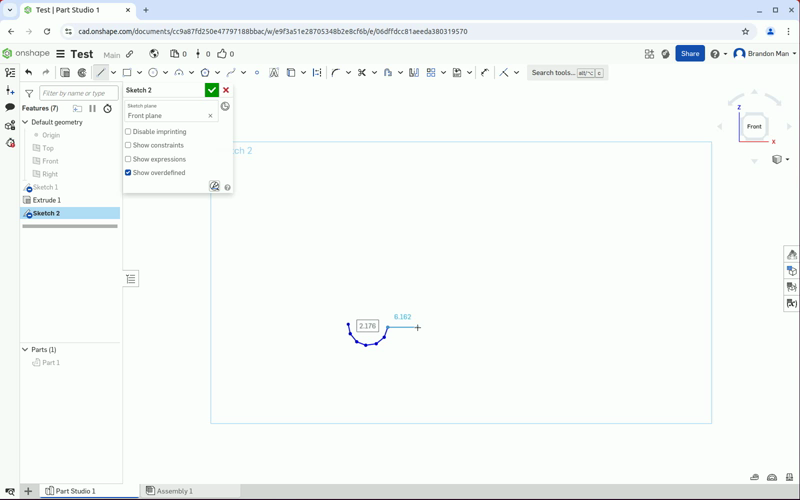
mouse_move(386, 317)
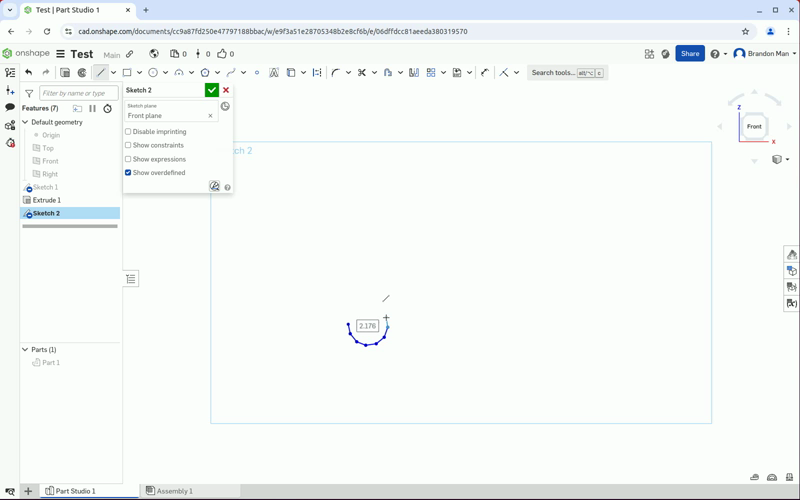
click(386, 317)
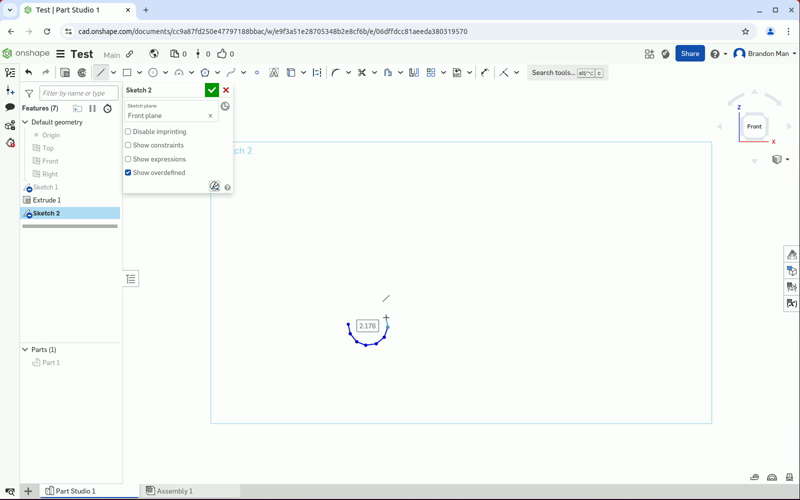
key_up(shift)
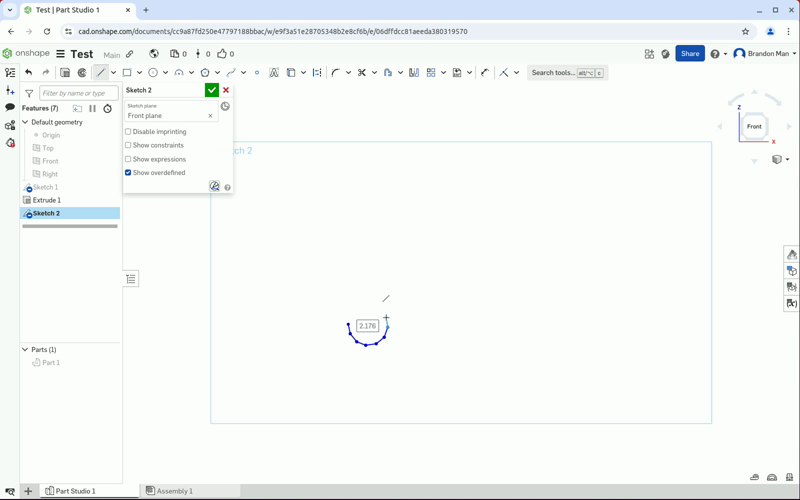
key_down(shift)
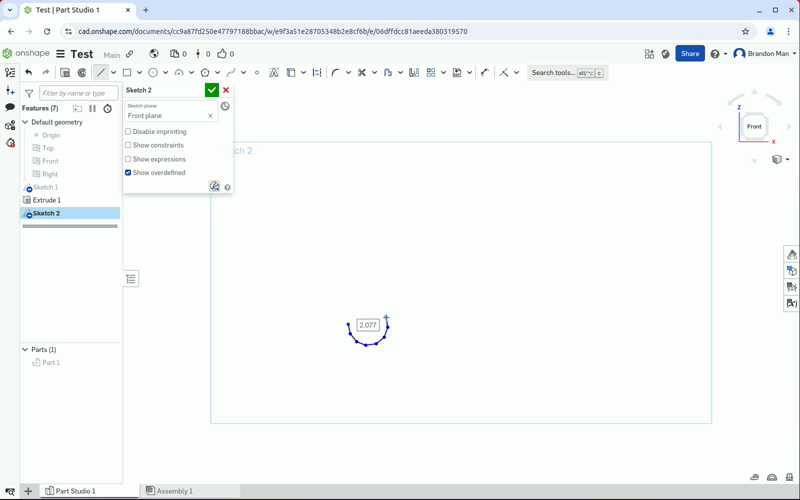
mouse_move(416, 317)
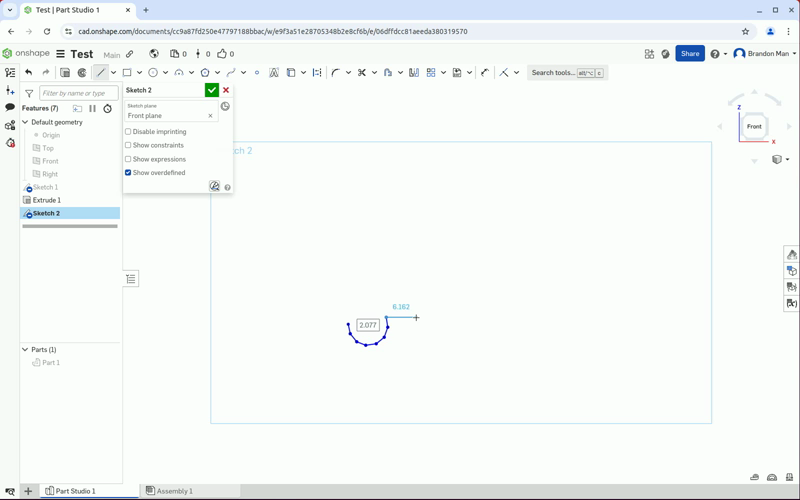
mouse_move(379, 309)
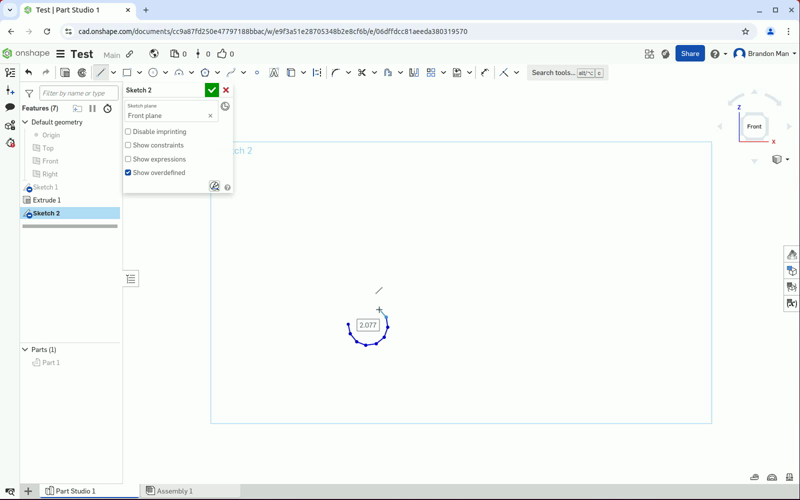
click(379, 309)
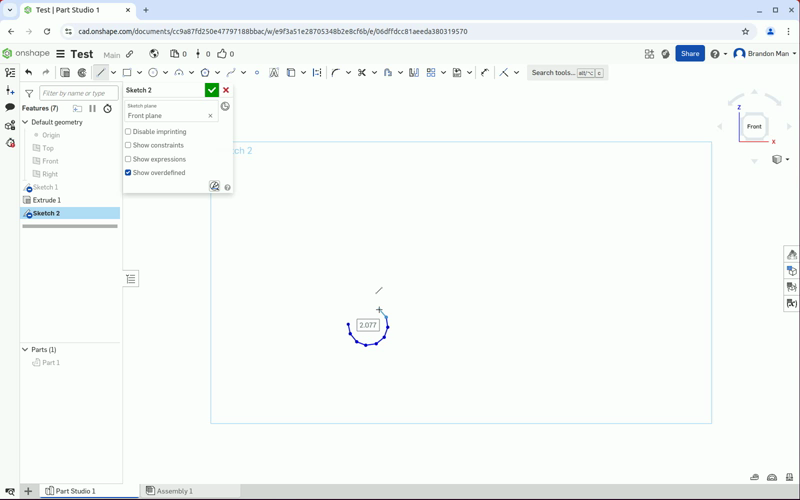
key_up(shift)
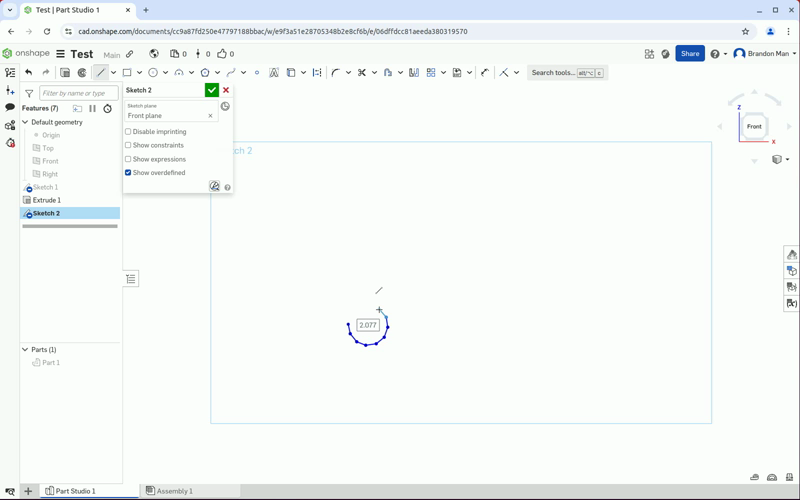
key_down(shift)
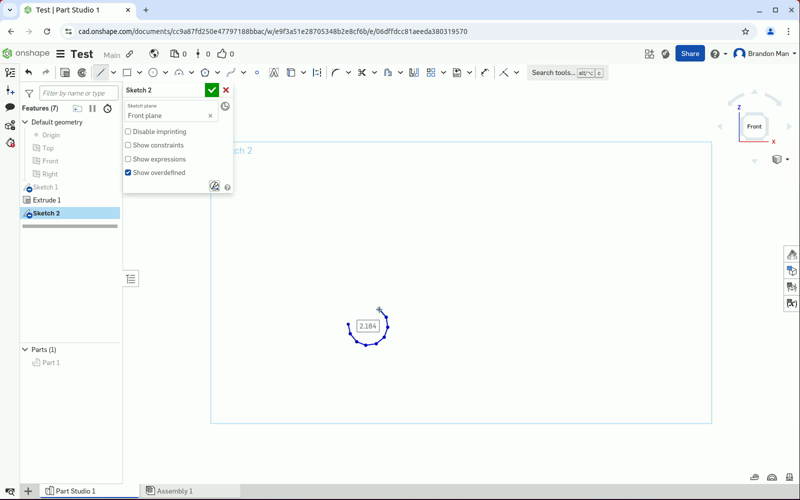
mouse_move(409, 309)
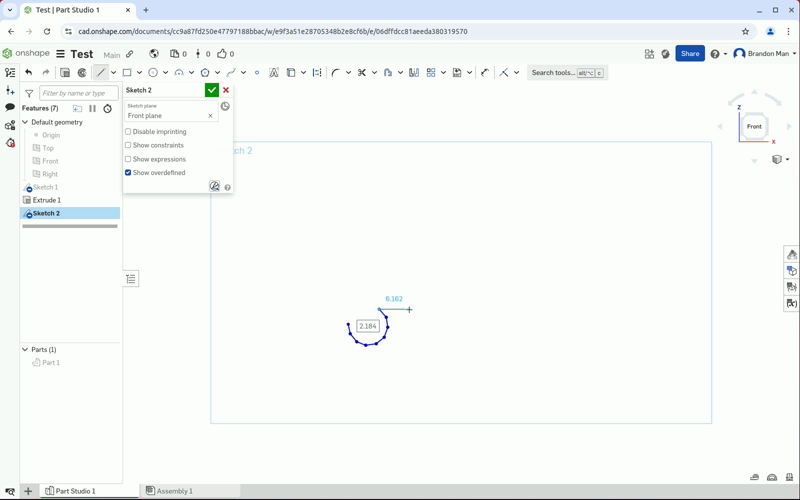
mouse_move(369, 306)
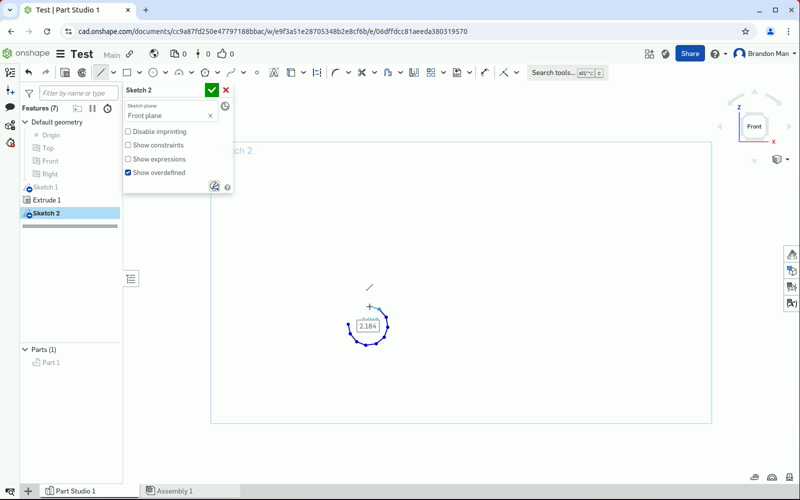
click(369, 306)
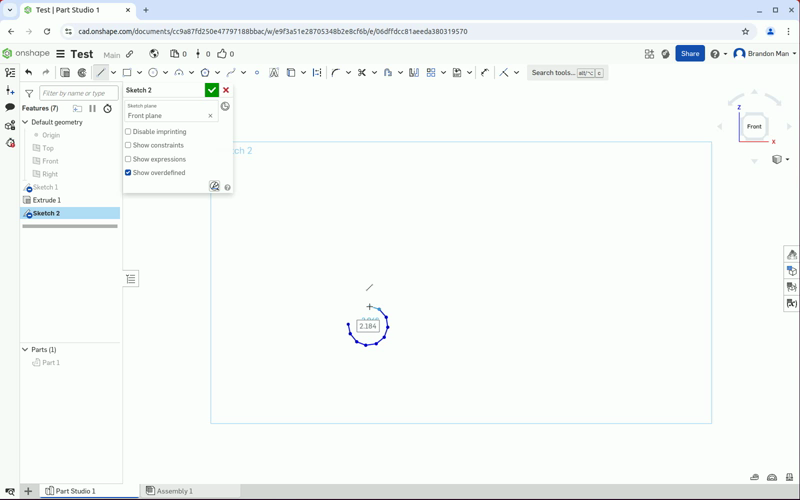
key_up(shift)
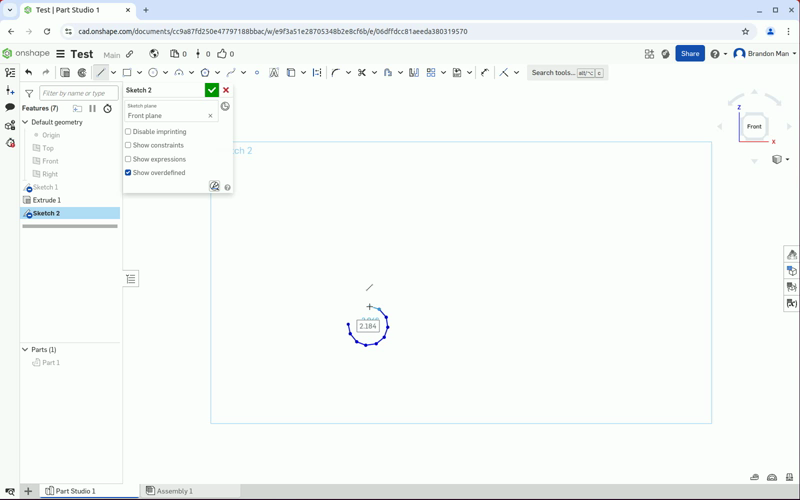
key_down(shift)
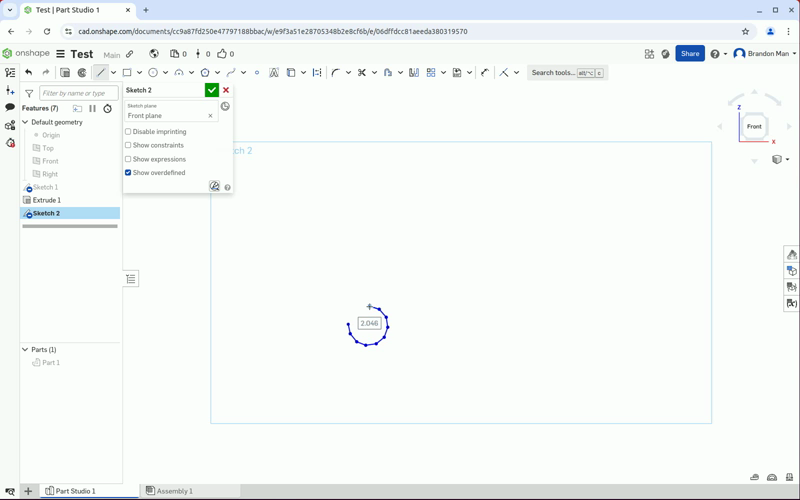
mouse_move(399, 306)
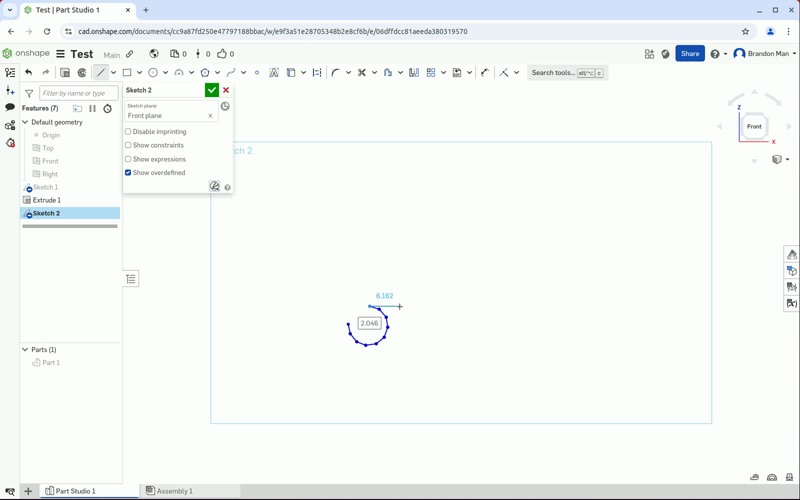
mouse_move(359, 307)
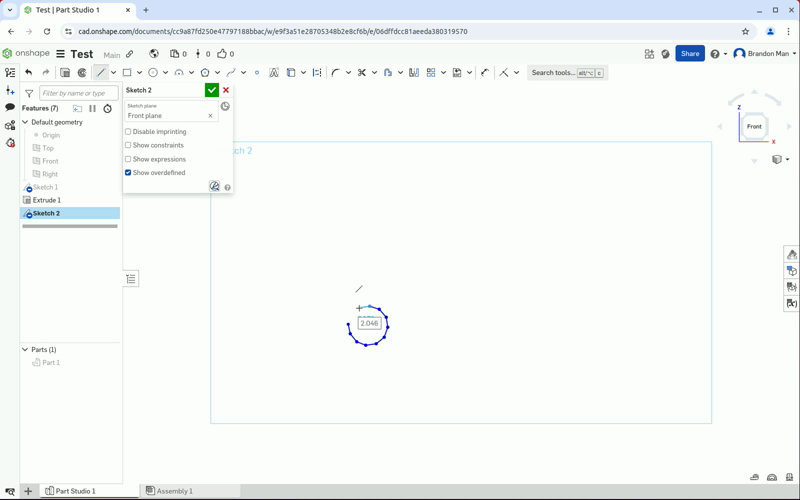
click(359, 307)
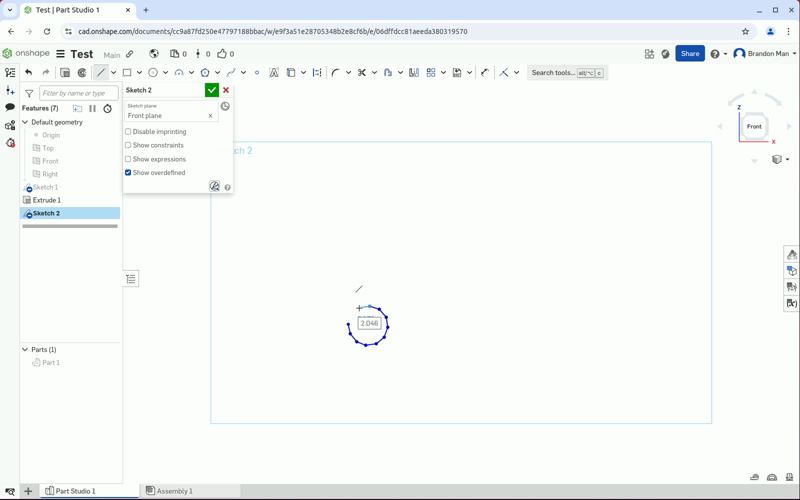
key_up(shift)
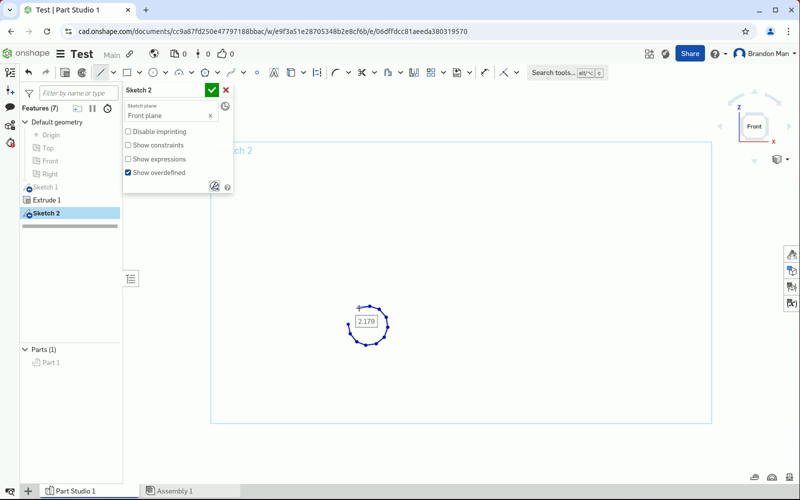
key_down(shift)
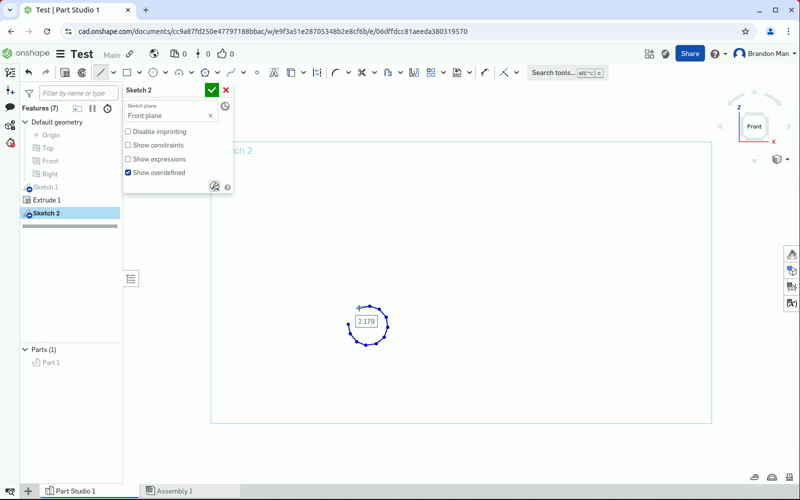
mouse_move(389, 307)
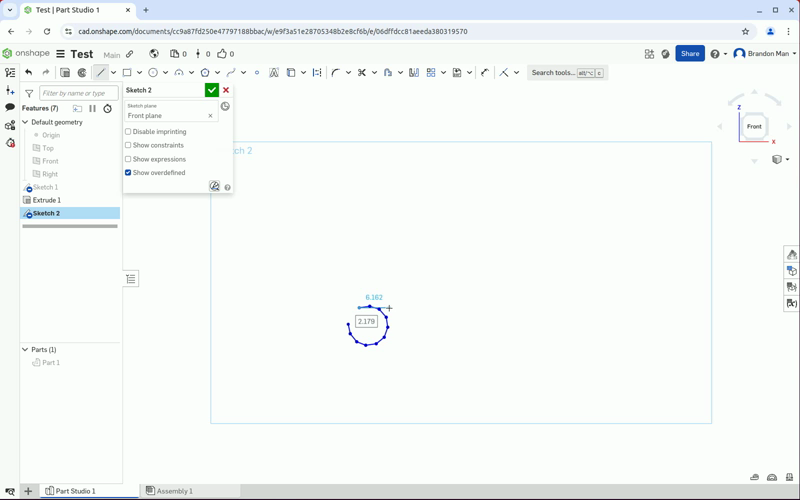
mouse_move(351, 314)
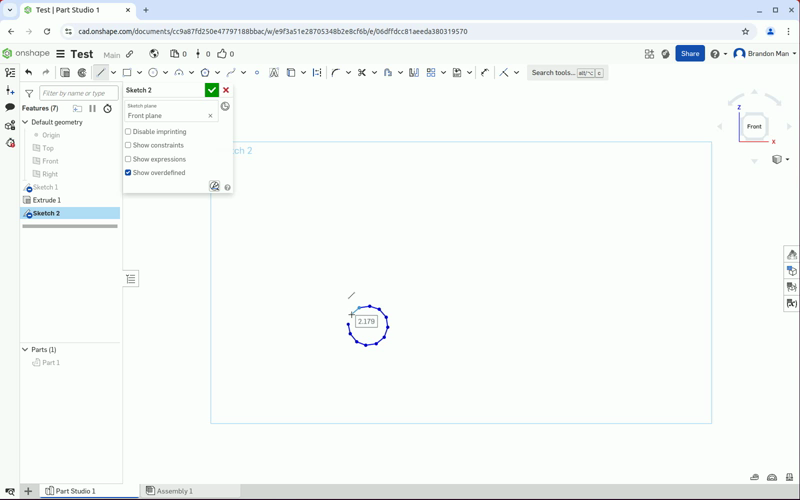
click(351, 314)
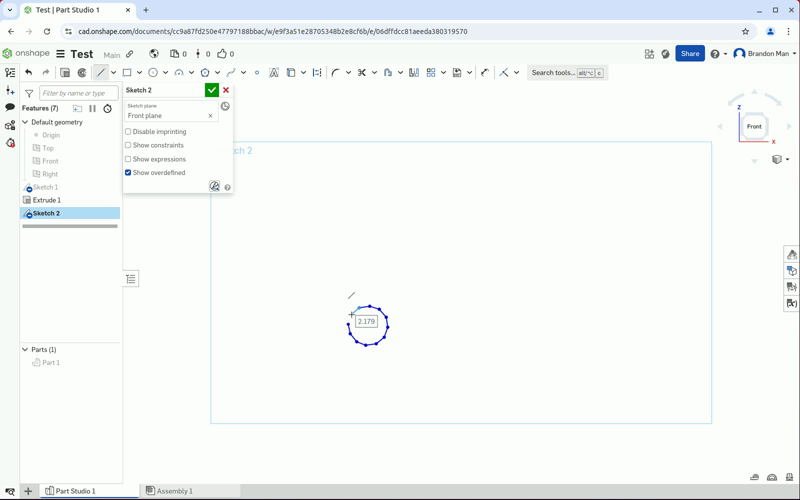
key_up(shift)
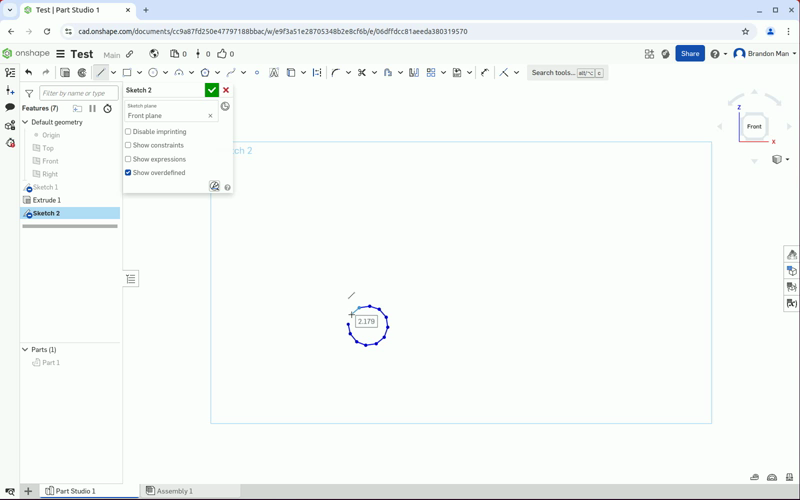
mouse_move(381, 314)
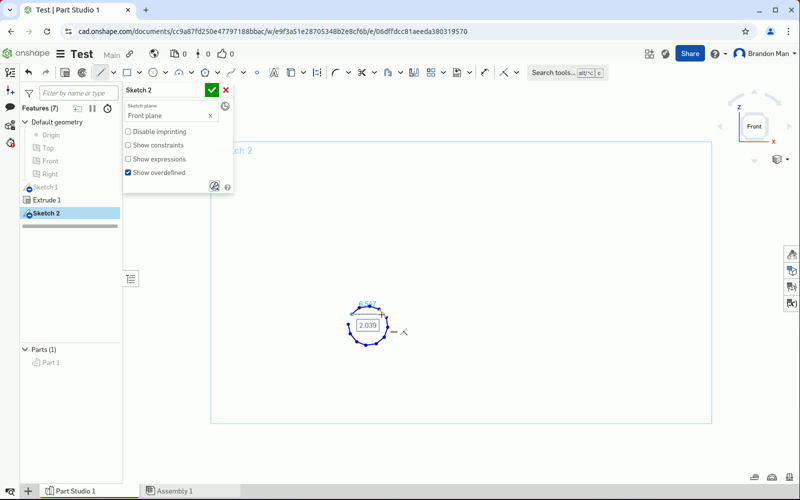
key_down(shift)
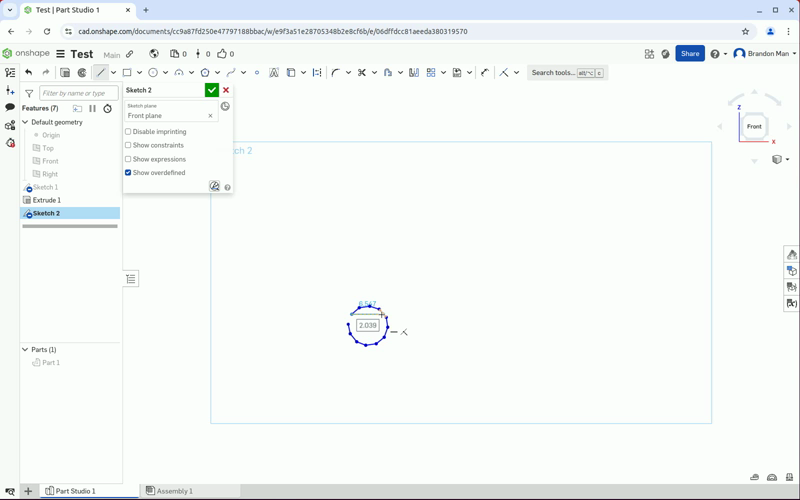
mouse_move(348, 324)
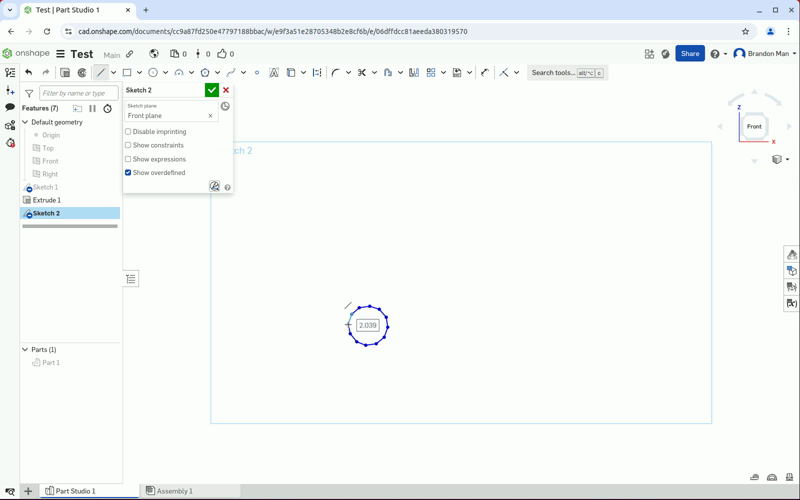
key_up(shift)
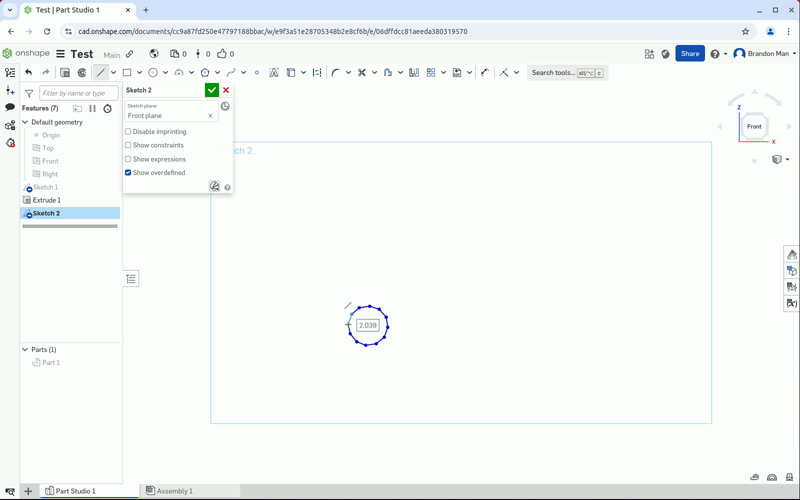
click(348, 324)
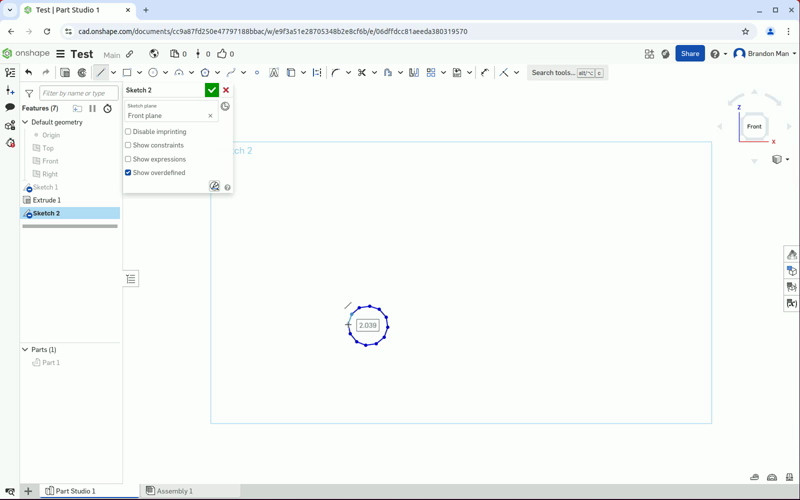
key(esc)
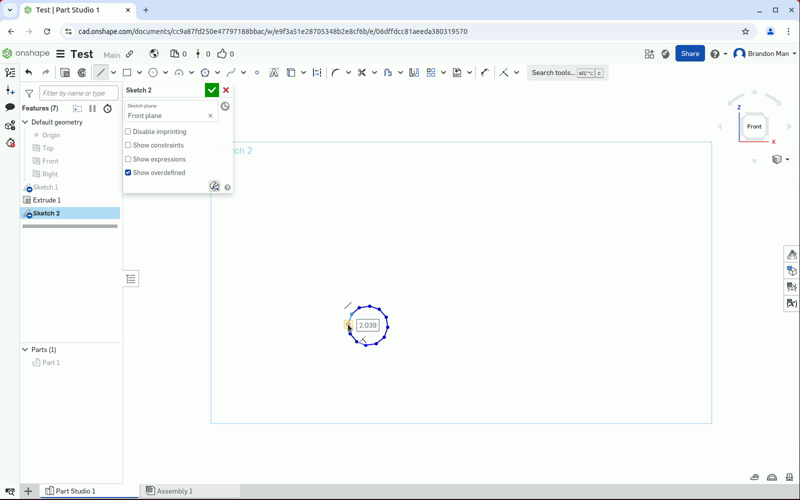
mouse_move(364, 341)
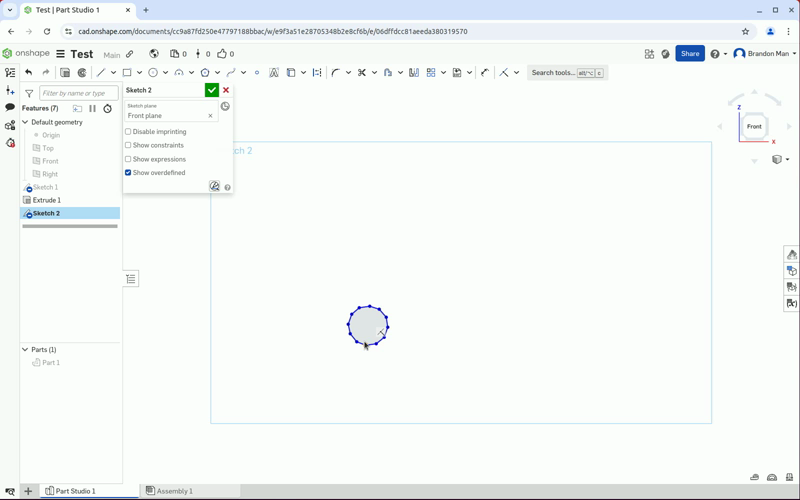
scroll(6)
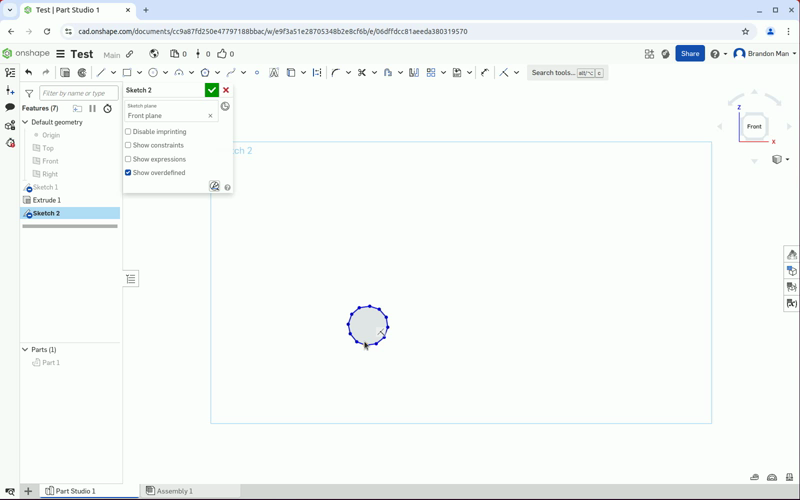
scroll(6)
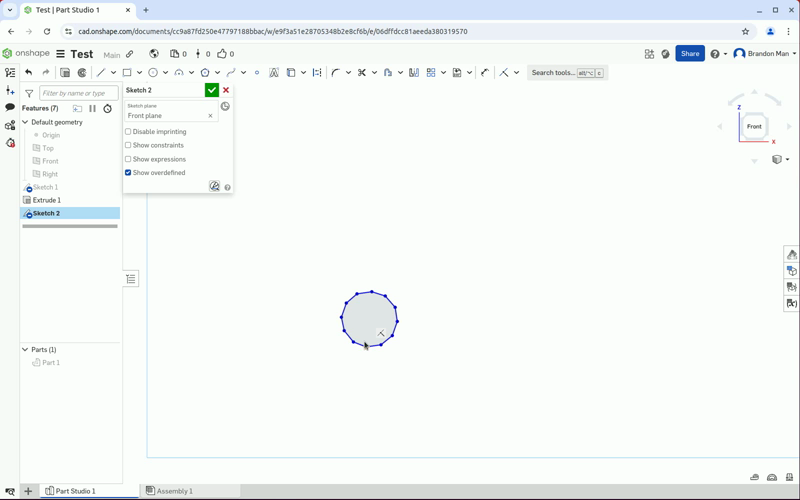
scroll(6)
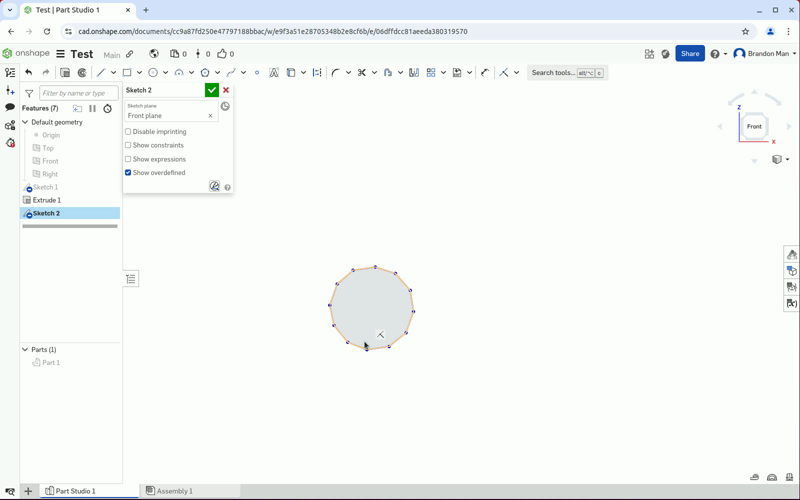
scroll(6)
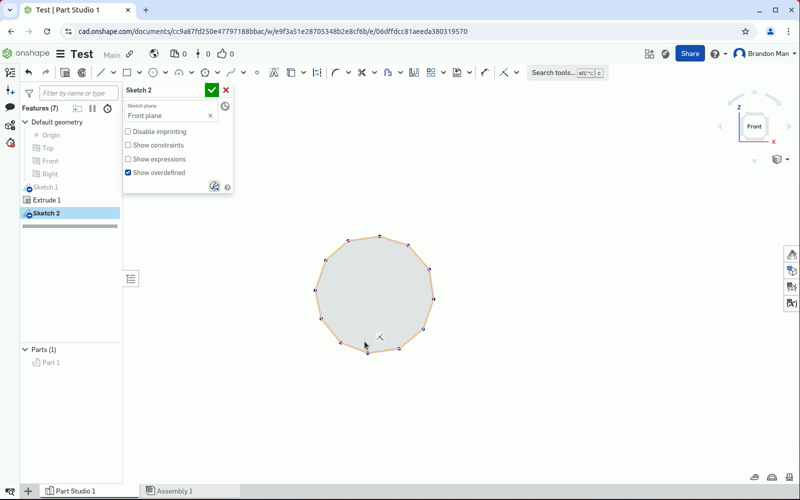
scroll(6)
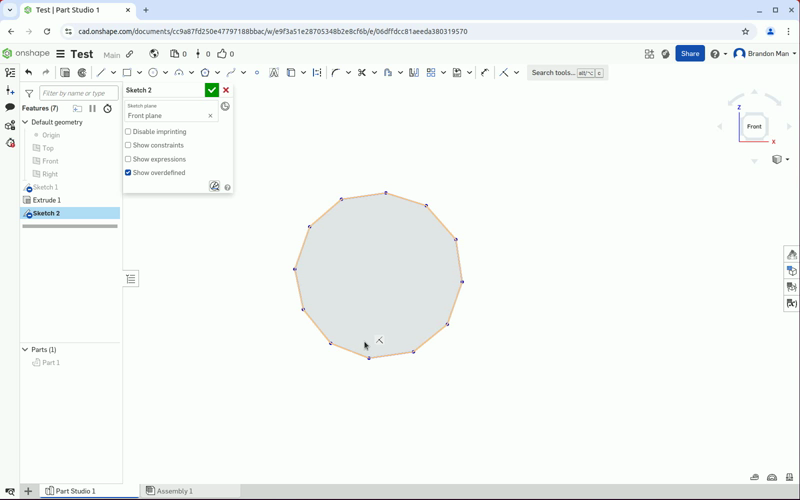
scroll(6)
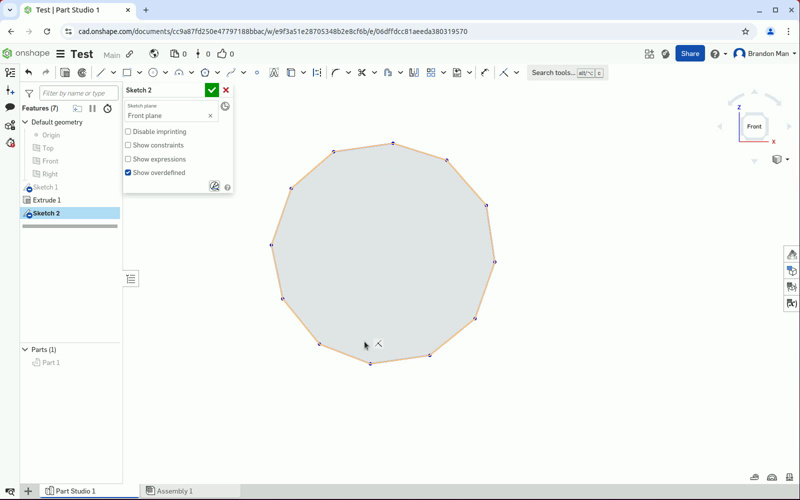
scroll(6)
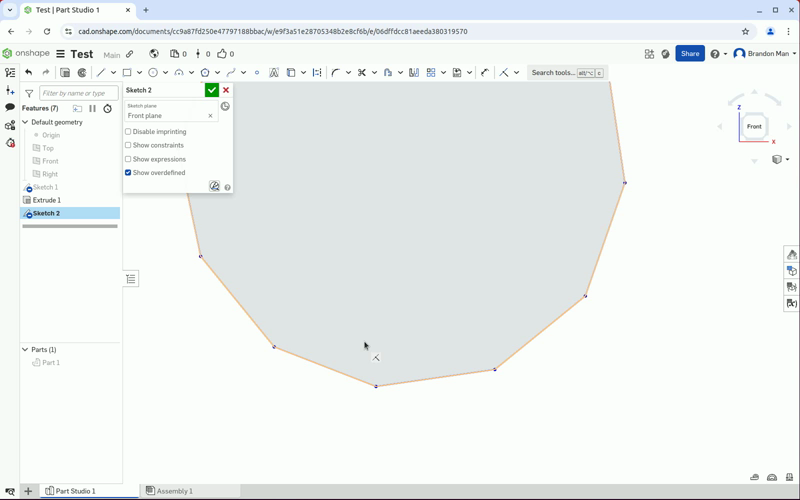
click(364, 341)
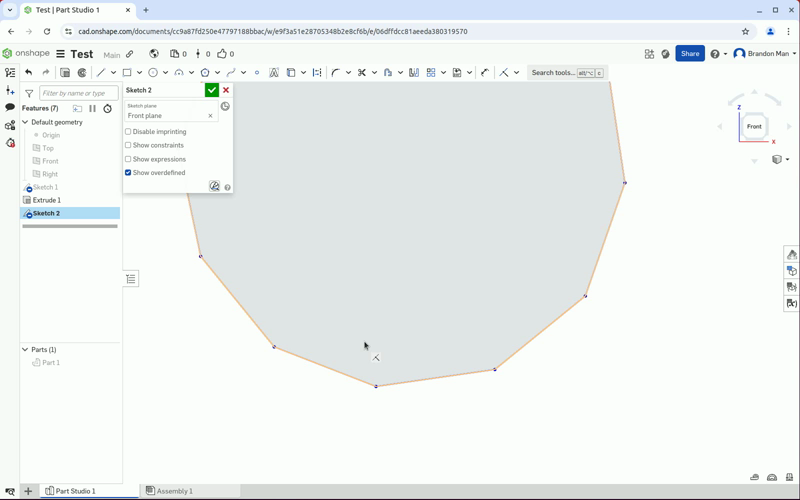
scroll(-6)
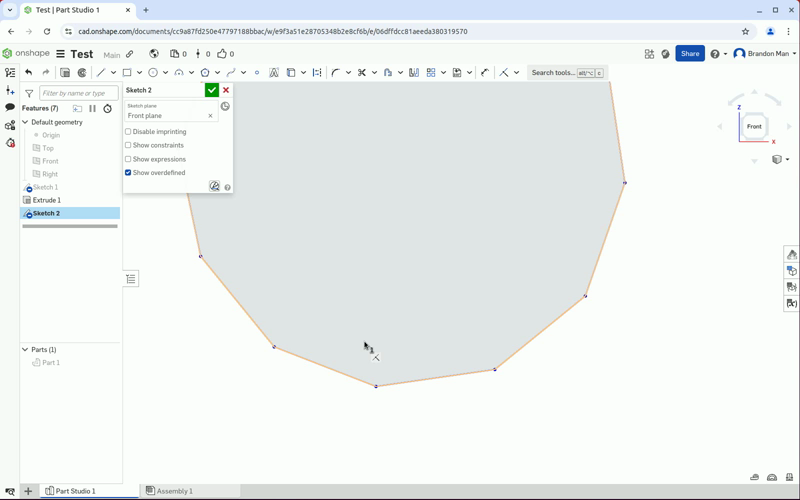
scroll(-6)
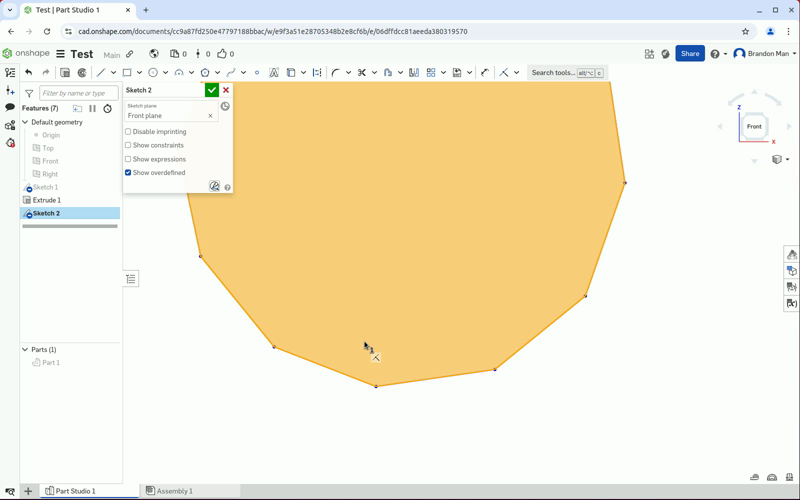
scroll(-6)
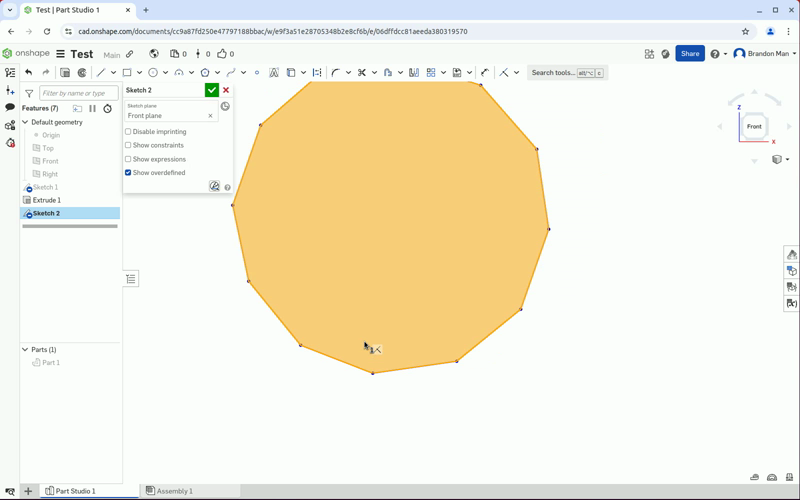
scroll(-6)
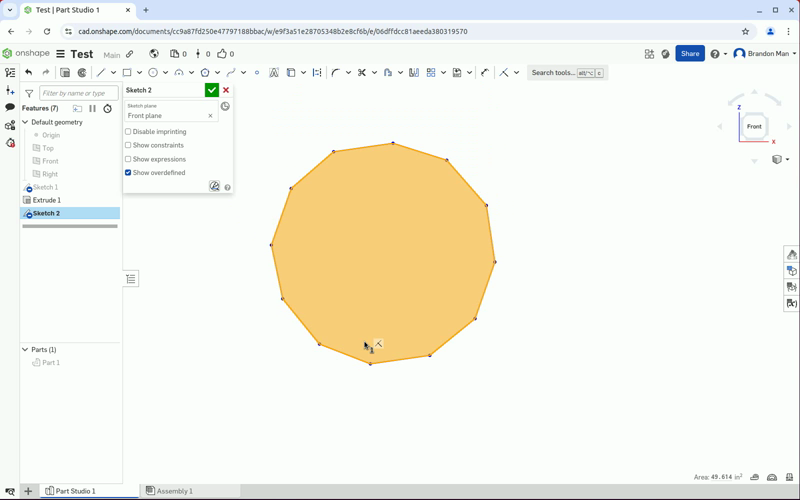
scroll(-6)
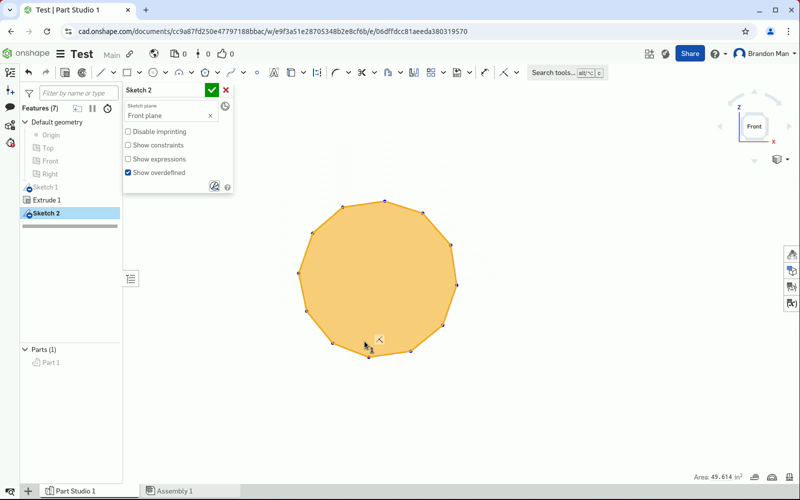
scroll(-6)
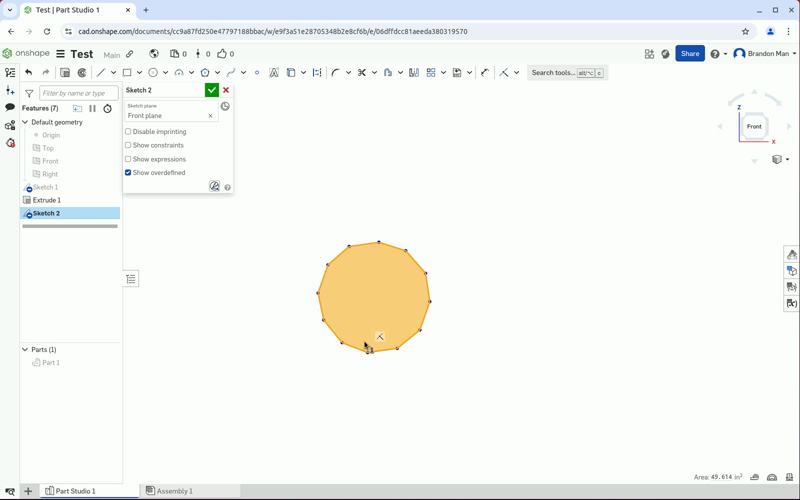
scroll(-6)
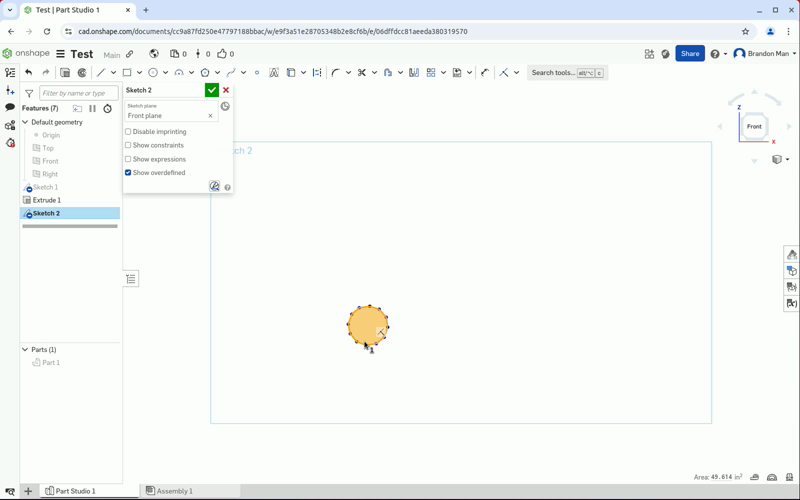
mouse_move(73, 352)
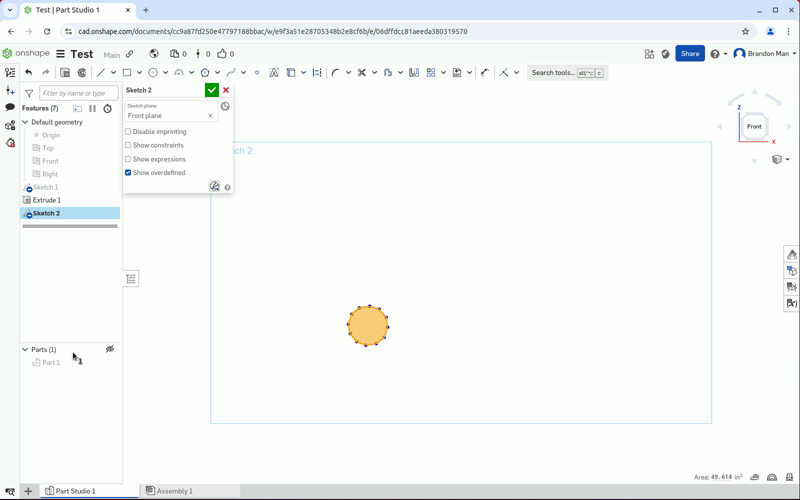
key(shift+y)
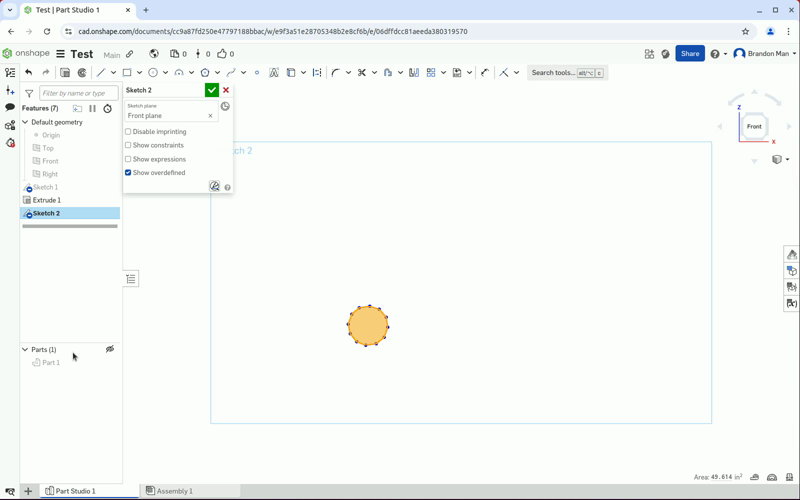
key(shift+e)
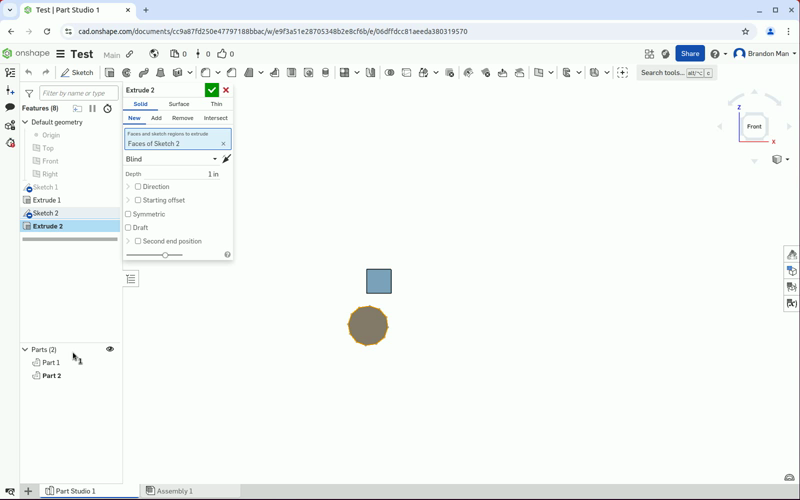
mouse_move(143, 106)
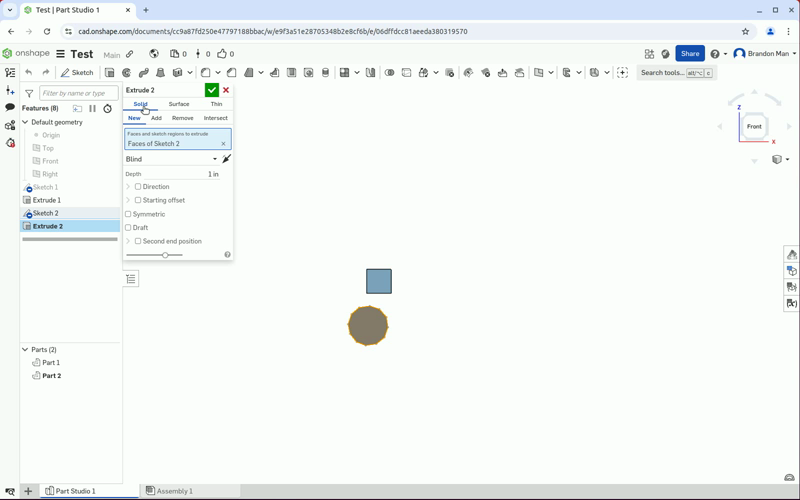
click(143, 106)
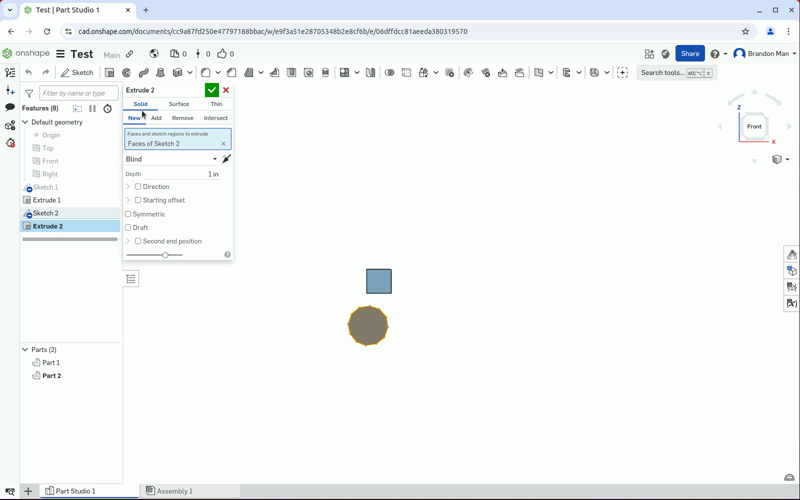
mouse_move(137, 120)
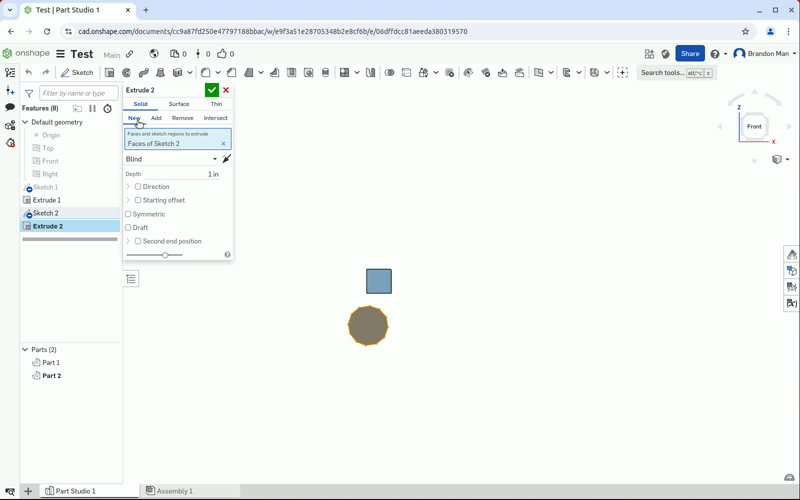
click(137, 120)
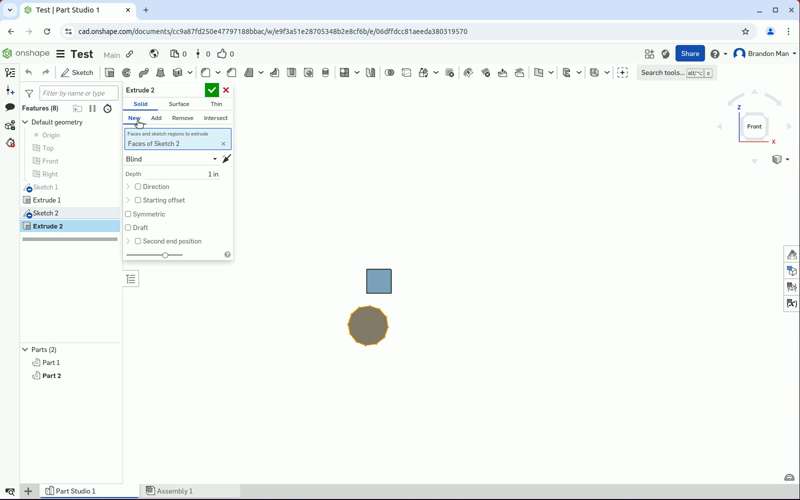
key(tab, 4)
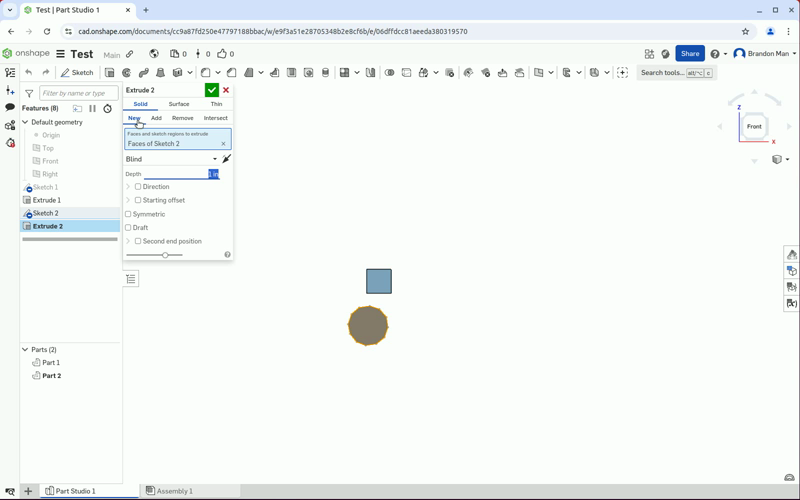
text(1.685)
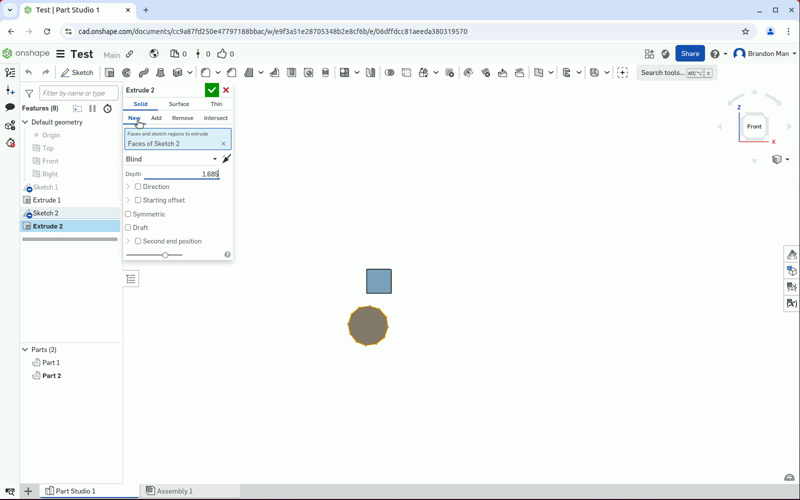
key(enter)
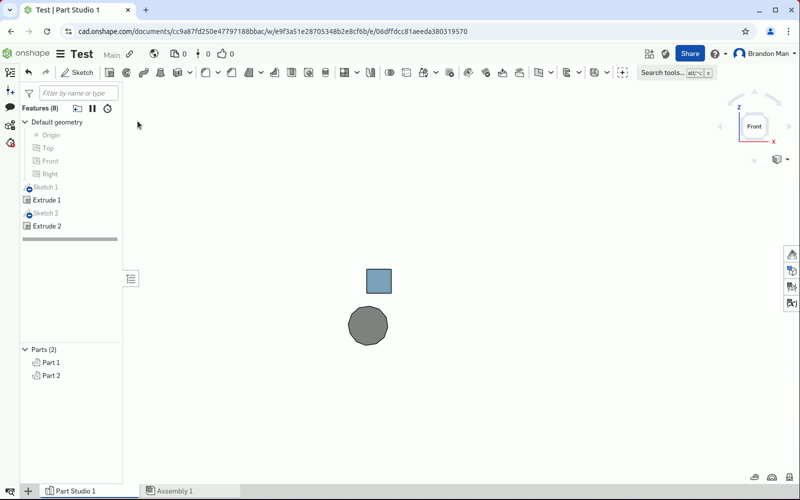
key(shift+h)
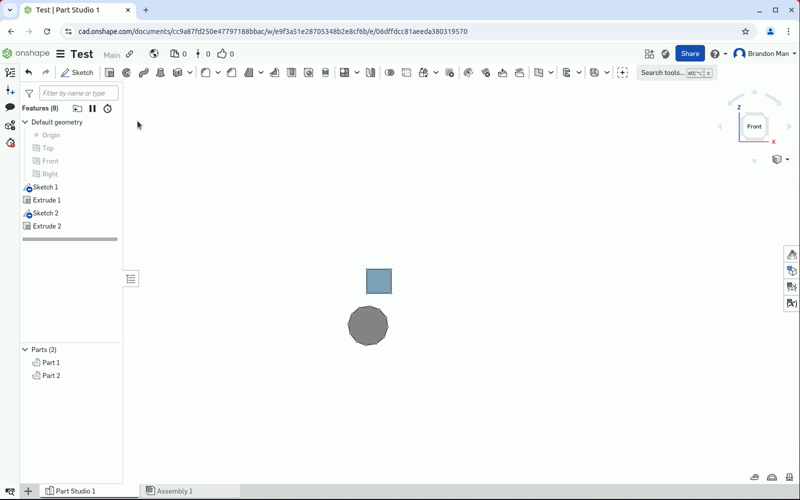
key(shift+h)
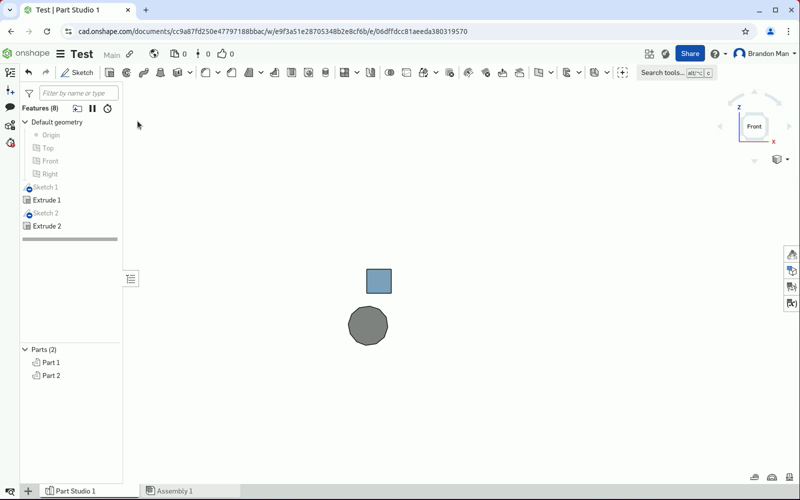
mouse_move(73, 189)
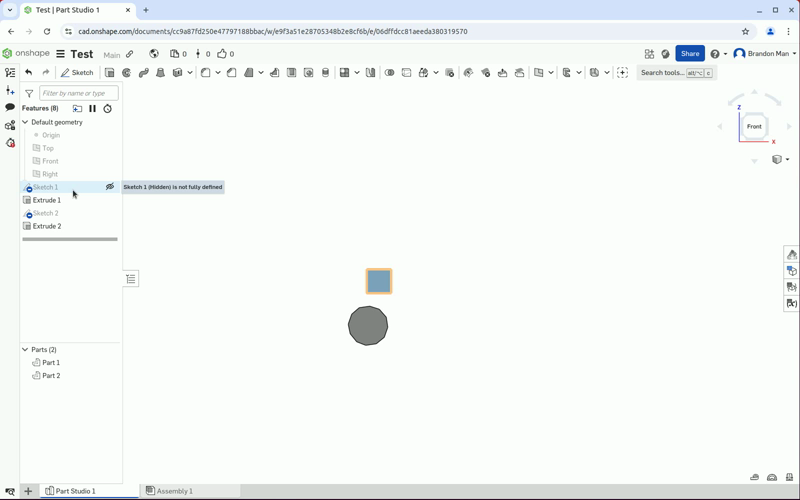
click(73, 189)
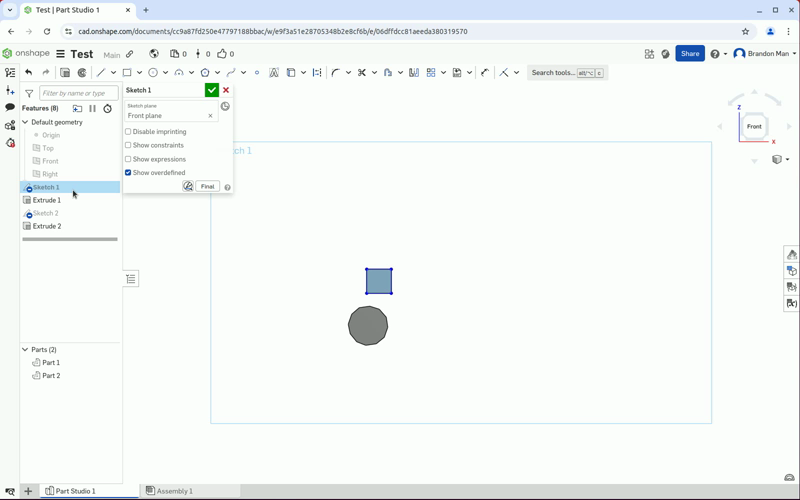
mouse_move(229, 92)
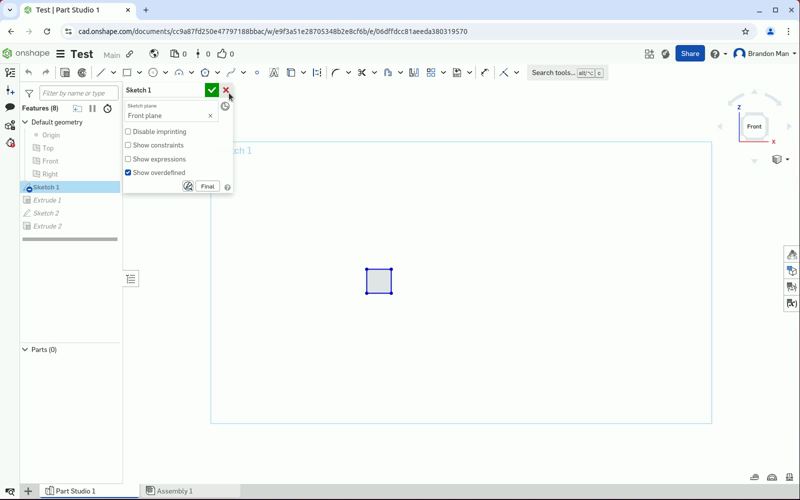
click(229, 92)
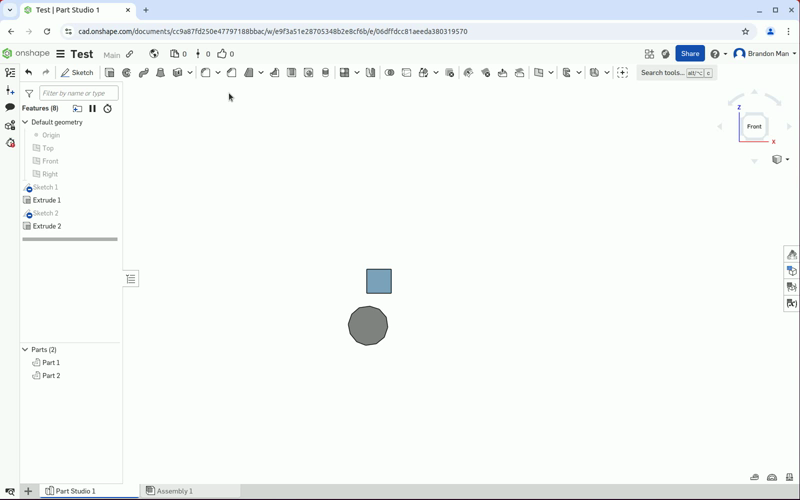
mouse_move(541, 75)
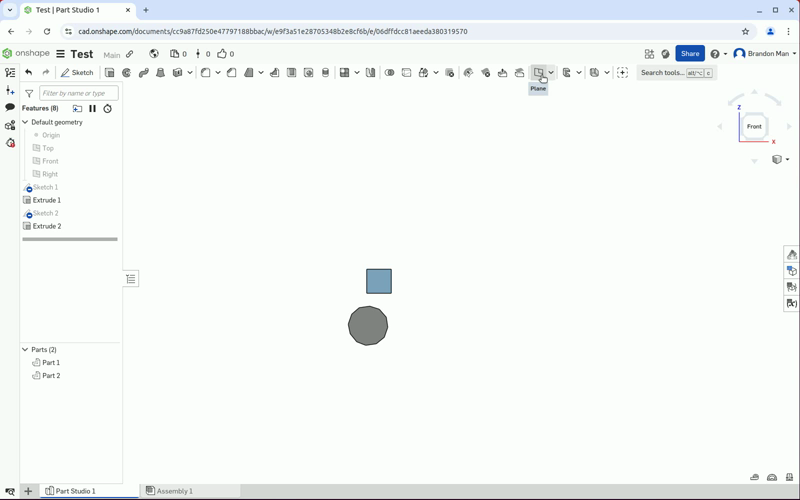
click(541, 75)
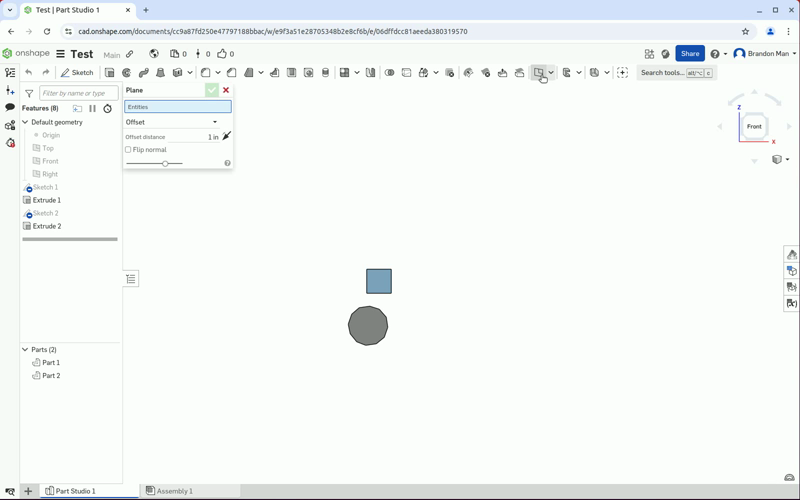
mouse_move(73, 163)
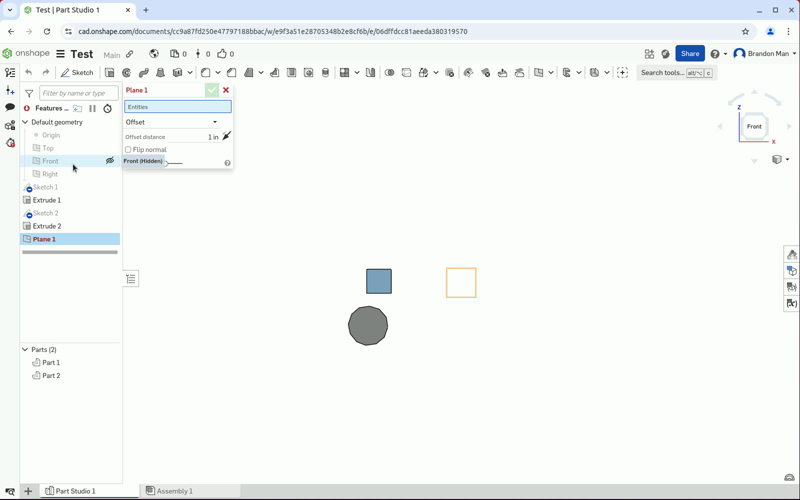
click(73, 163)
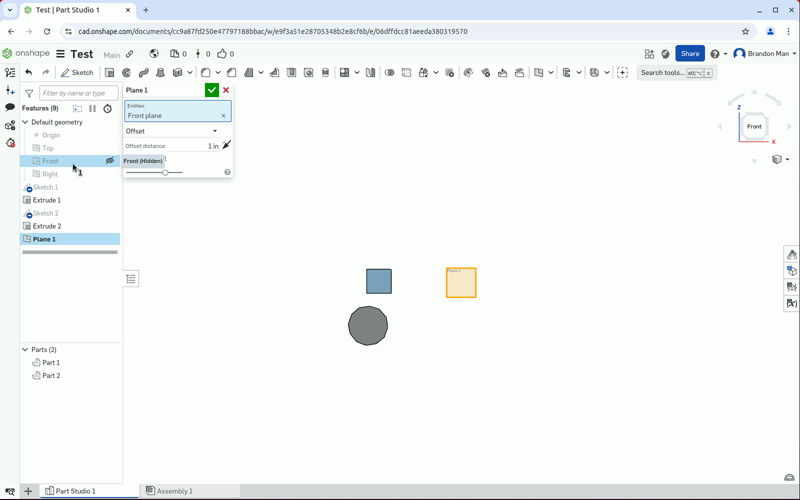
key(tab, 2)
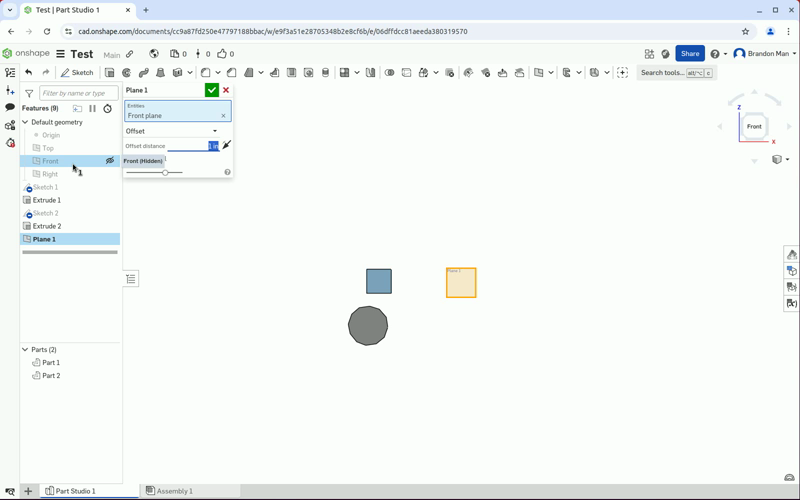
text(1.695)
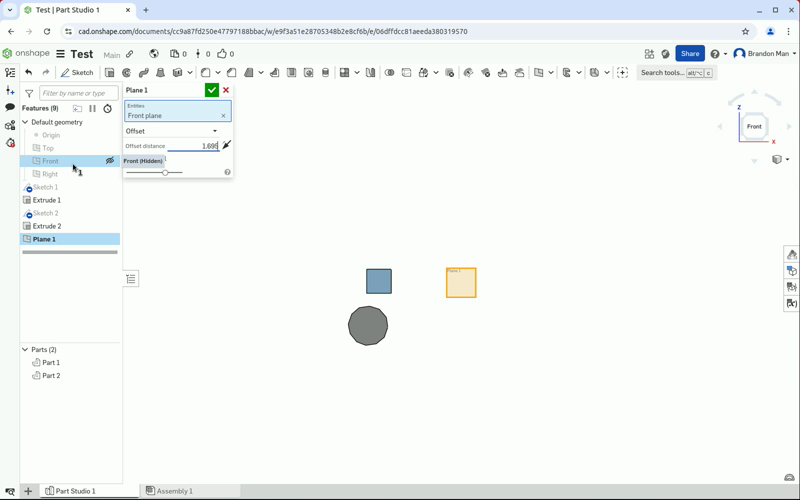
key(enter, 2)
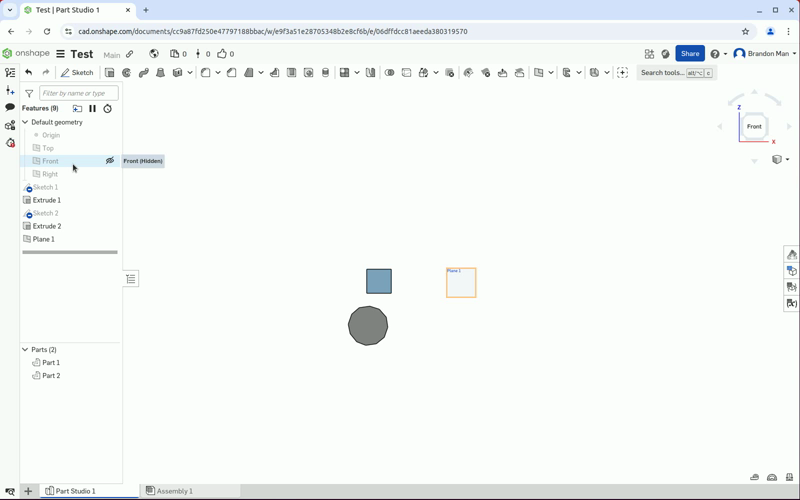
key(shift+s)
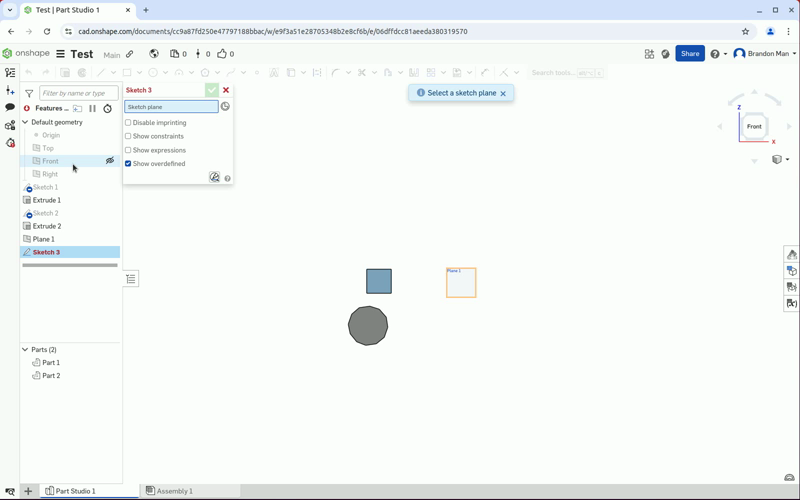
mouse_move(73, 241)
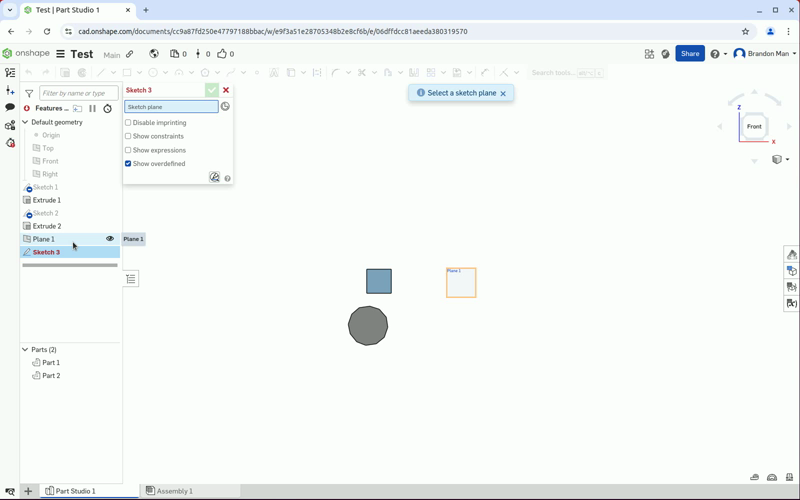
click(73, 241)
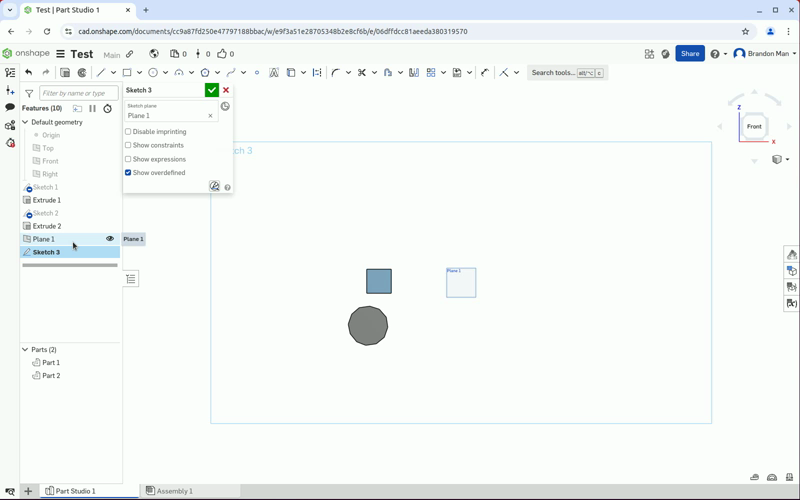
mouse_move(73, 352)
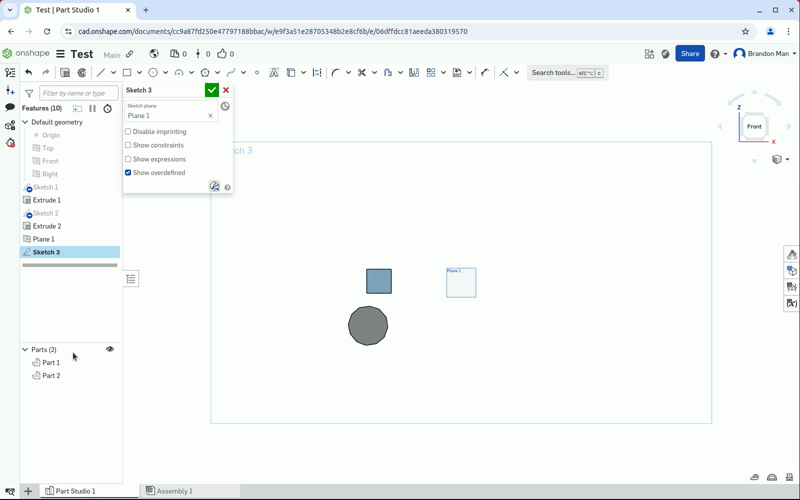
key(y)
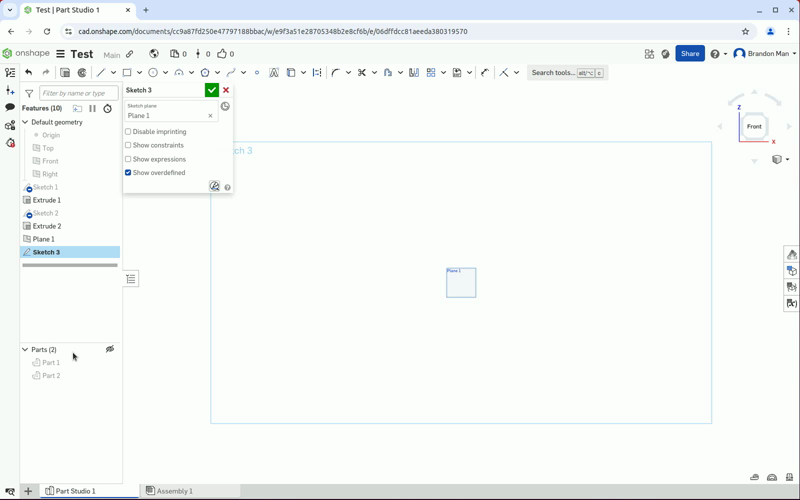
key(c)
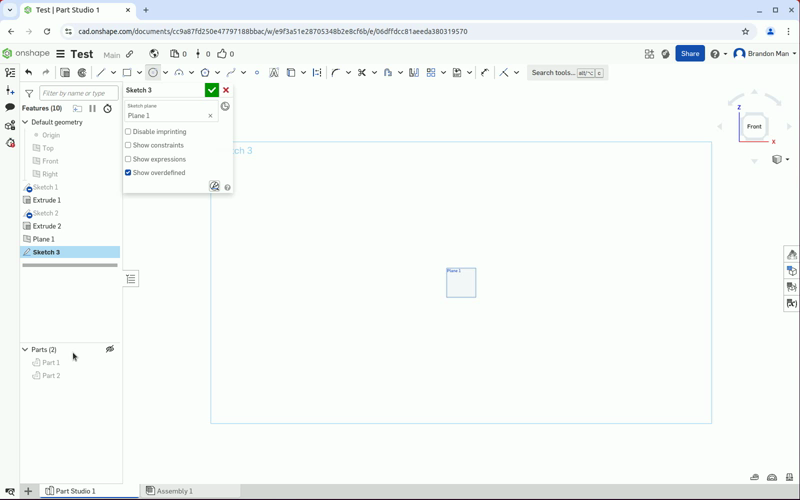
key_down(shift)
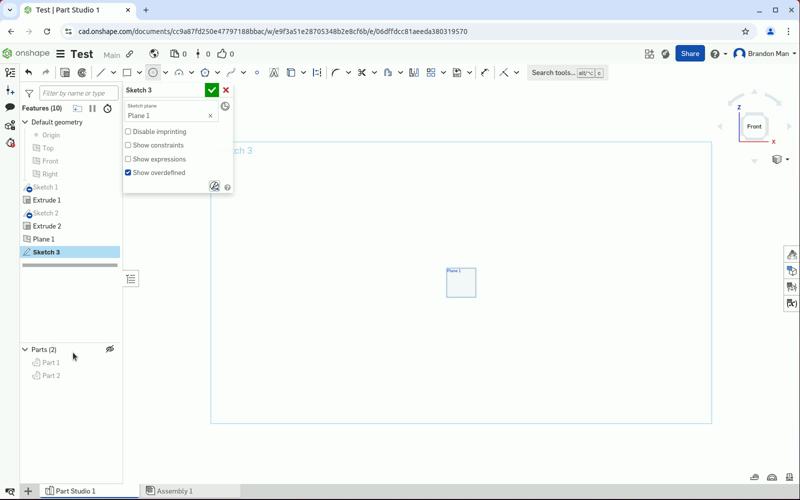
mouse_move(380, 282)
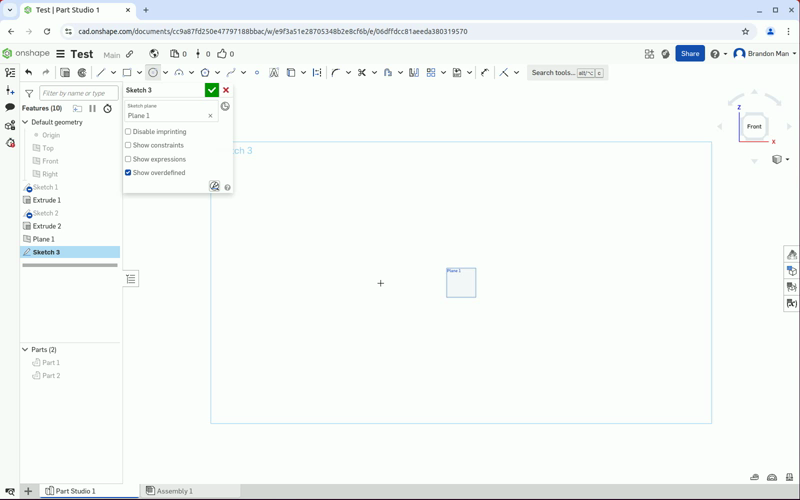
click(380, 282)
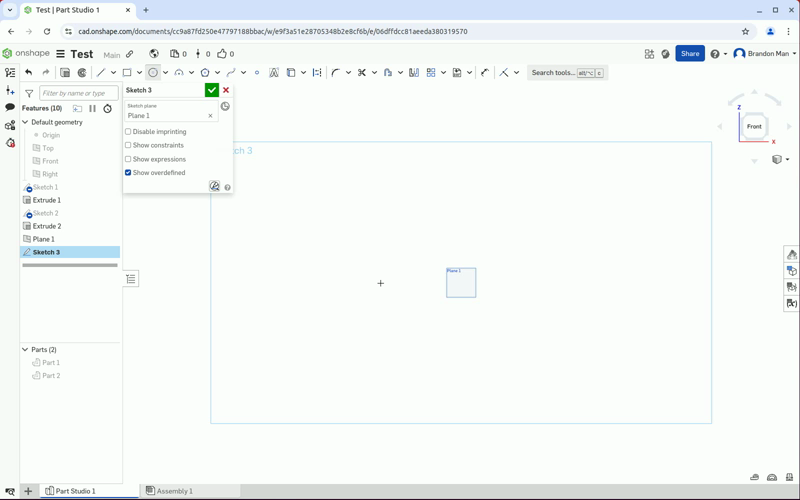
key_up(shift)
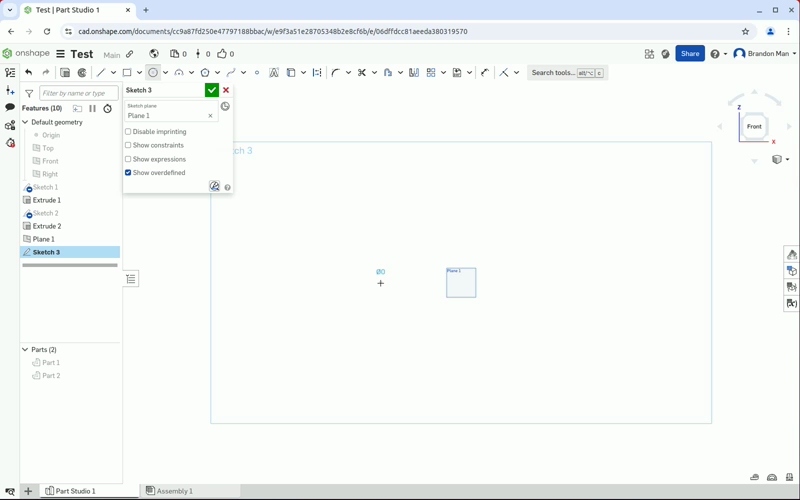
mouse_move(384, 282)
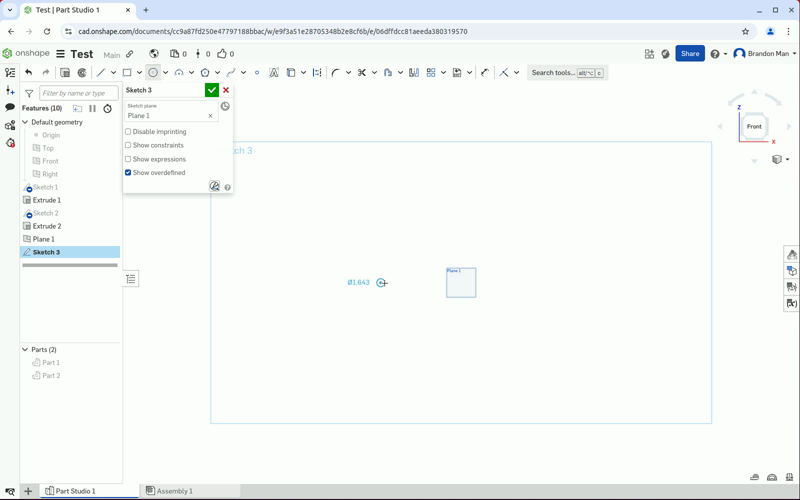
click(384, 282)
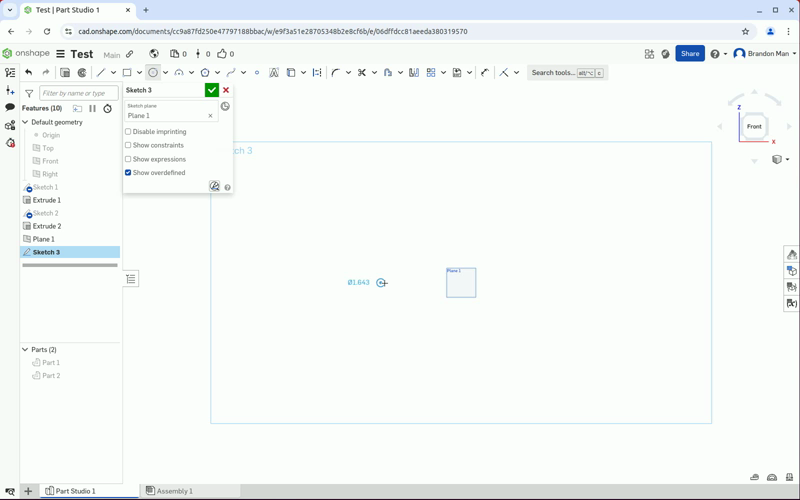
key(esc)
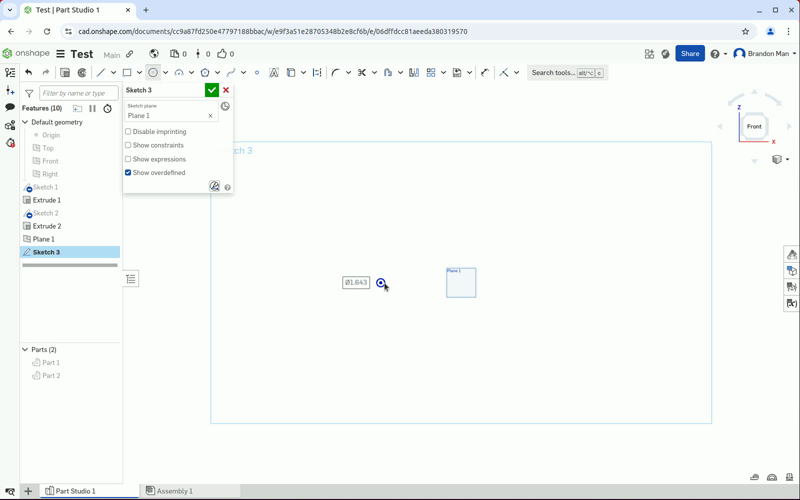
mouse_move(380, 285)
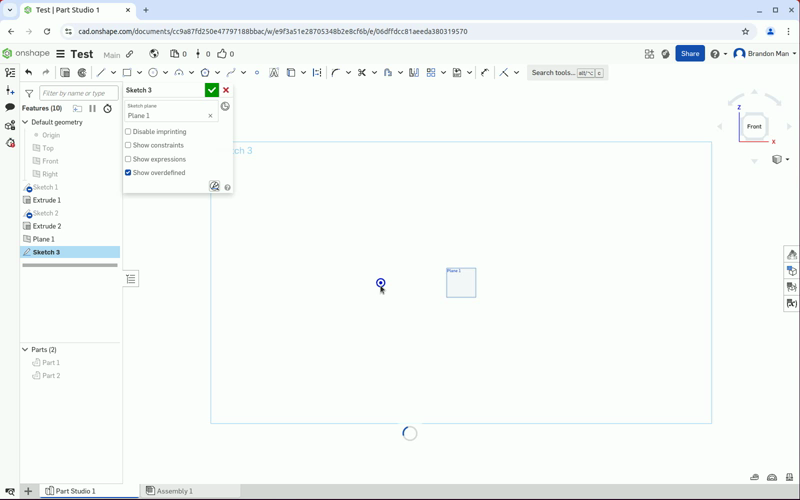
scroll(6)
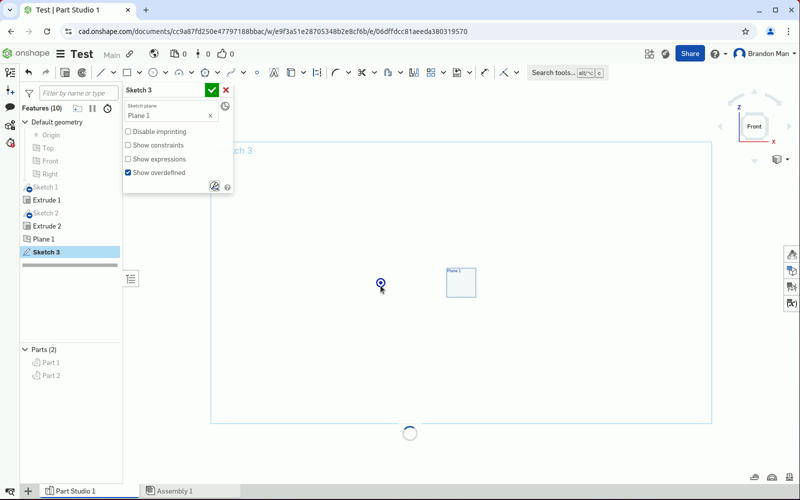
scroll(6)
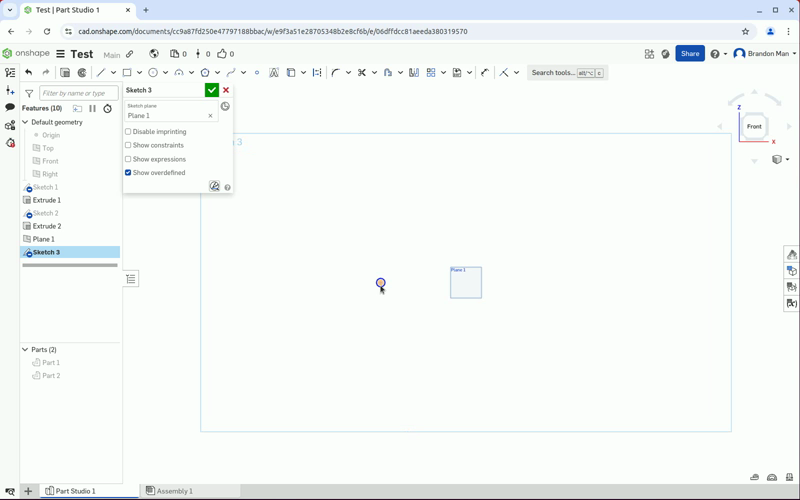
scroll(6)
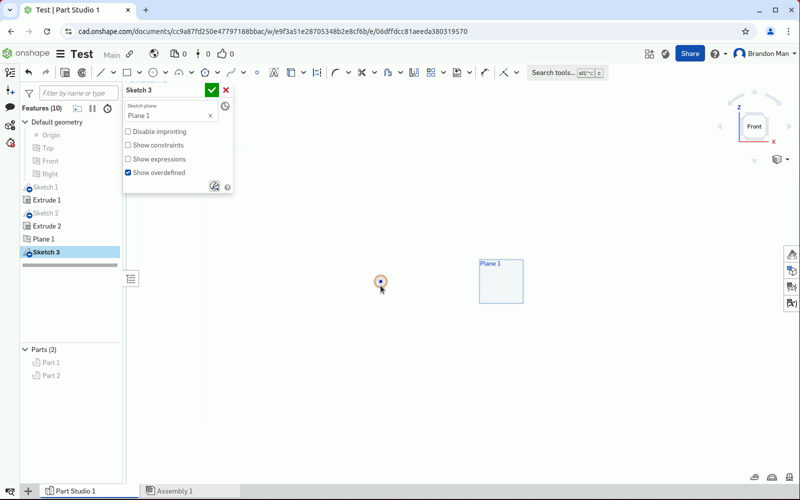
scroll(6)
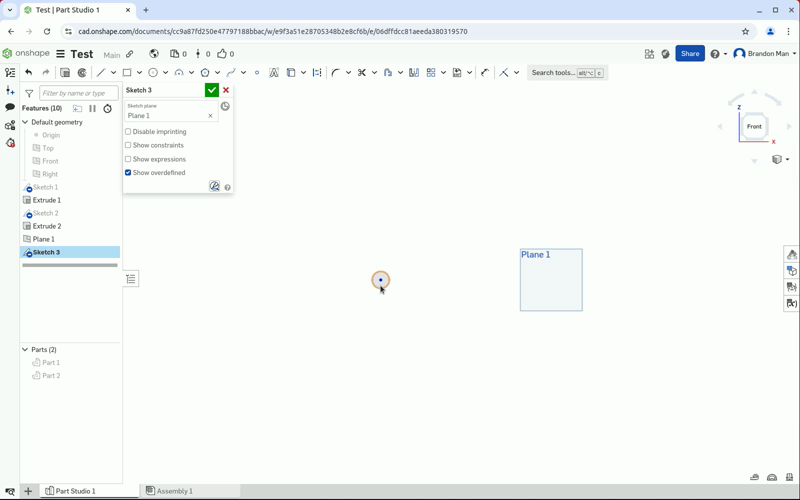
scroll(6)
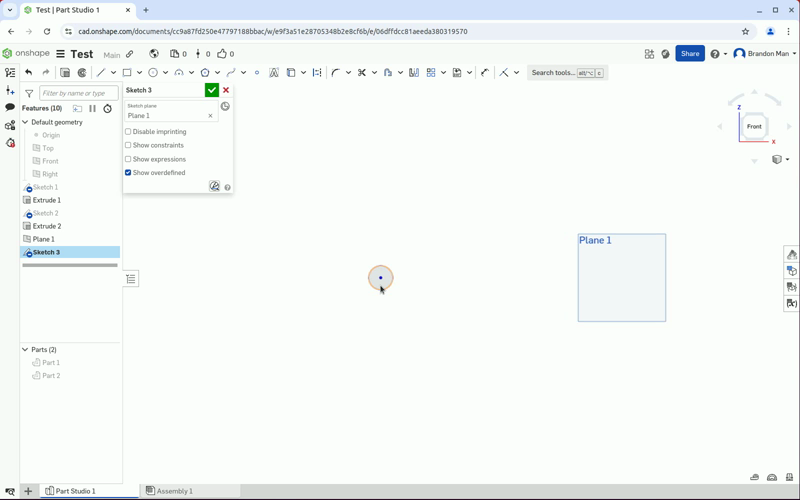
scroll(6)
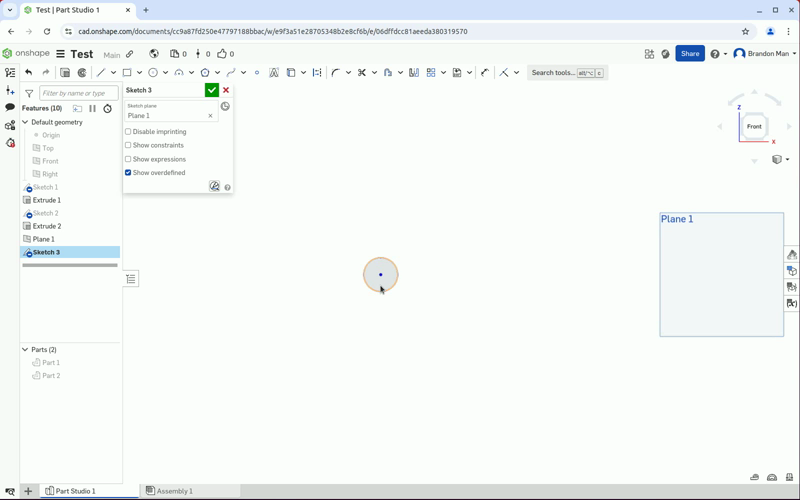
scroll(6)
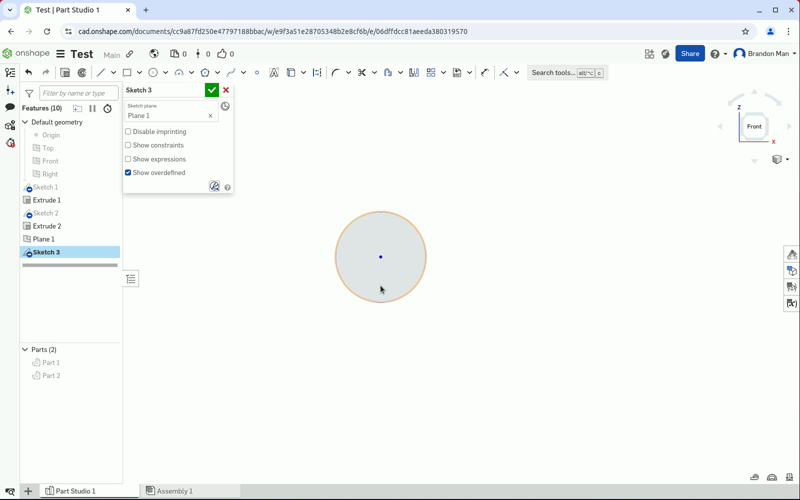
click(380, 285)
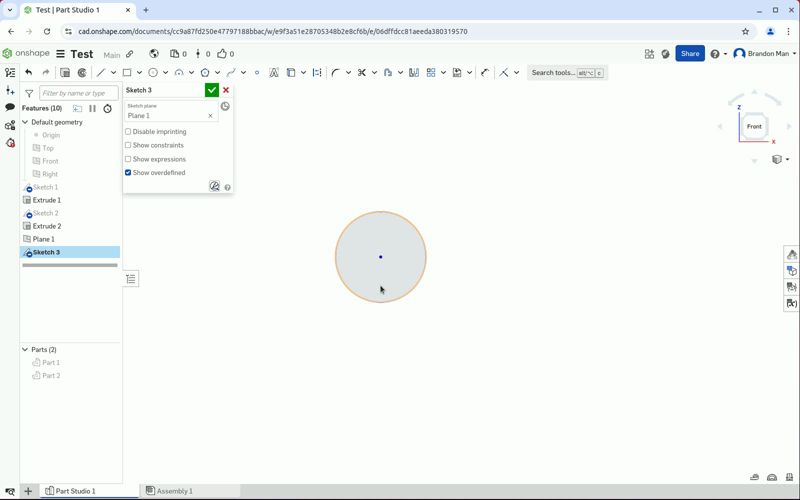
scroll(-6)
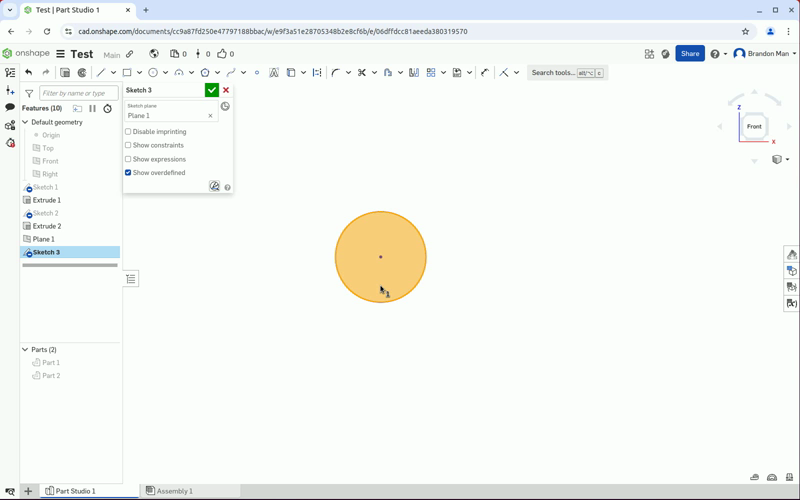
scroll(-6)
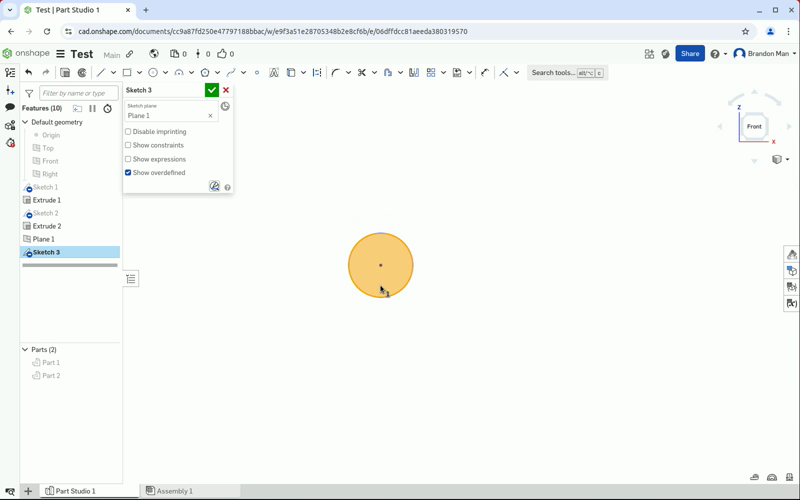
scroll(-6)
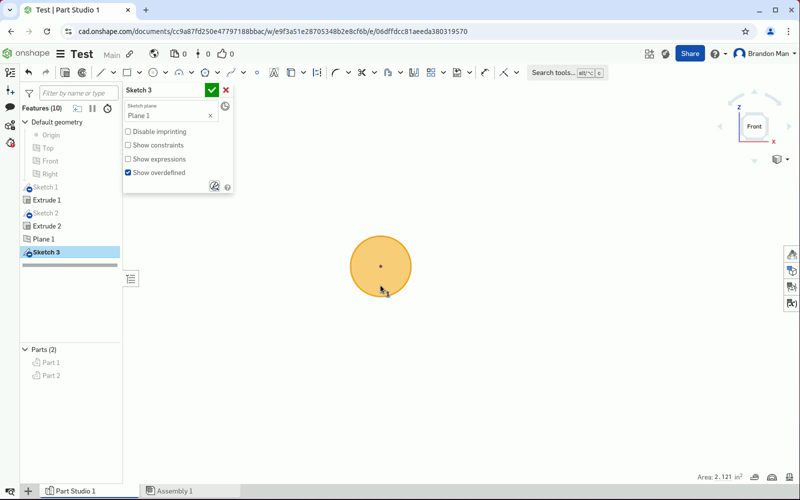
scroll(-6)
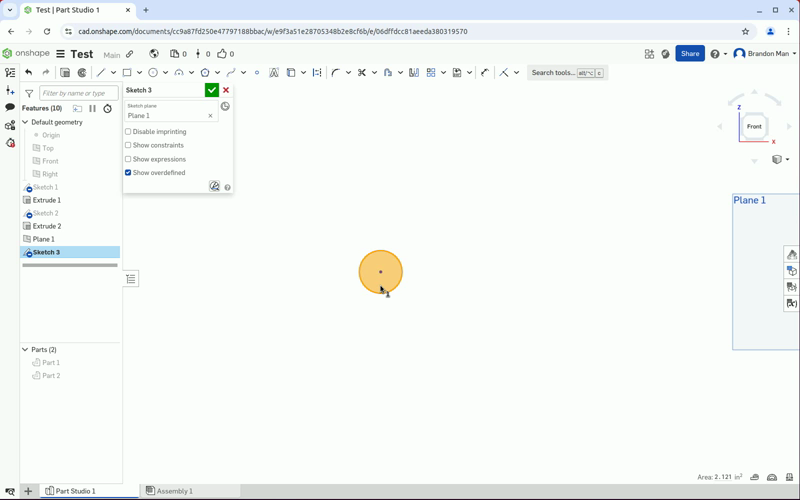
scroll(-6)
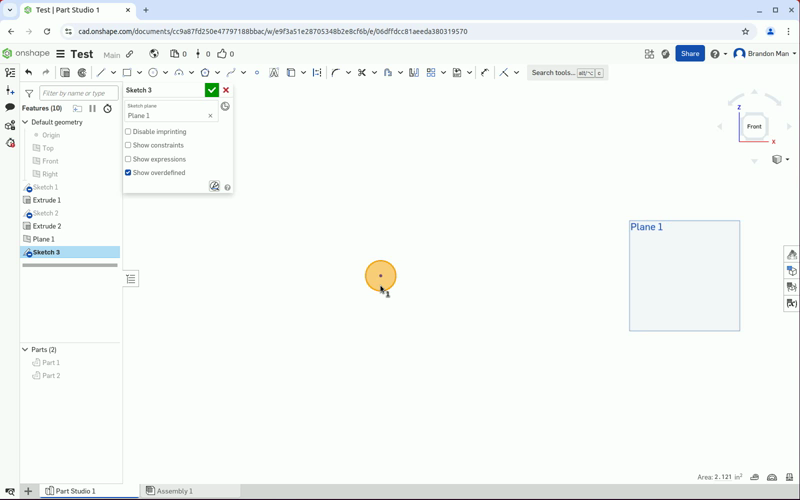
scroll(-6)
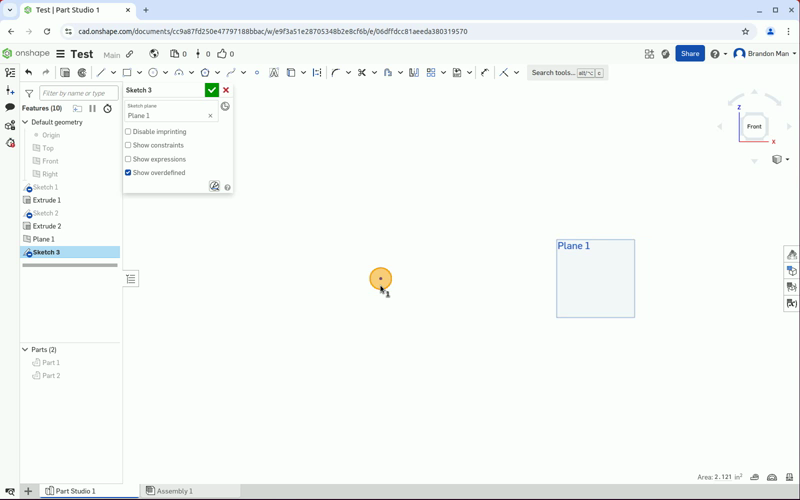
scroll(-6)
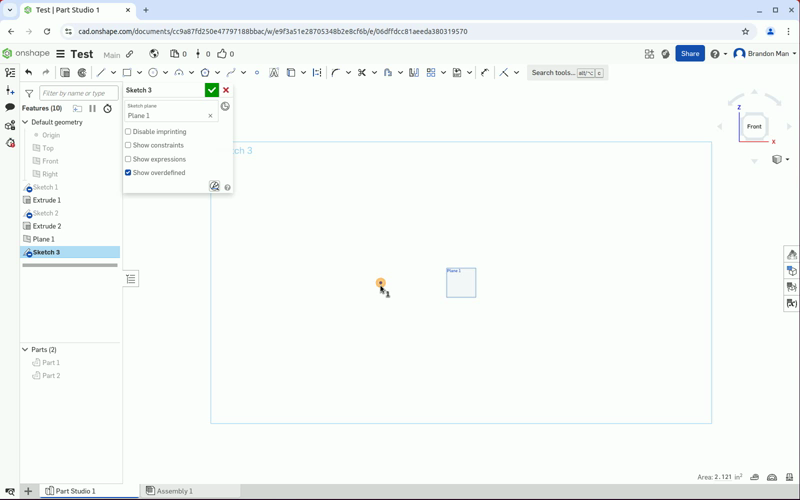
mouse_move(73, 352)
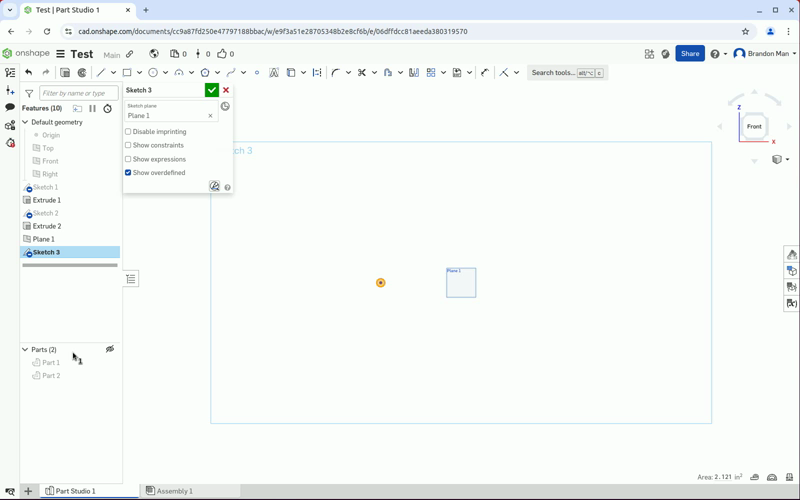
key(shift+y)
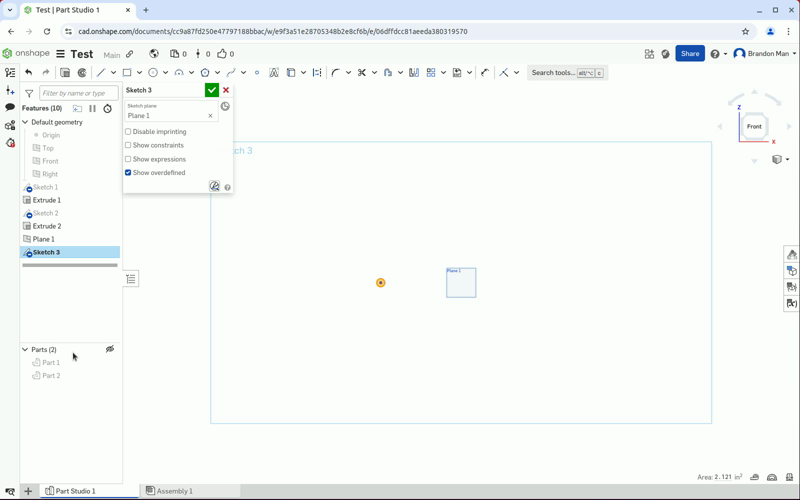
key(shift+e)
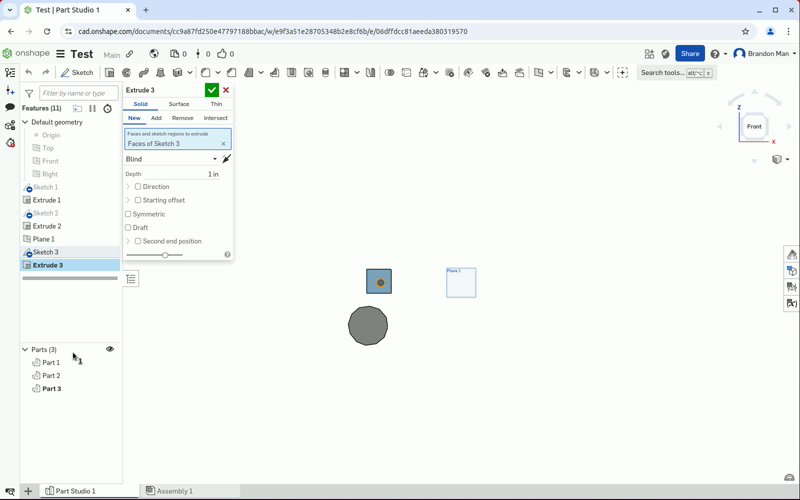
mouse_move(143, 106)
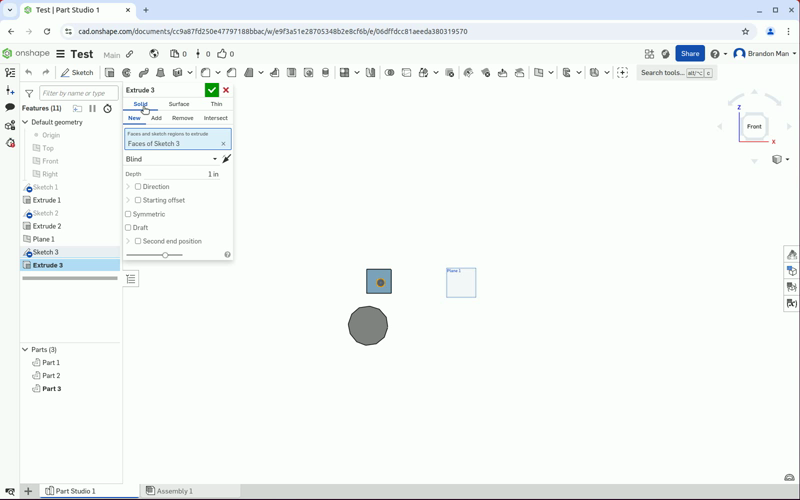
click(143, 106)
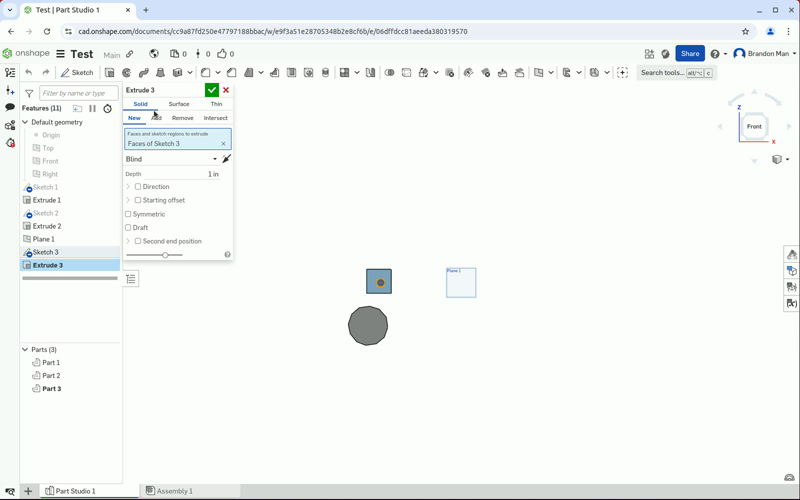
mouse_move(186, 120)
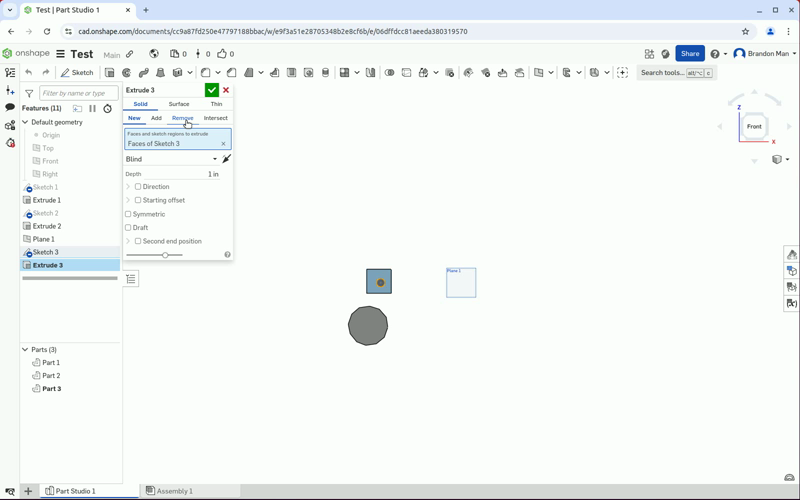
click(186, 120)
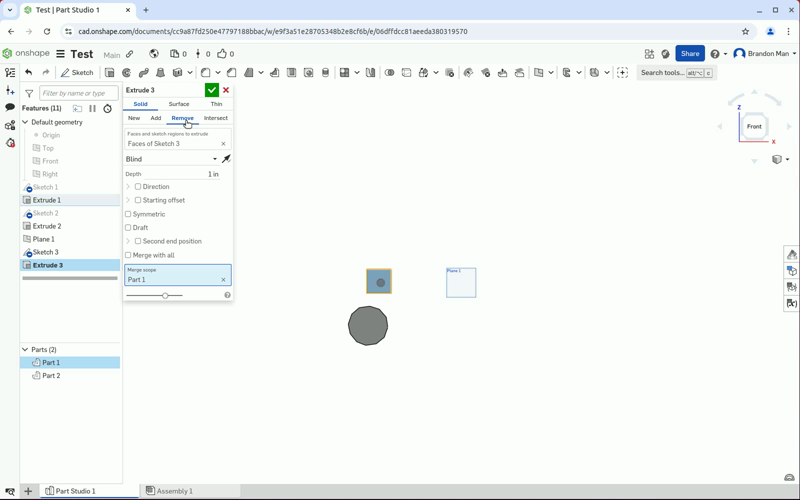
key(tab, 4)
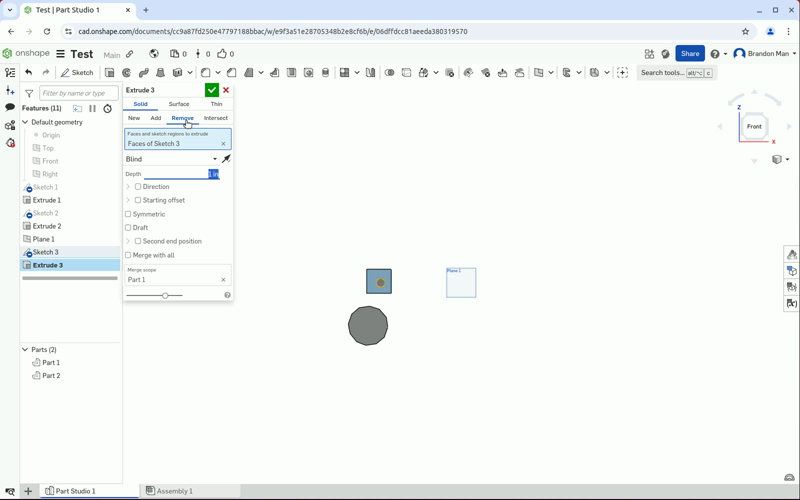
text(1.685)
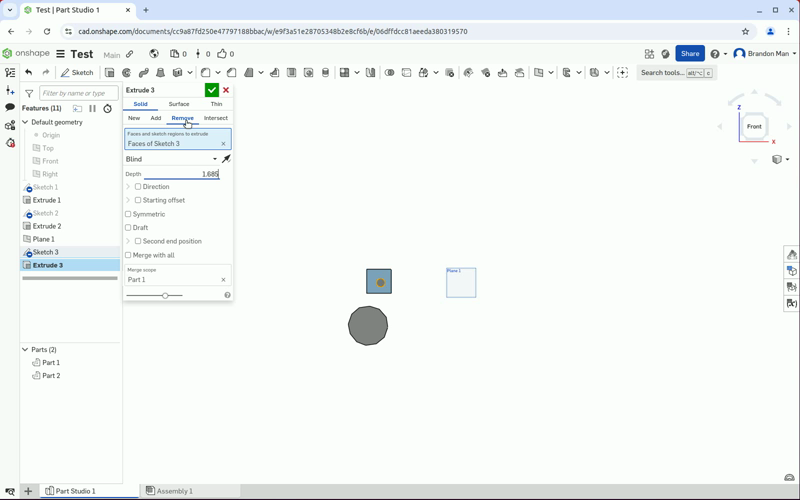
key(tab, 6)
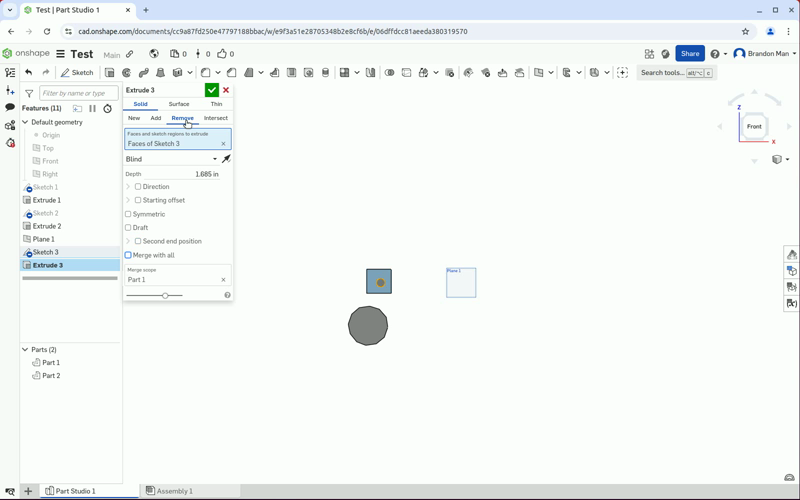
key(space)
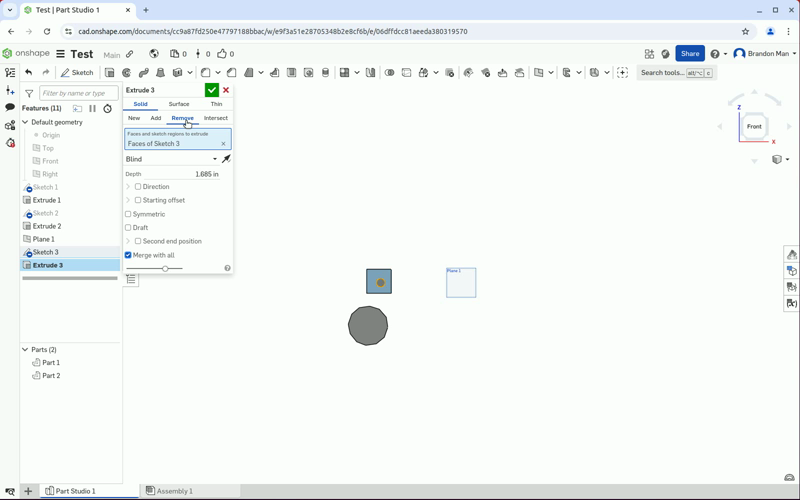
key(enter)
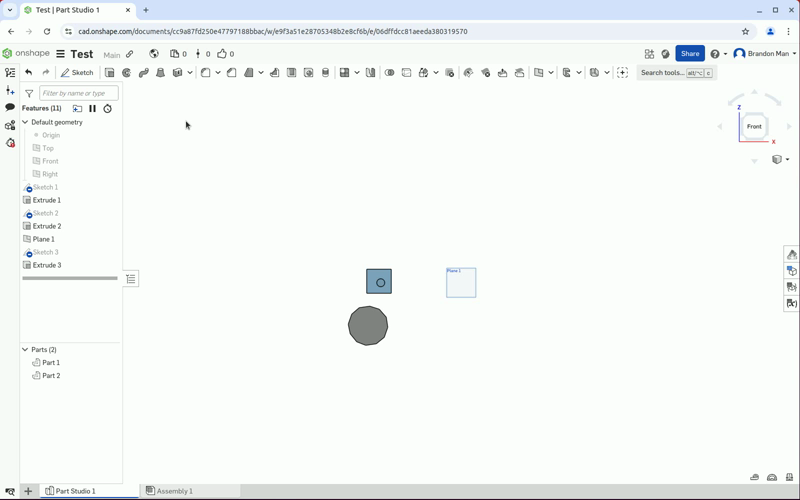
key(shift+h)
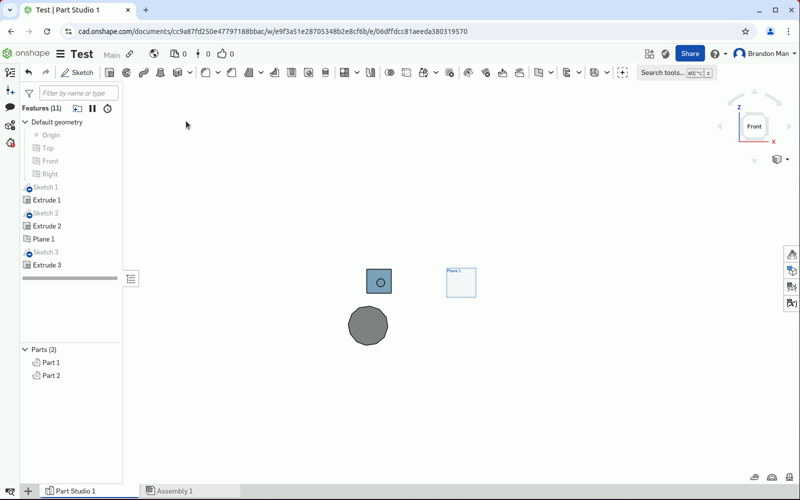
key(shift+h)
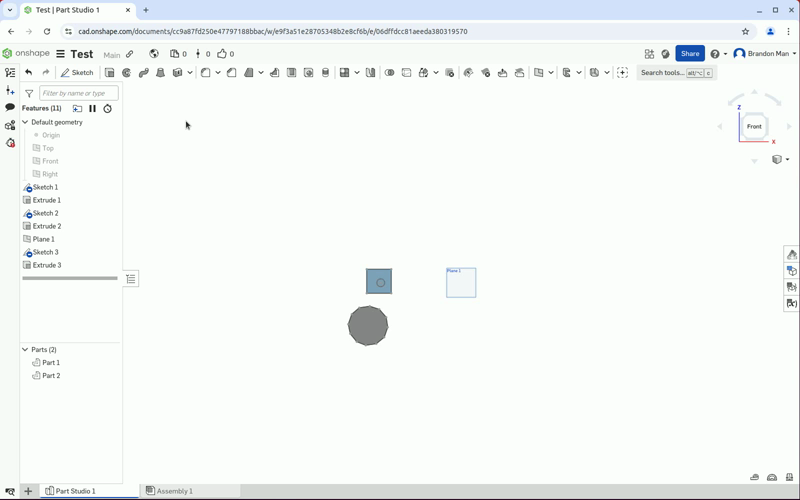
key(shift+7)
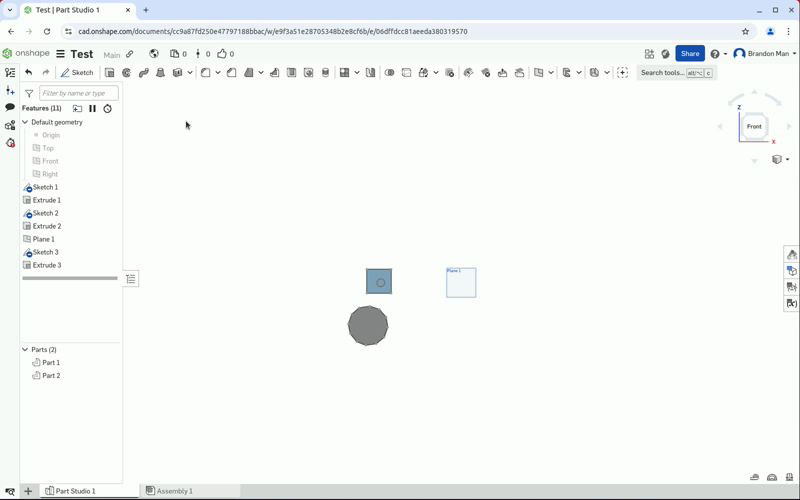
key(left, 2)
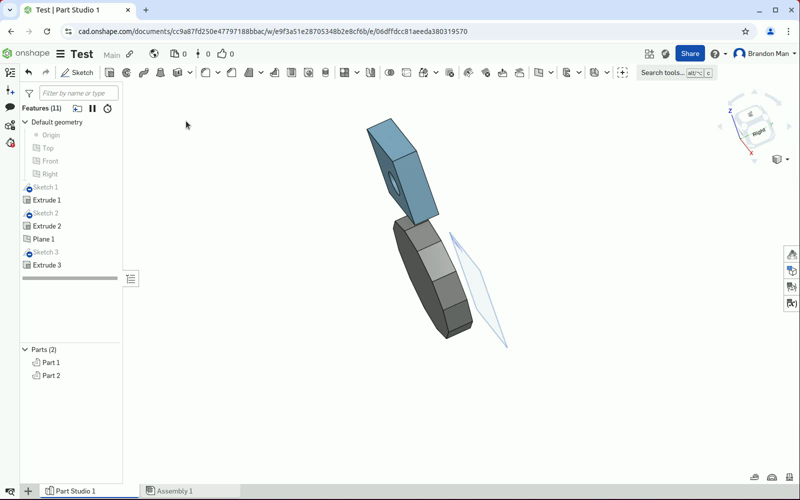
key(down, 2)
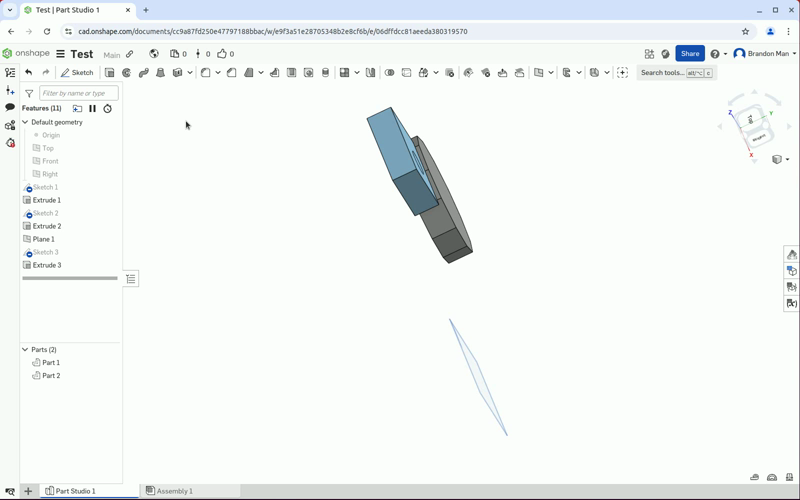
key(up, 2)
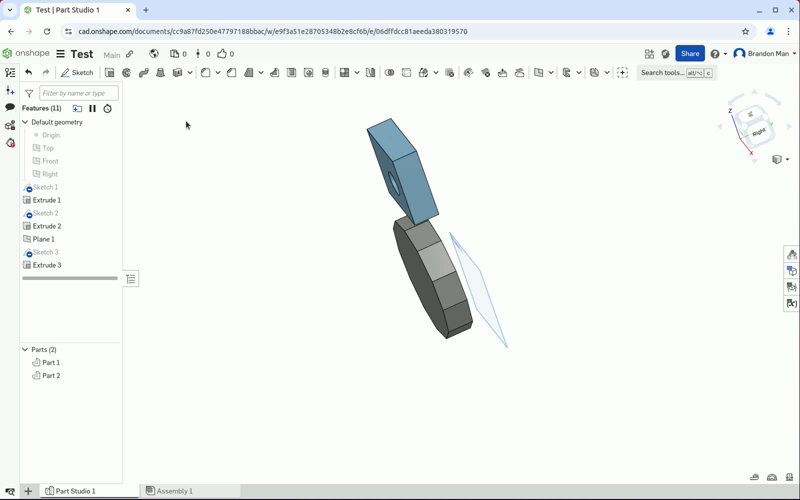
key(right, 2)
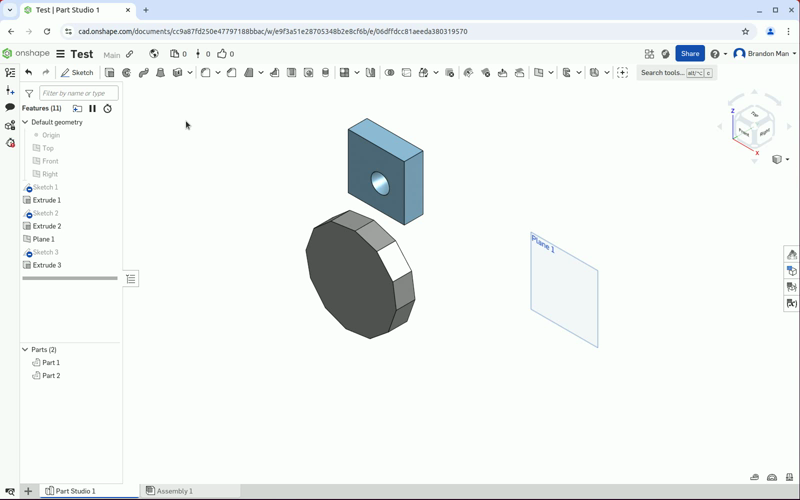
mouse_move(73, 189)
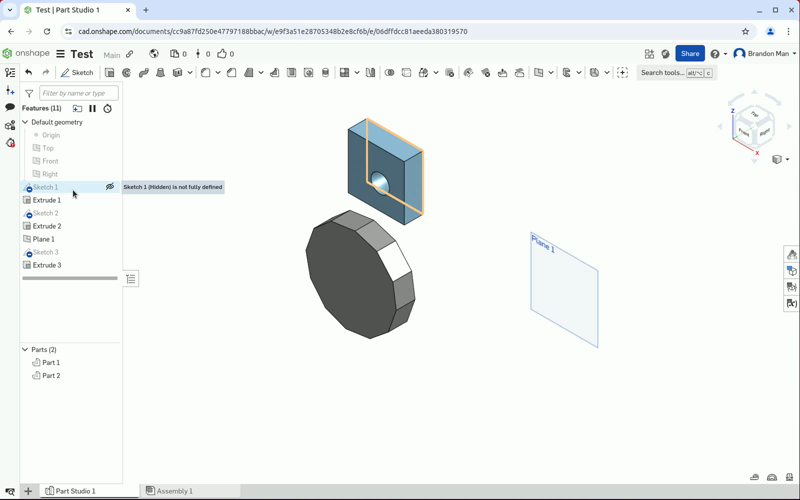
click(73, 189)